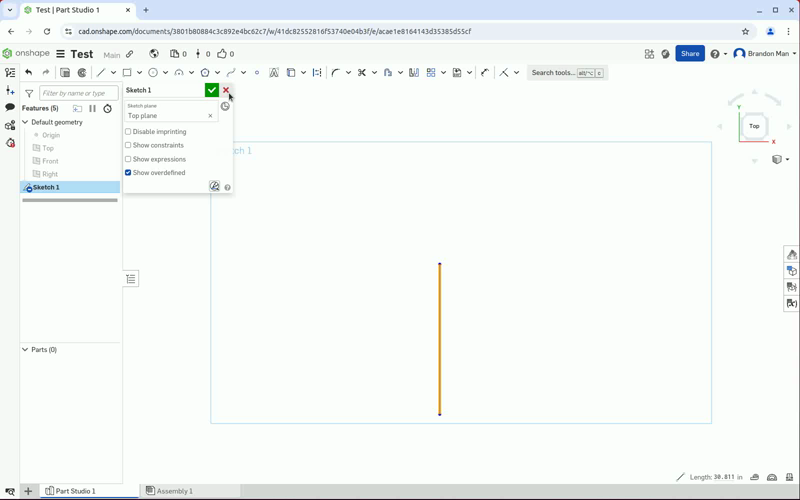
key(shift+h)
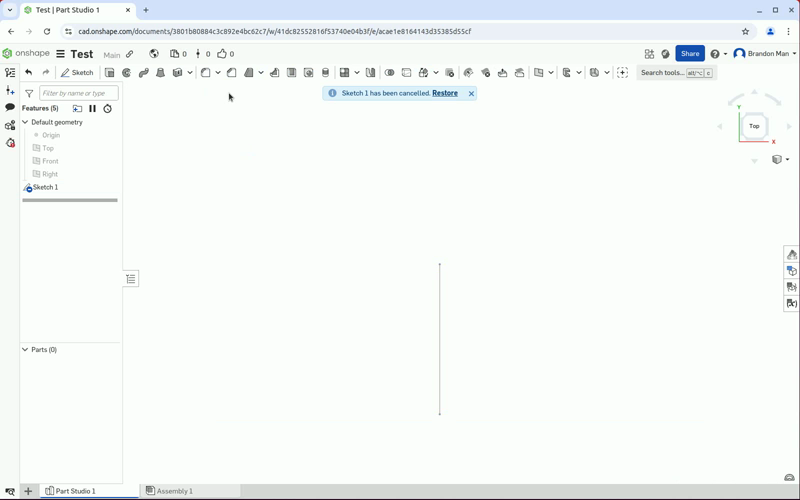
key(shift+s)
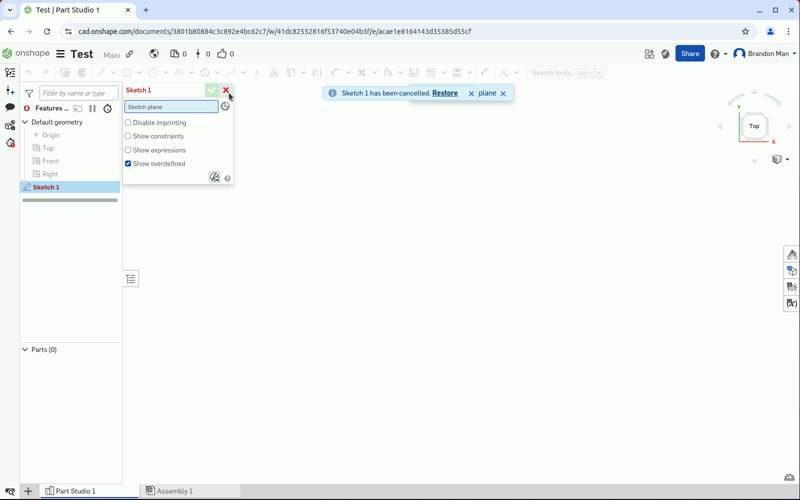
mouse_move(73, 150)
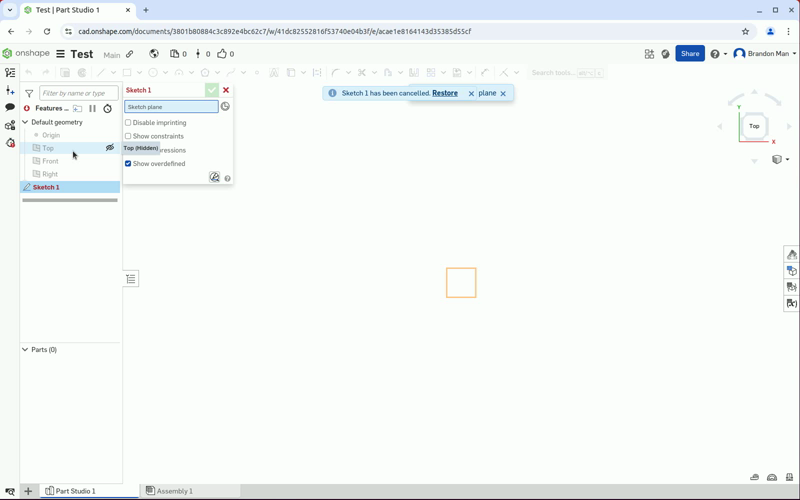
click(73, 150)
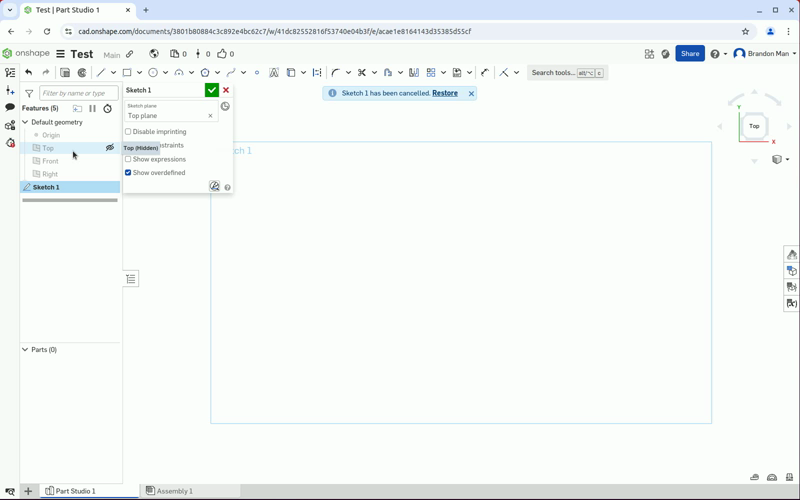
mouse_move(73, 352)
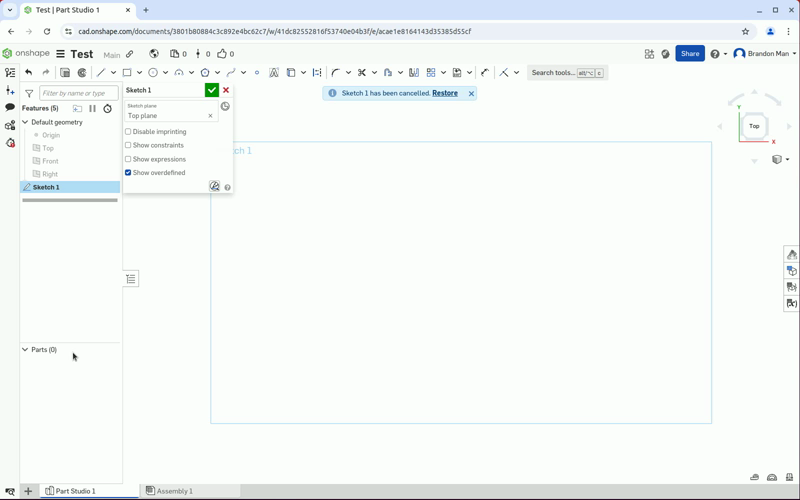
key(y)
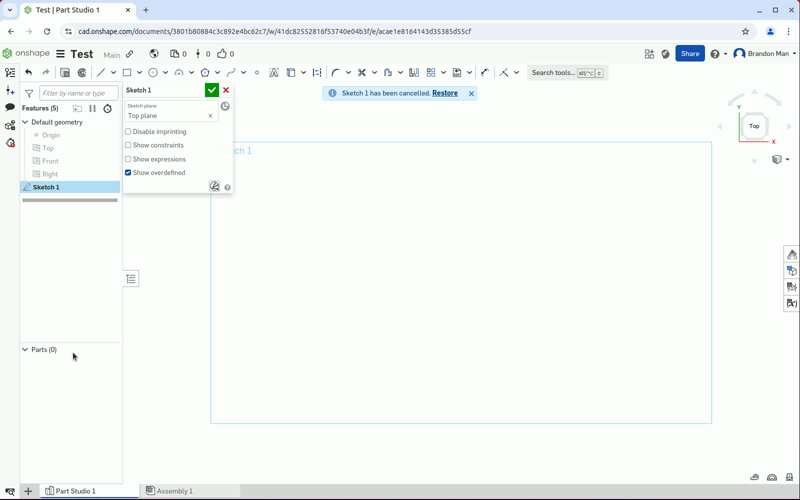
key(l)
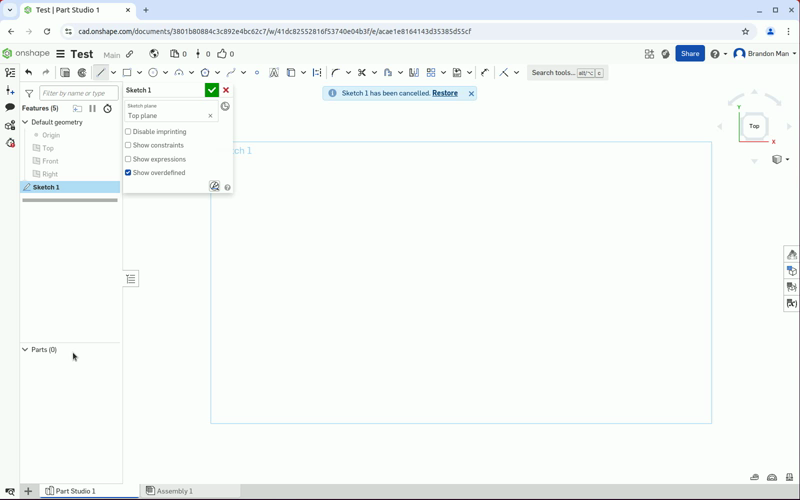
key_down(shift)
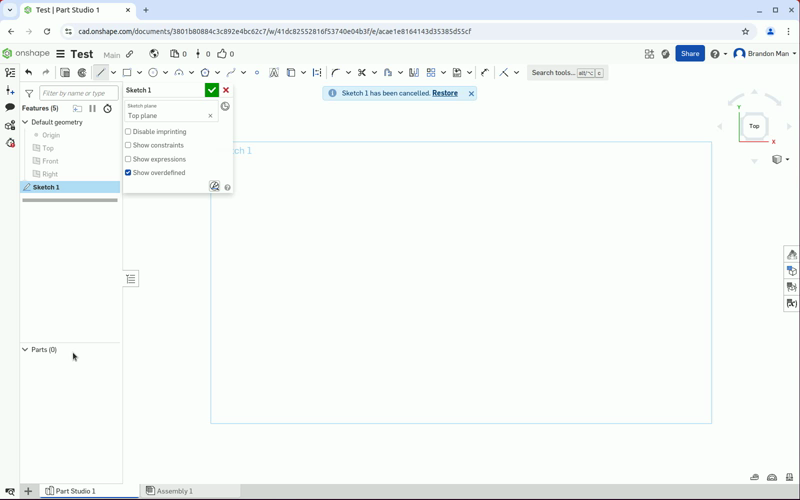
mouse_move(348, 395)
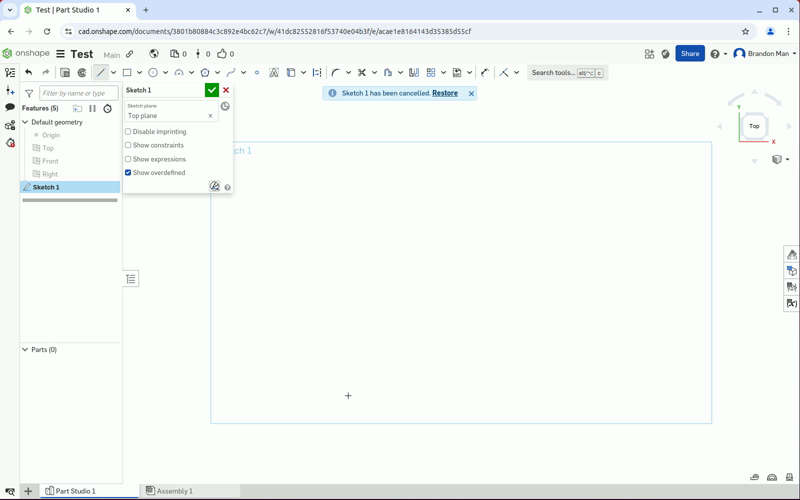
click(348, 395)
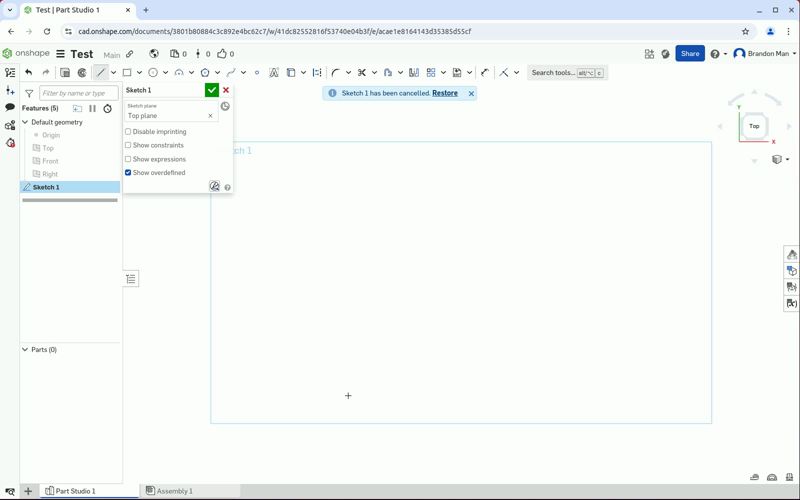
key_up(shift)
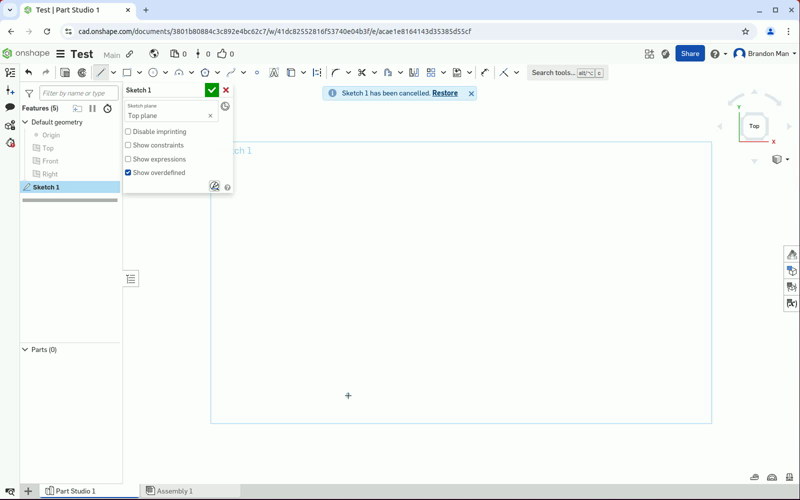
key_down(shift)
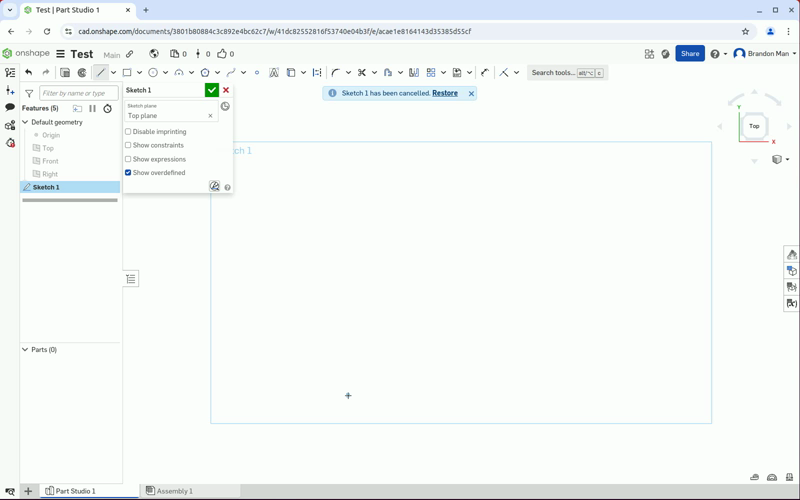
mouse_move(572, 395)
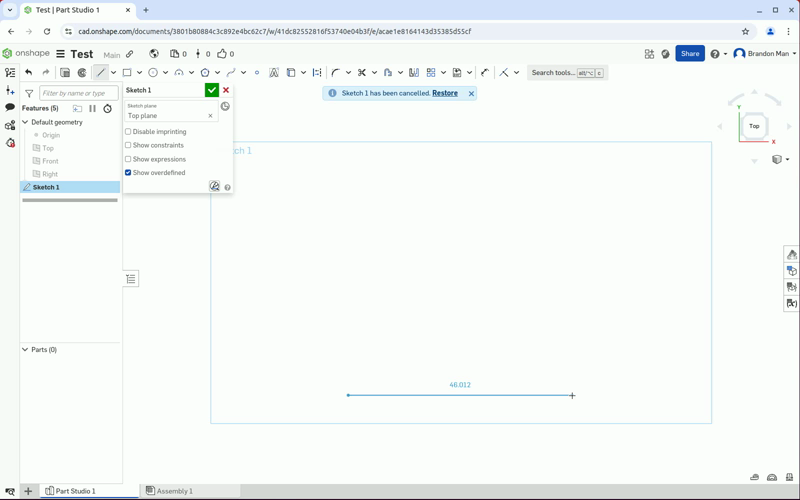
click(572, 395)
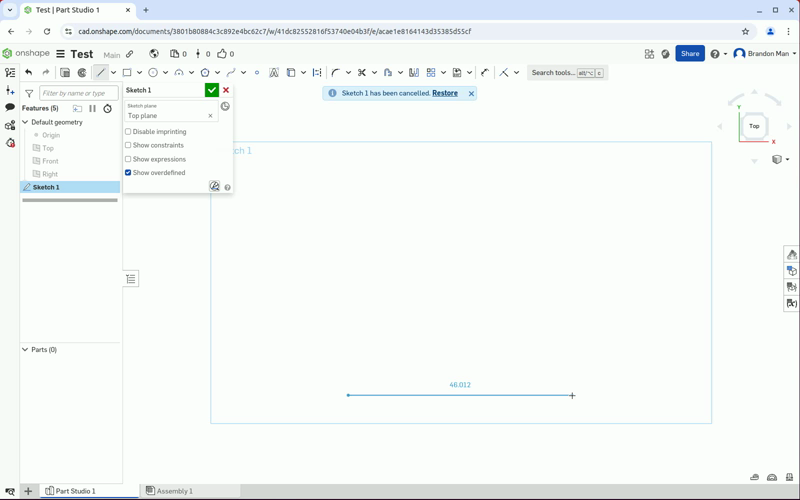
key_up(shift)
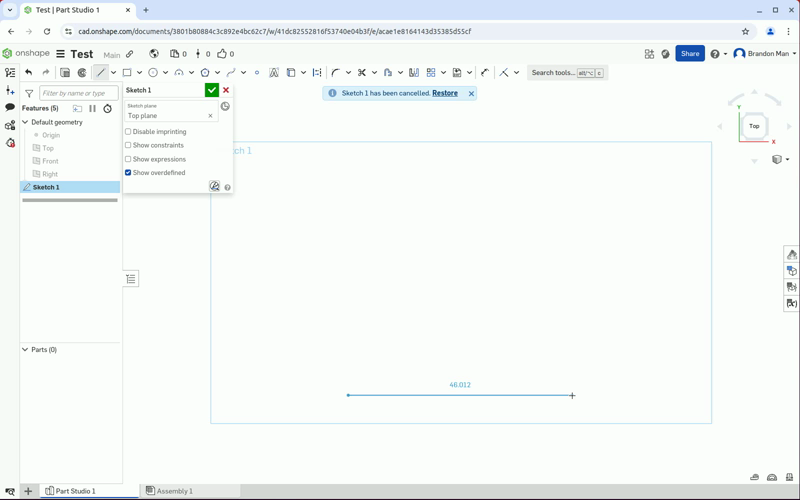
key_down(shift)
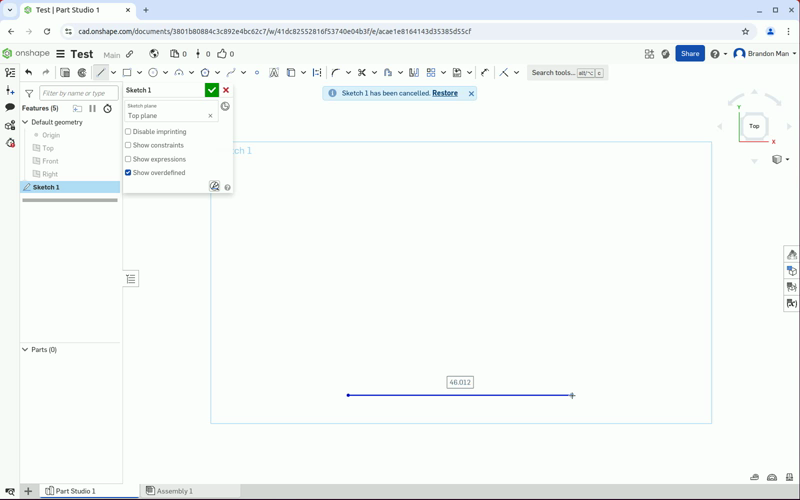
mouse_move(572, 171)
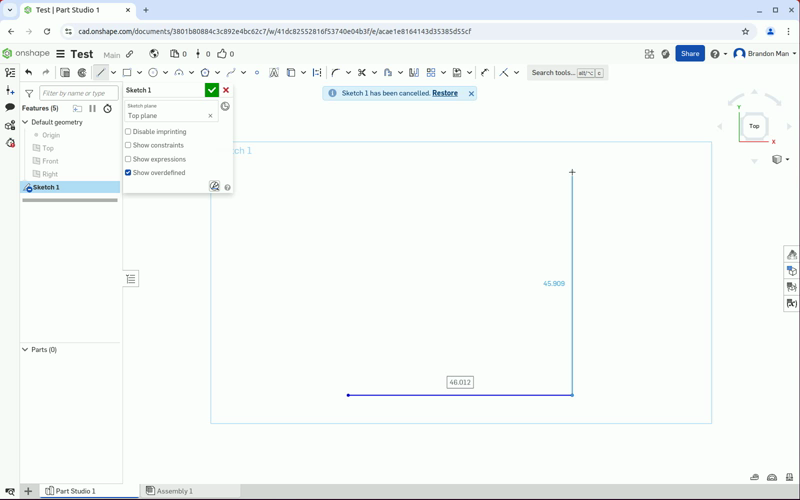
click(572, 171)
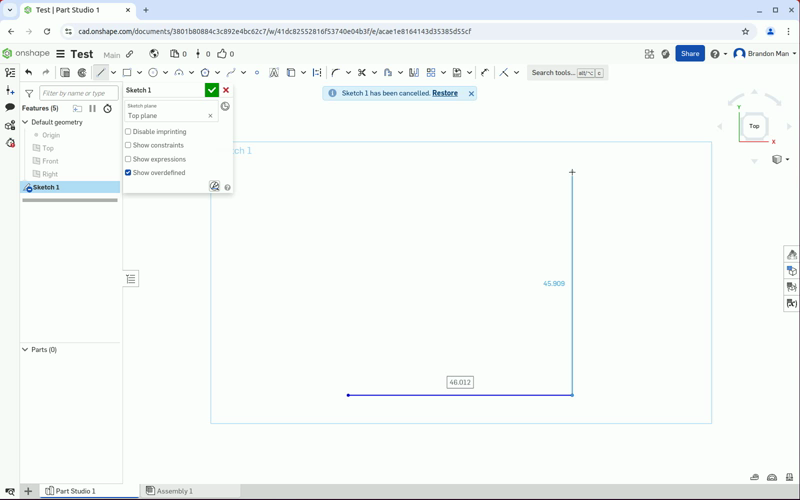
key_up(shift)
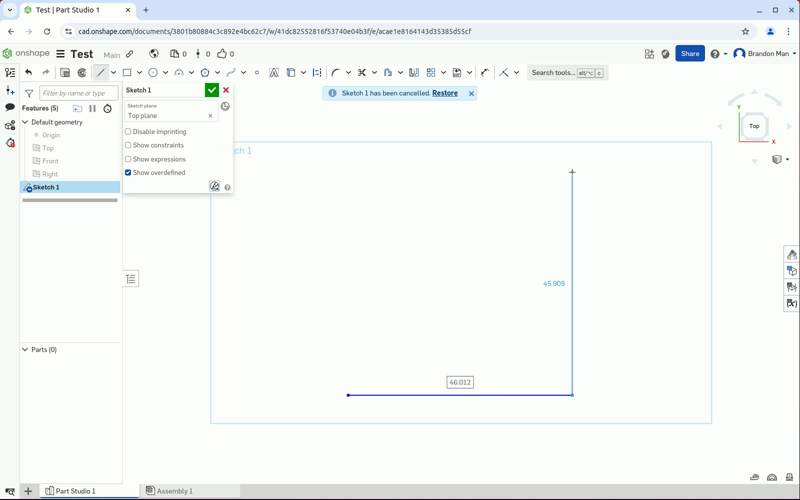
key_down(shift)
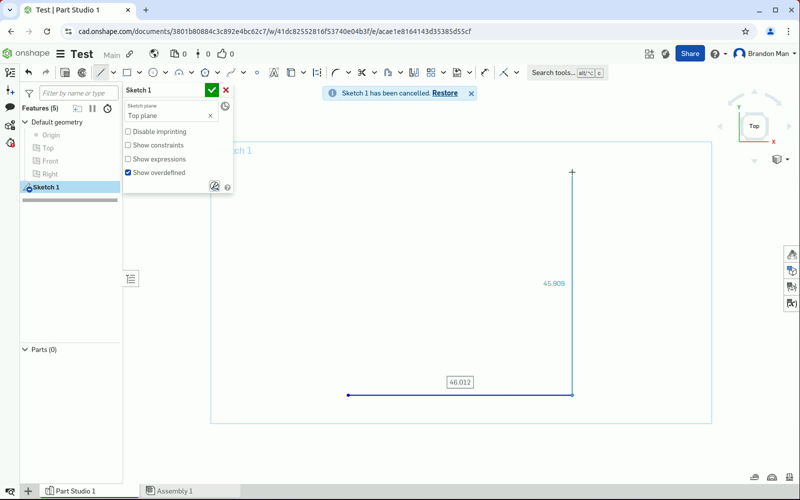
mouse_move(589, 171)
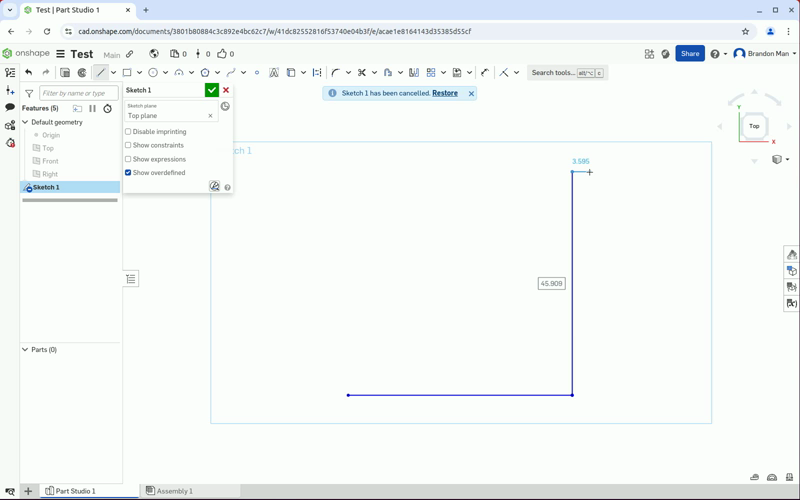
mouse_move(517, 171)
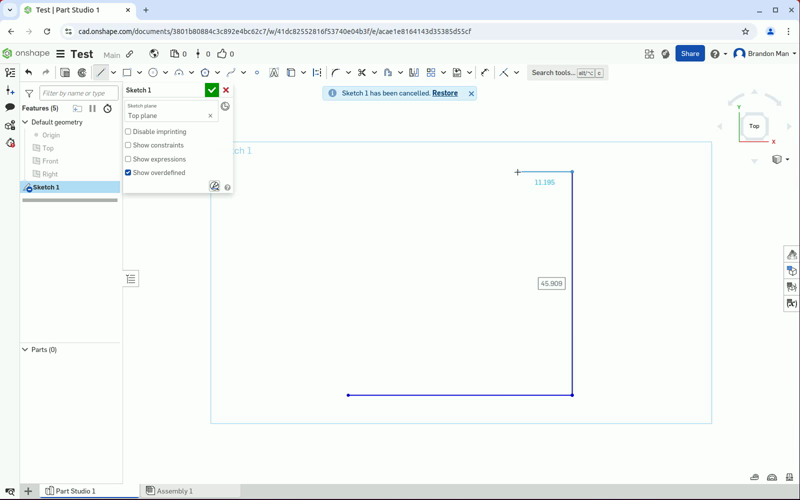
click(517, 171)
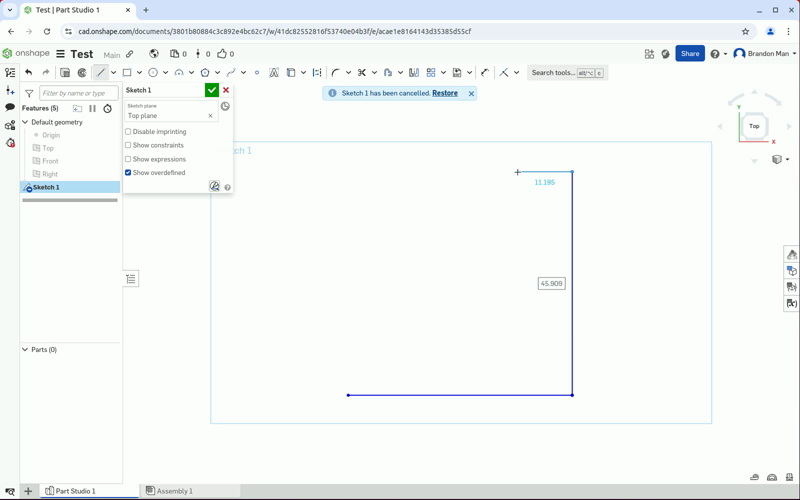
key_up(shift)
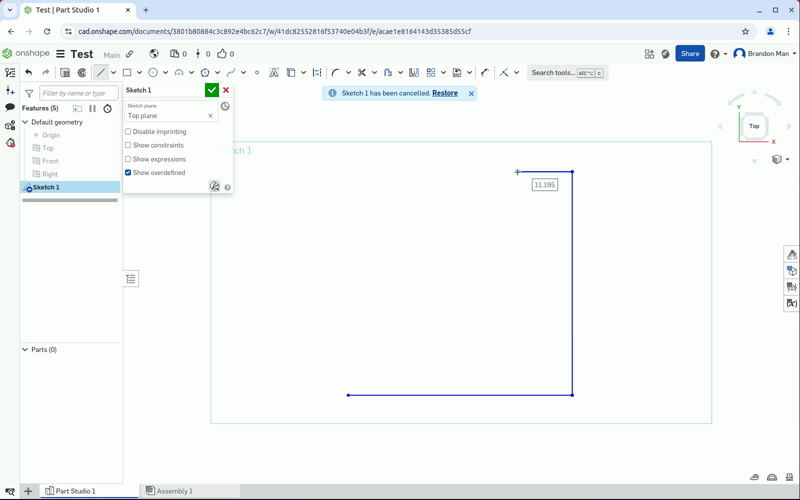
key_down(shift)
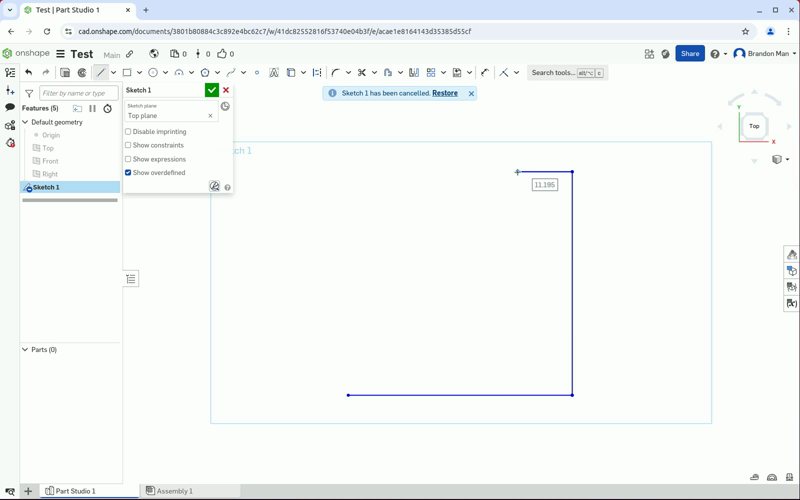
mouse_move(517, 282)
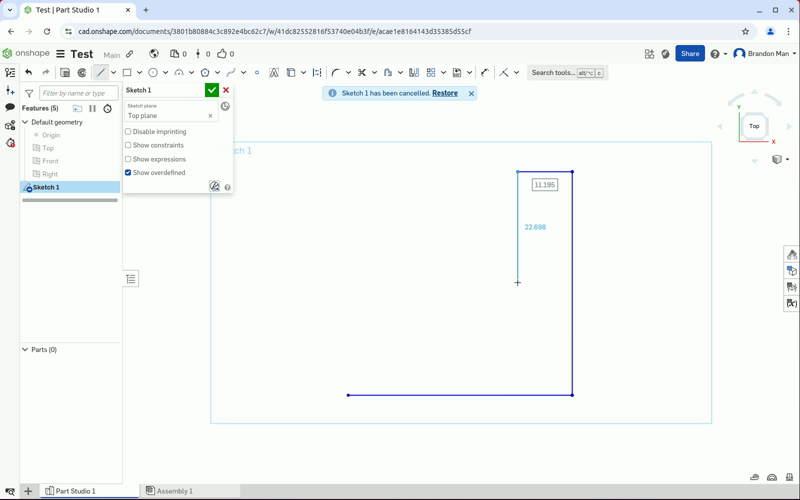
click(517, 282)
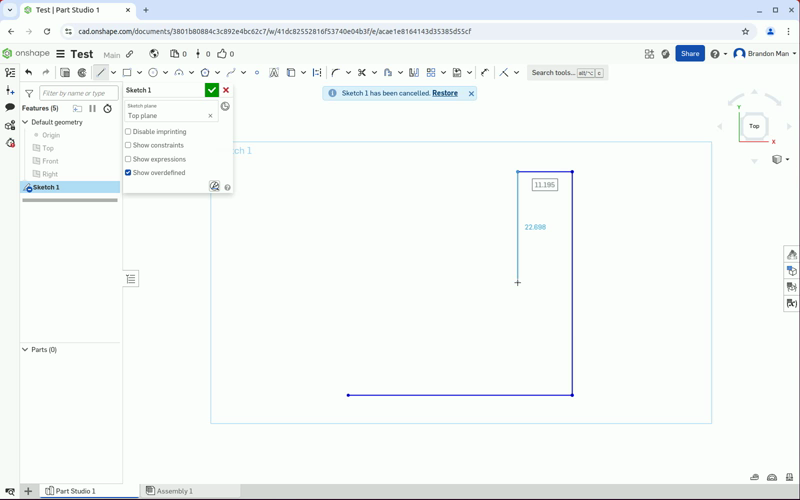
key_up(shift)
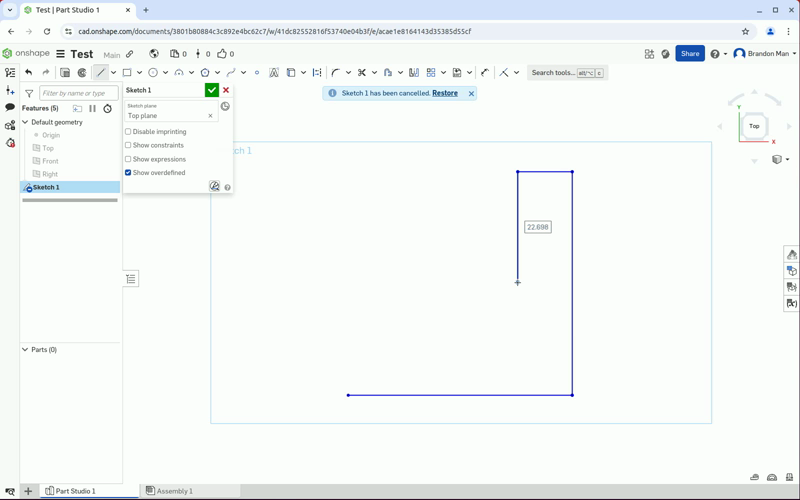
key(esc)
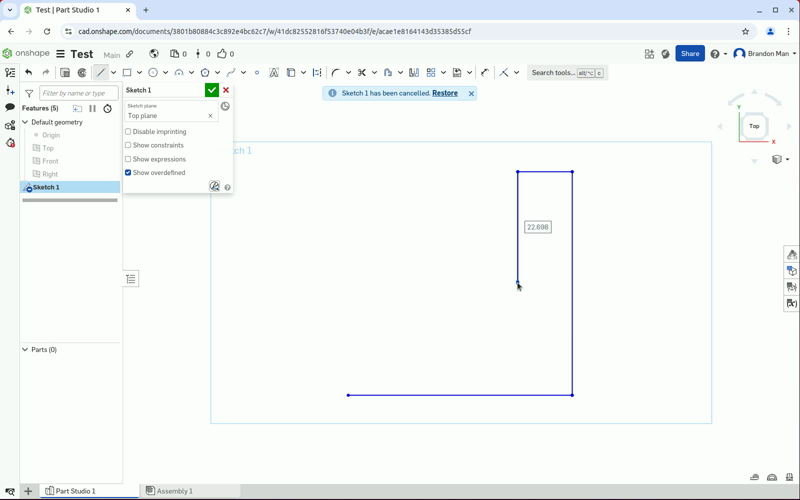
key(a)
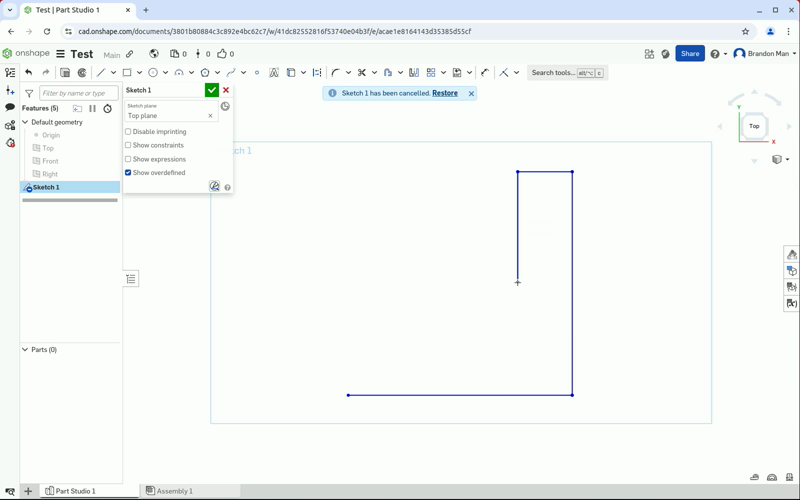
mouse_move(517, 282)
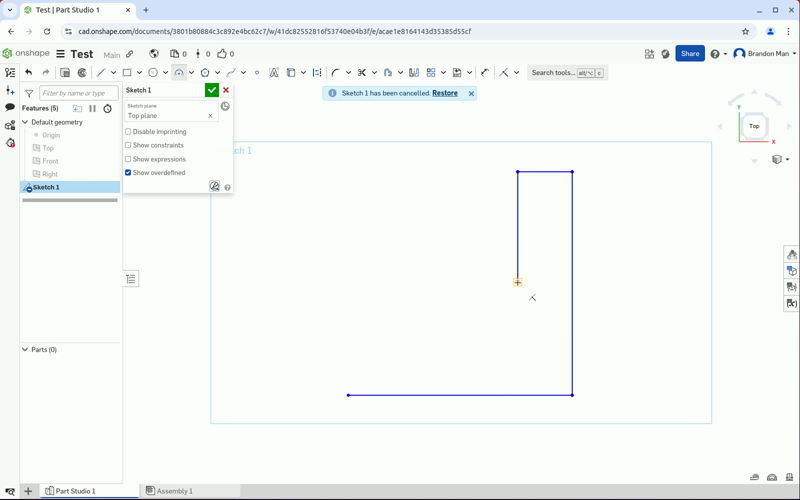
click(517, 282)
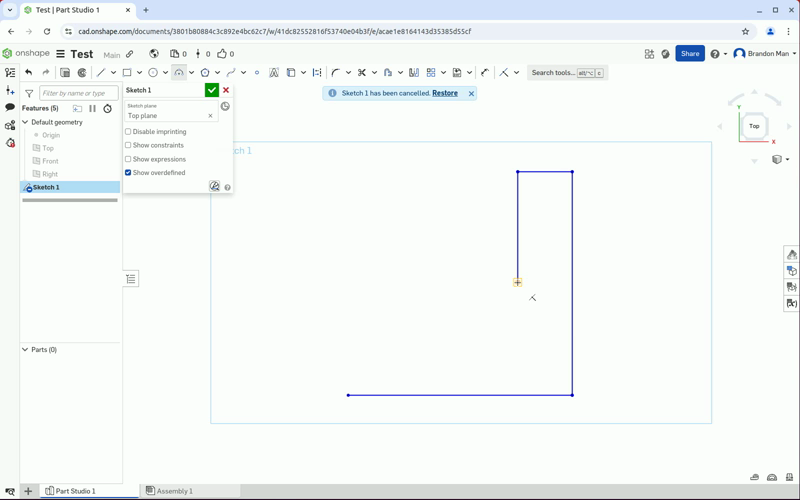
key_down(shift)
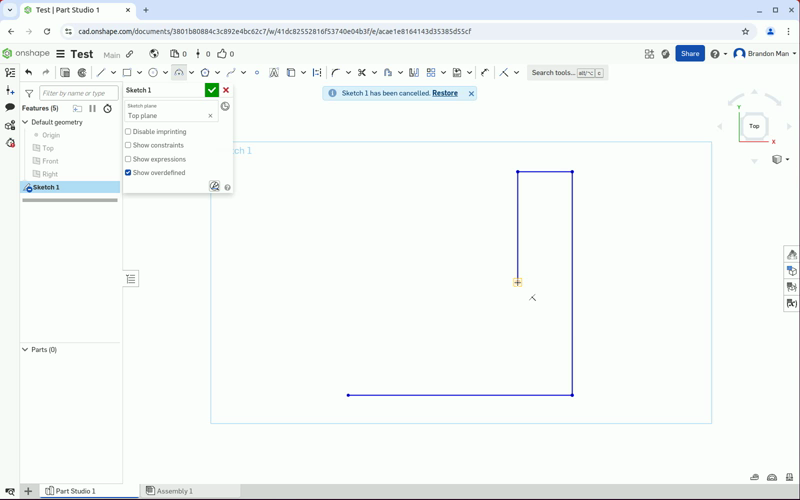
mouse_move(402, 282)
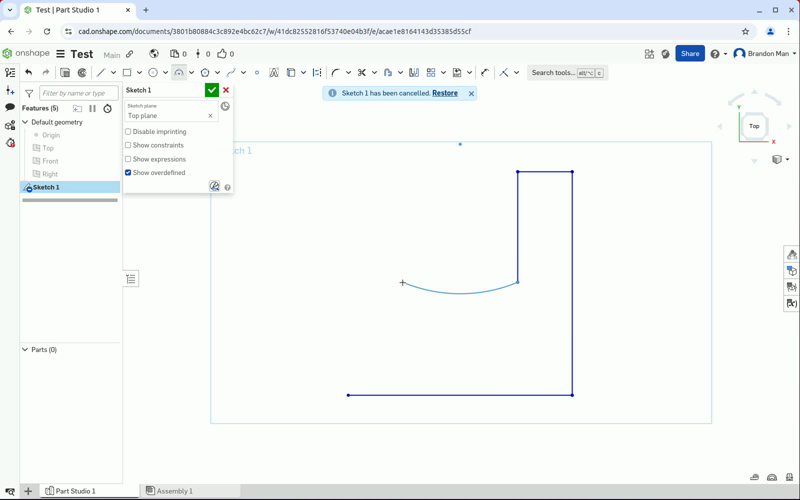
click(402, 282)
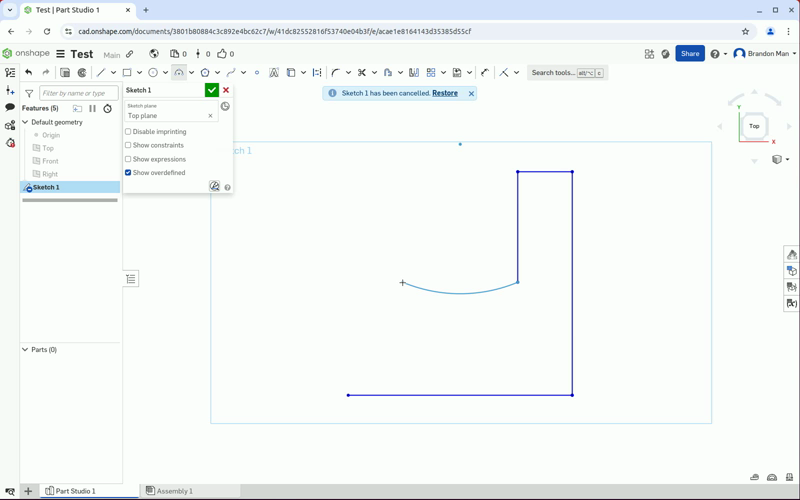
mouse_move(460, 339)
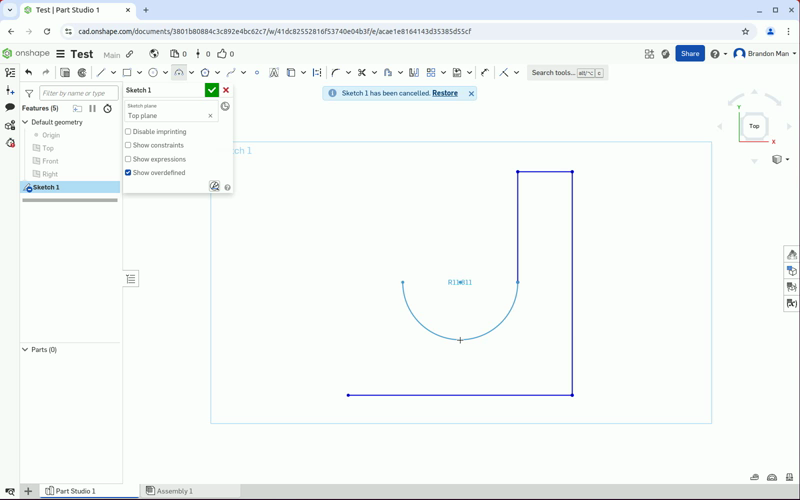
click(460, 339)
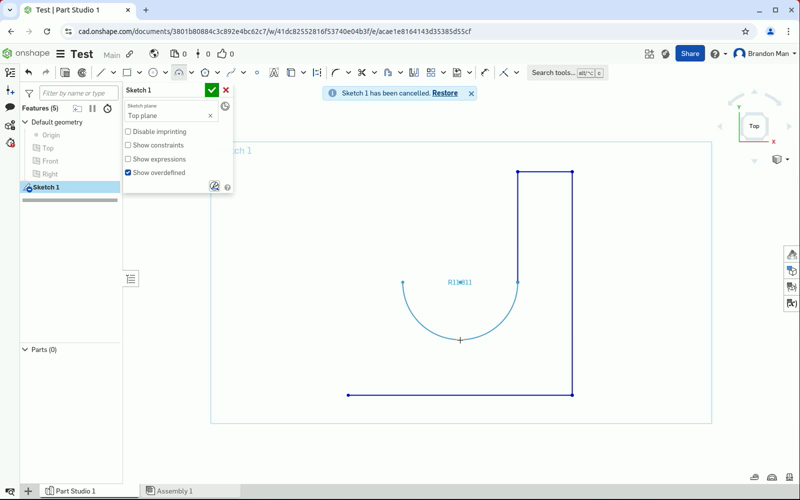
key_up(shift)
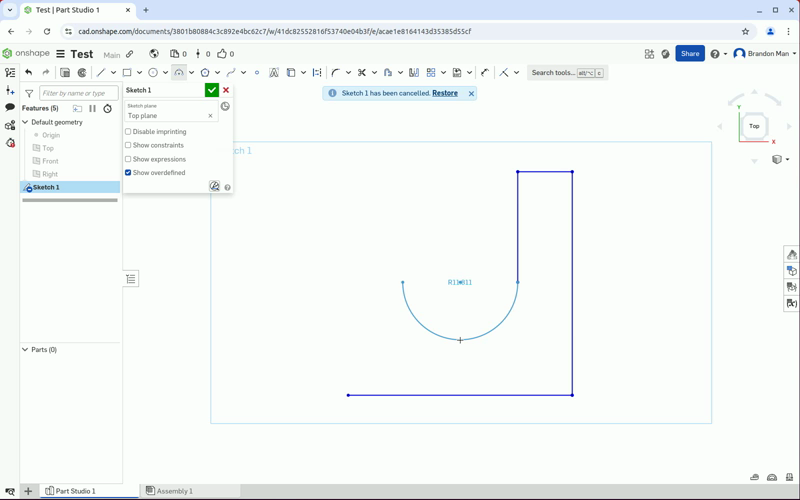
key(esc)
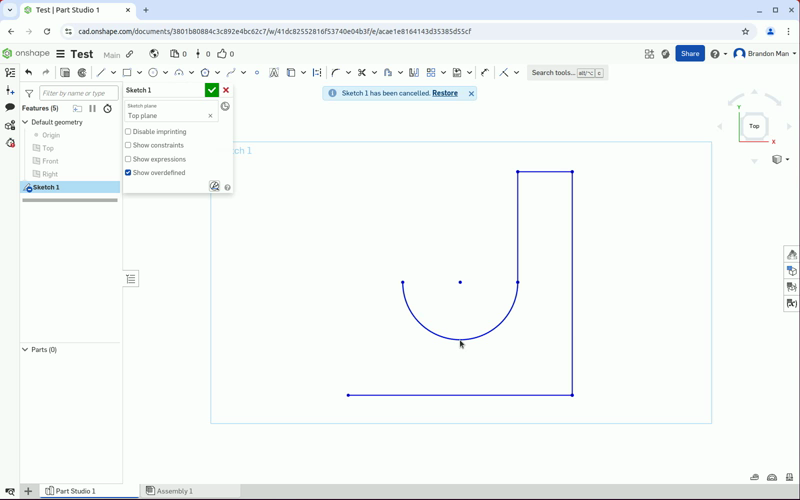
key(l)
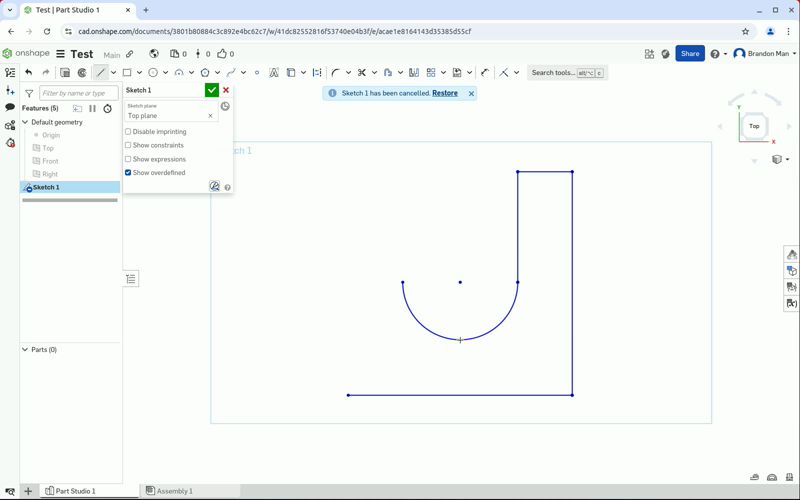
mouse_move(402, 282)
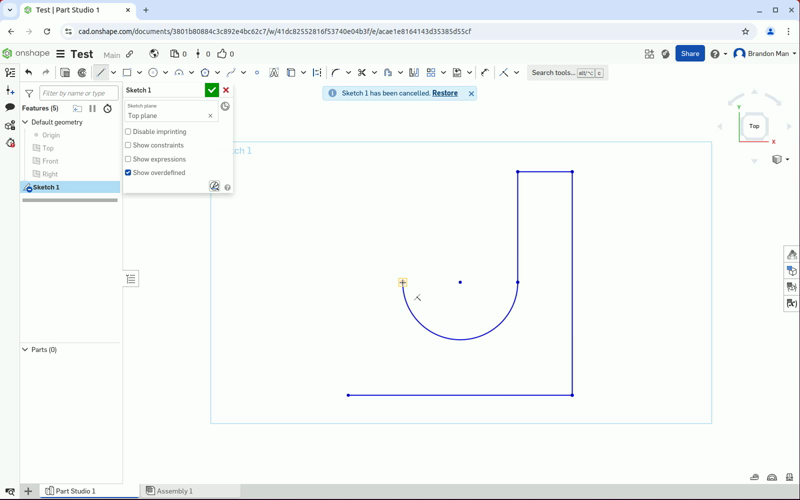
click(402, 282)
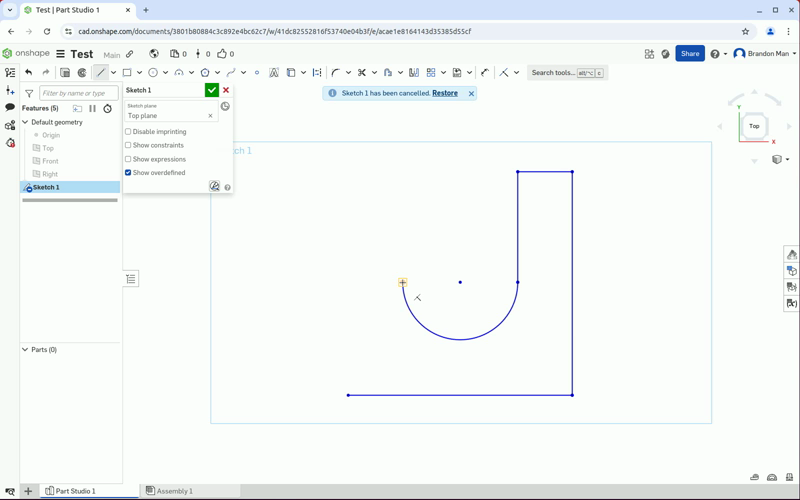
key_down(shift)
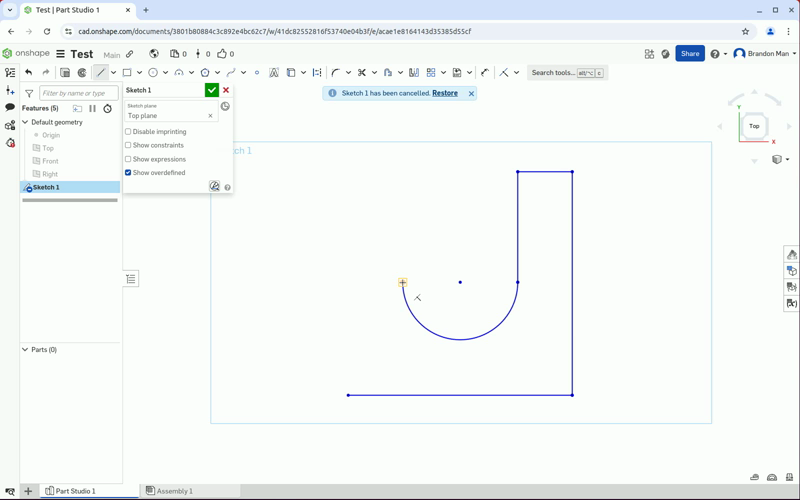
mouse_move(402, 171)
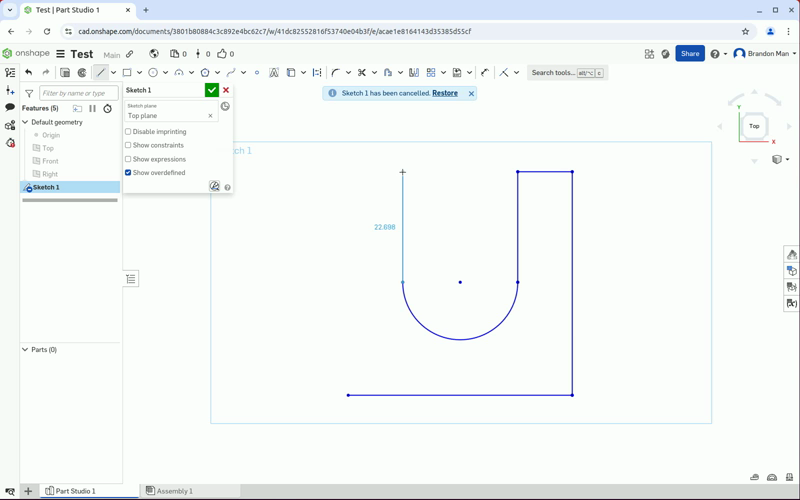
click(402, 171)
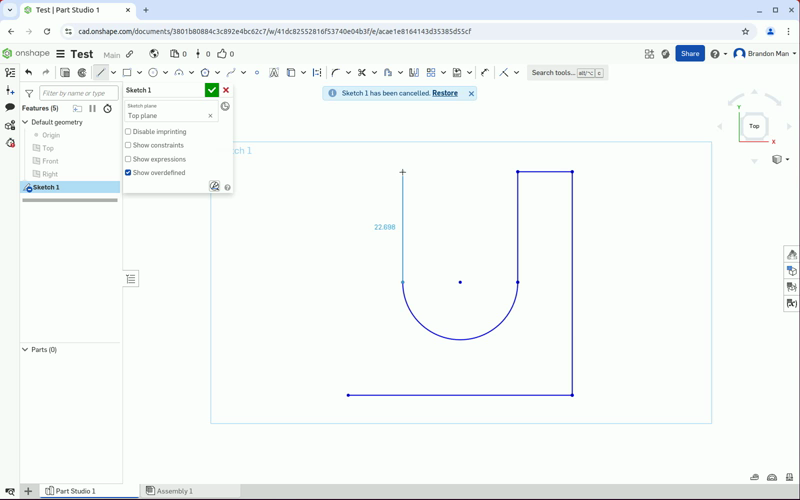
key_up(shift)
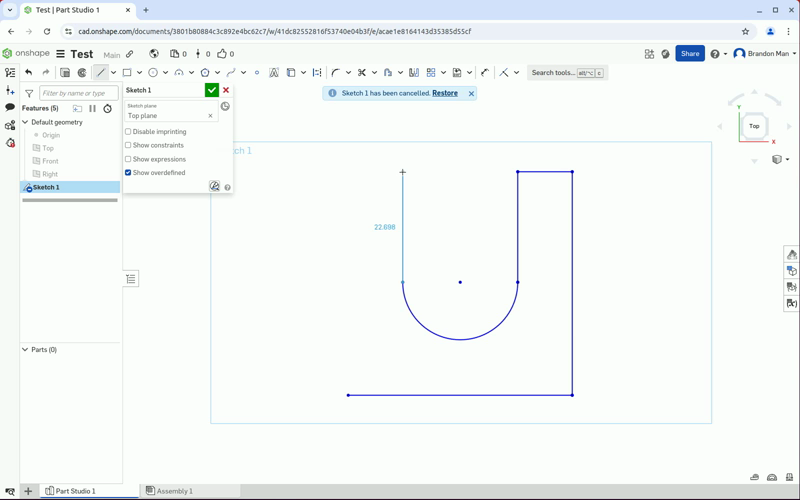
key_down(shift)
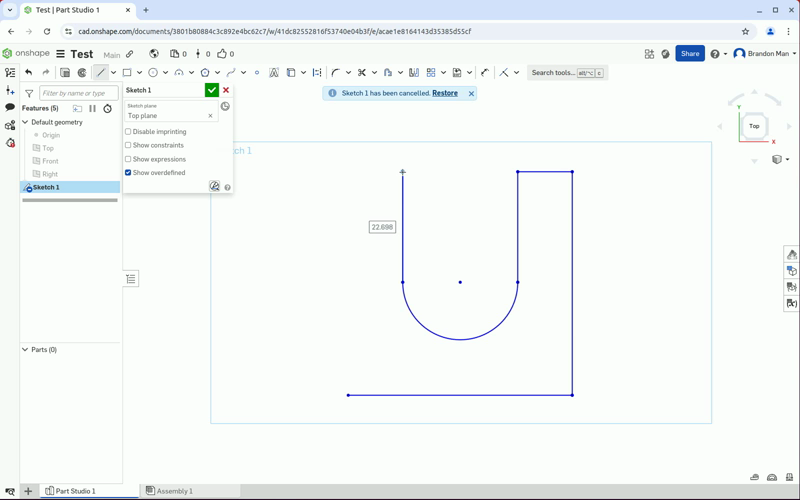
mouse_move(432, 171)
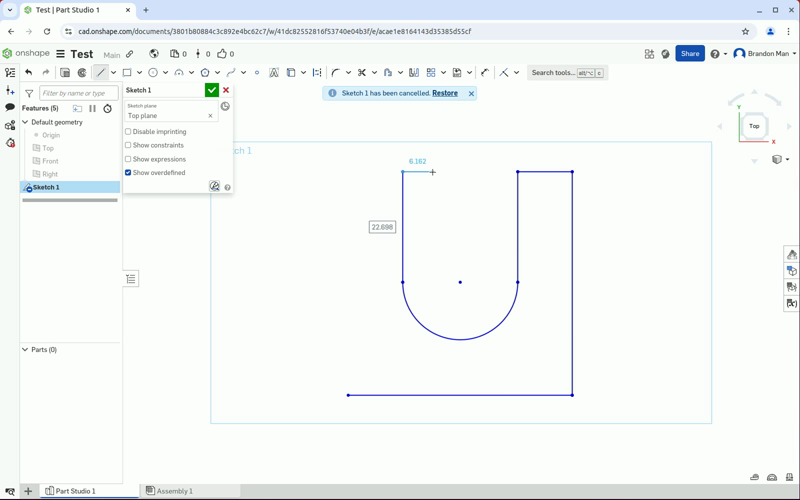
mouse_move(348, 171)
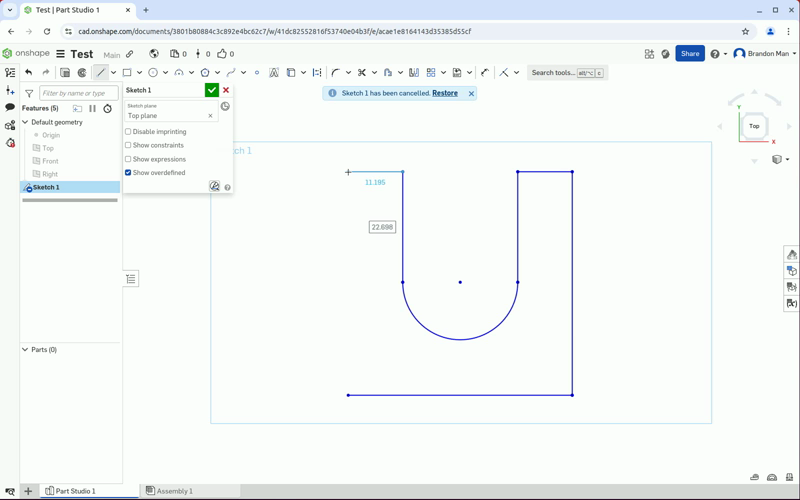
click(348, 171)
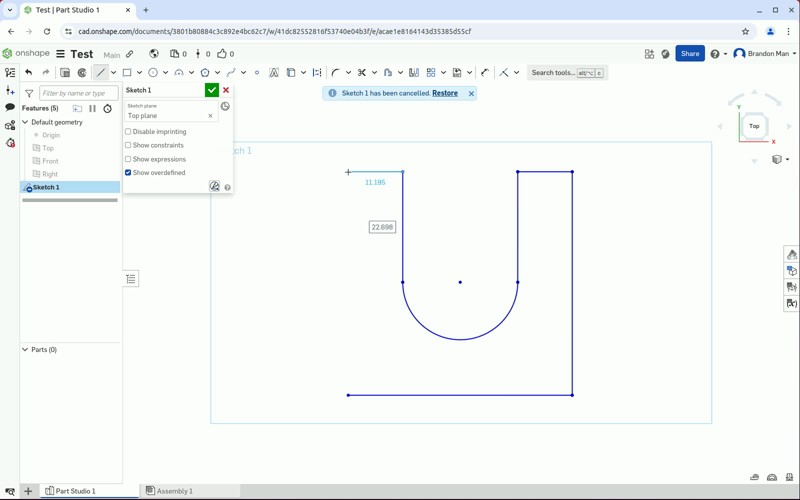
key_up(shift)
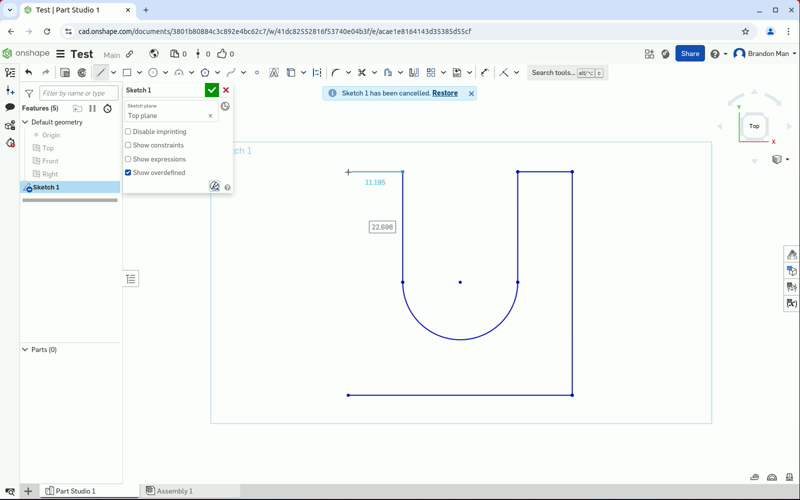
key_down(shift)
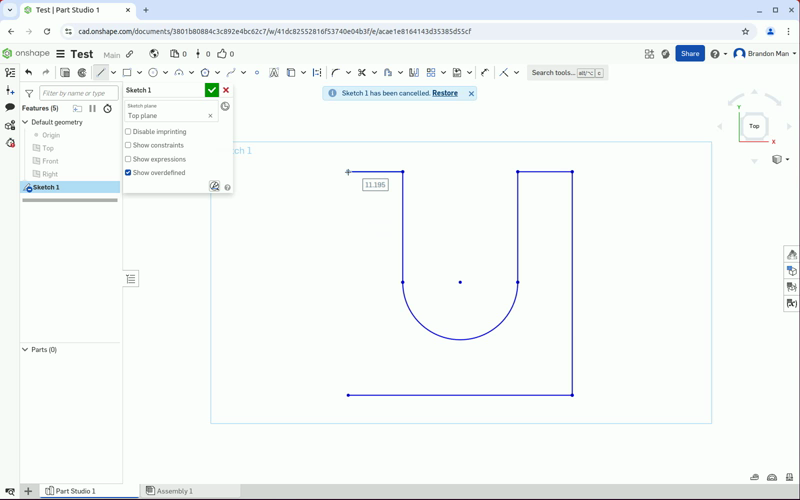
mouse_move(348, 395)
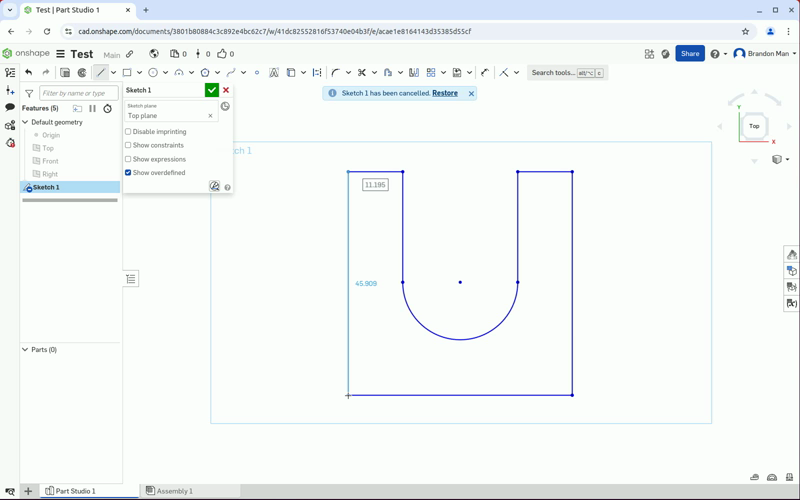
key_up(shift)
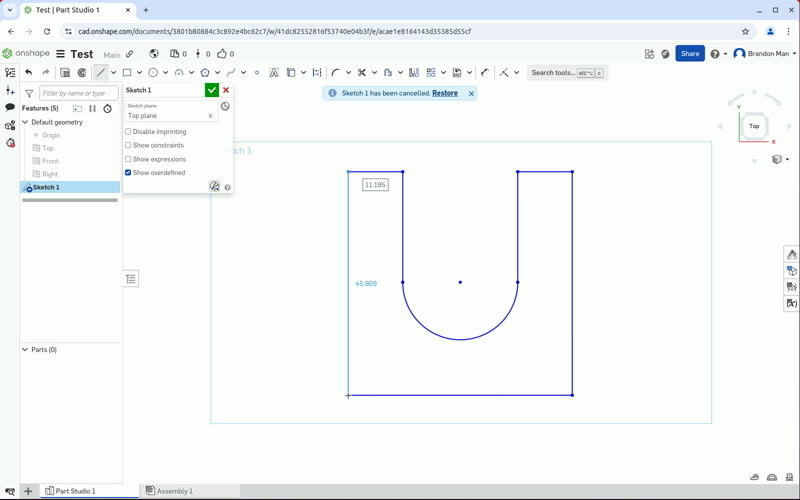
click(348, 395)
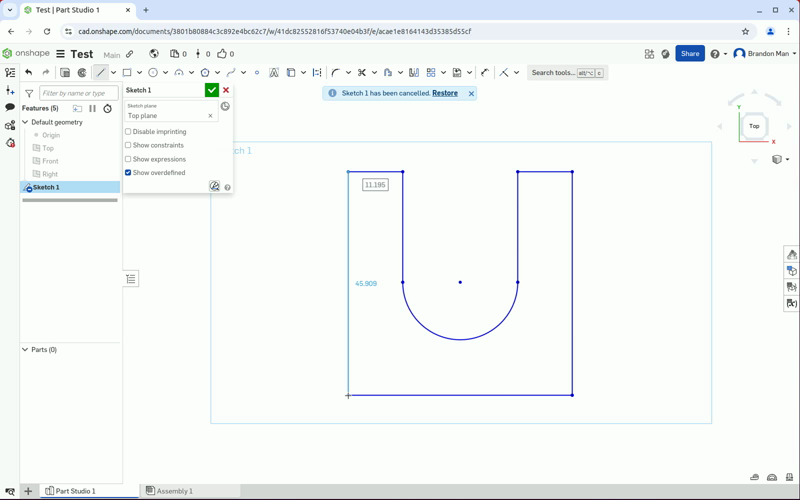
key(esc)
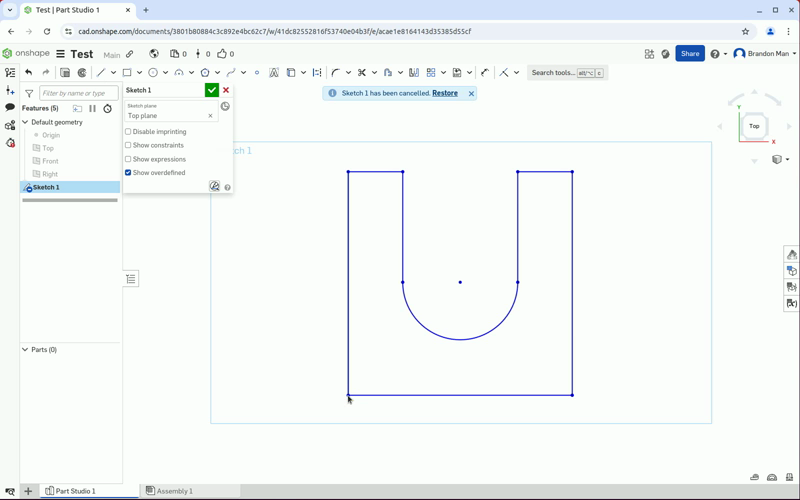
mouse_move(426, 370)
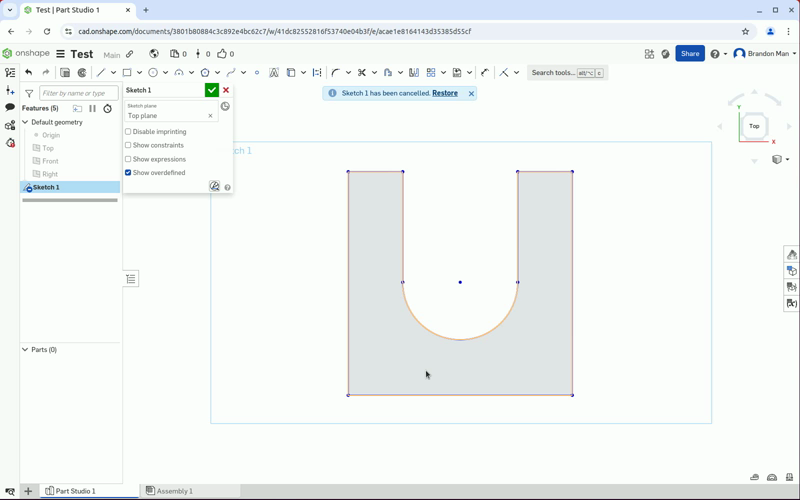
scroll(6)
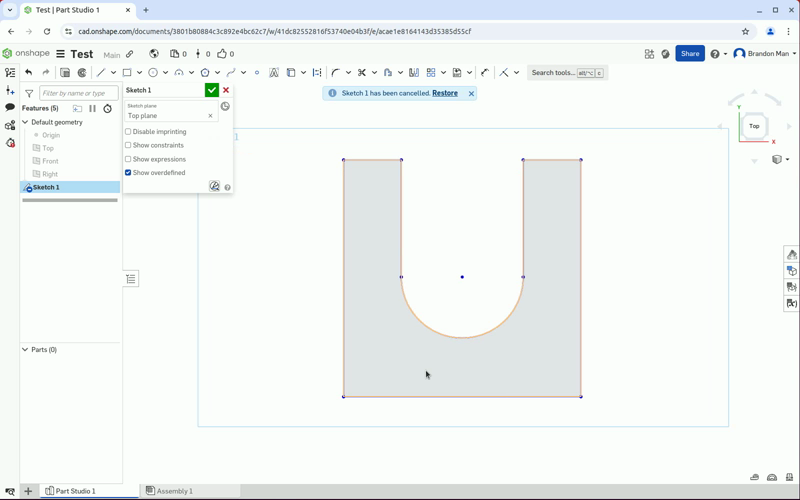
scroll(6)
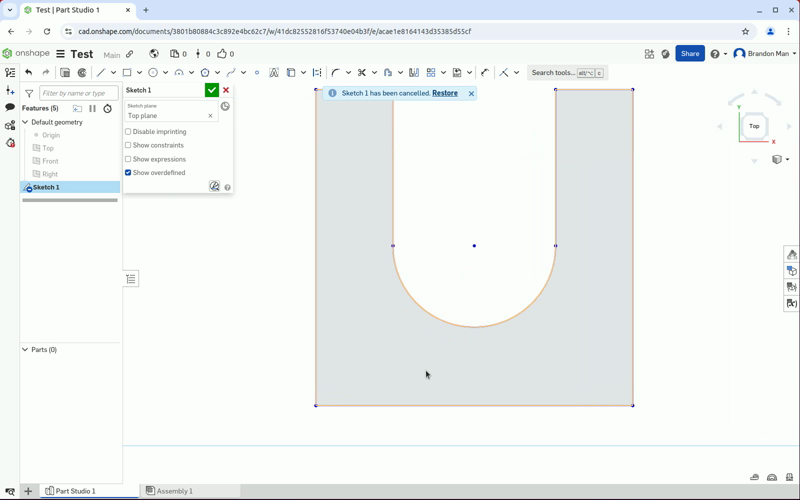
scroll(6)
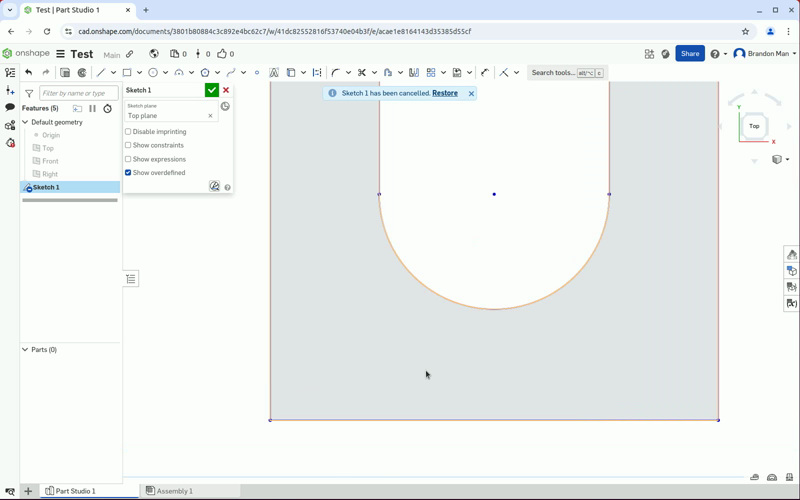
scroll(6)
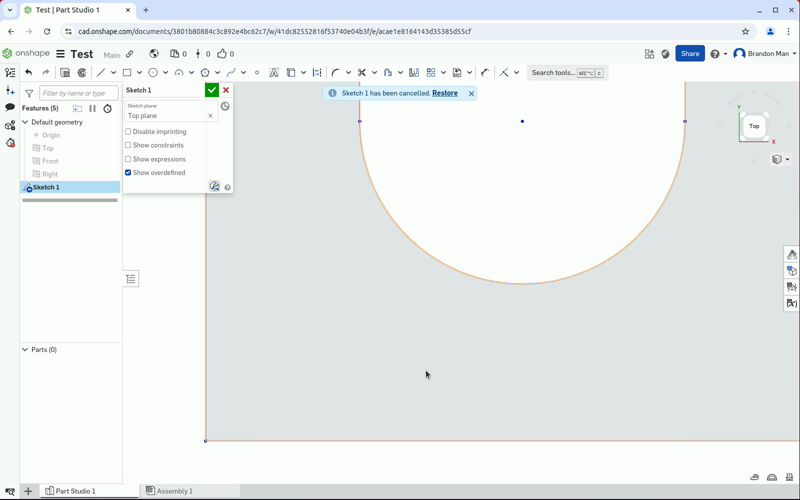
scroll(6)
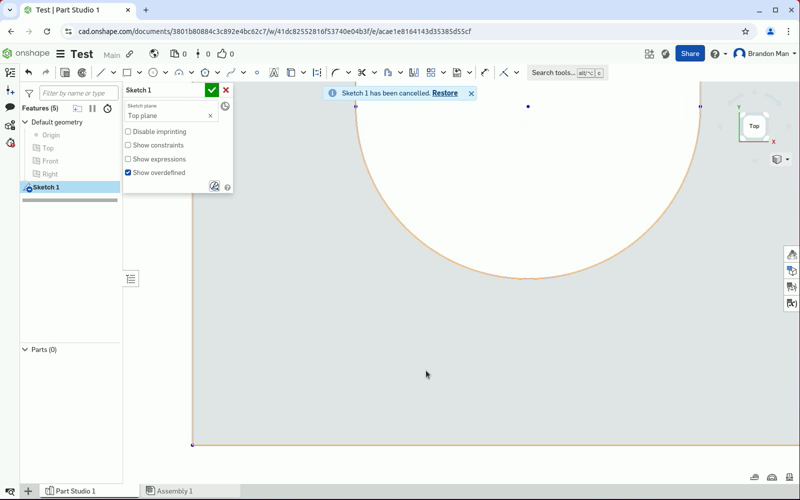
scroll(6)
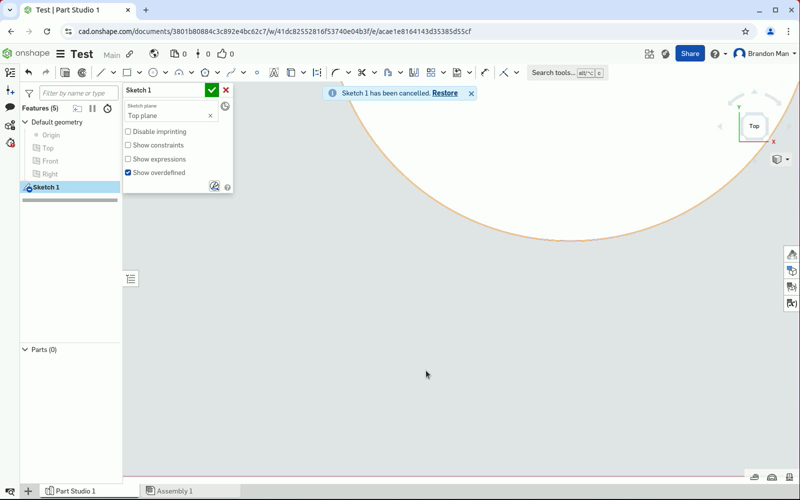
scroll(6)
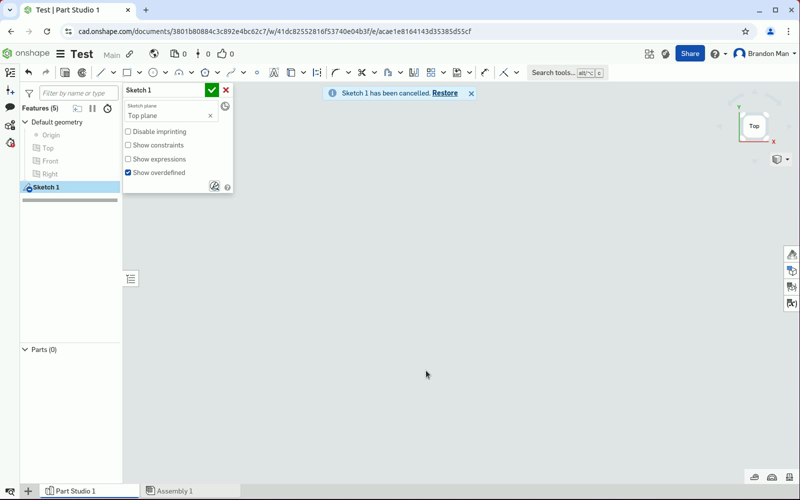
click(426, 370)
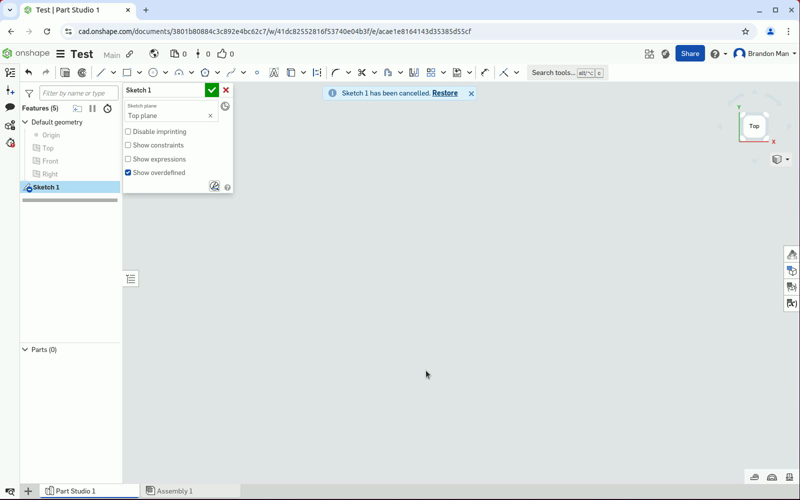
scroll(-6)
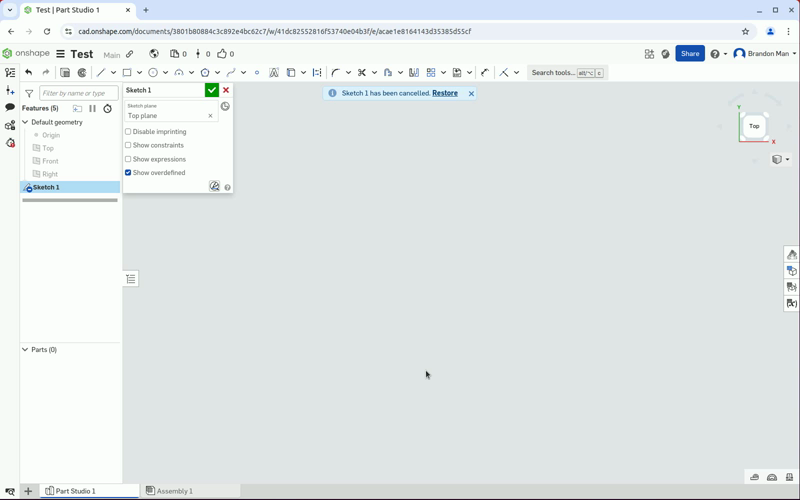
scroll(-6)
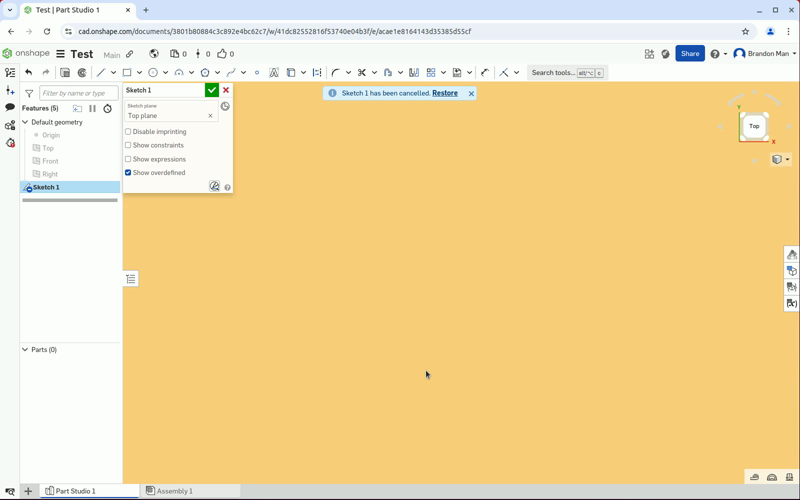
scroll(-6)
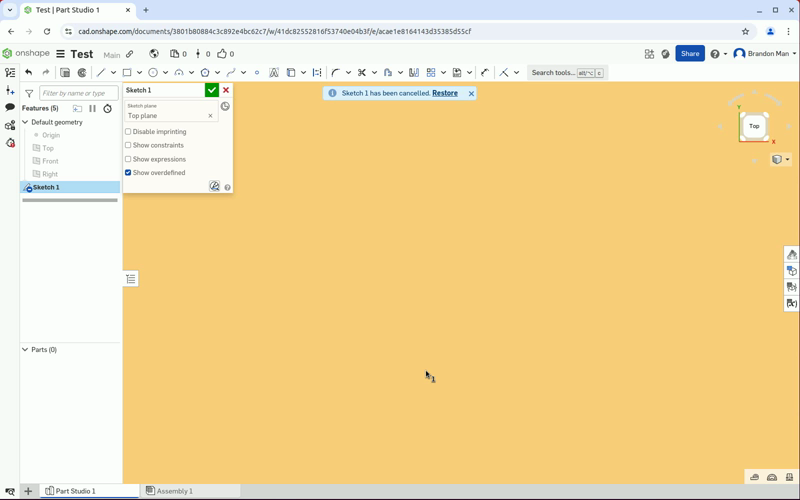
scroll(-6)
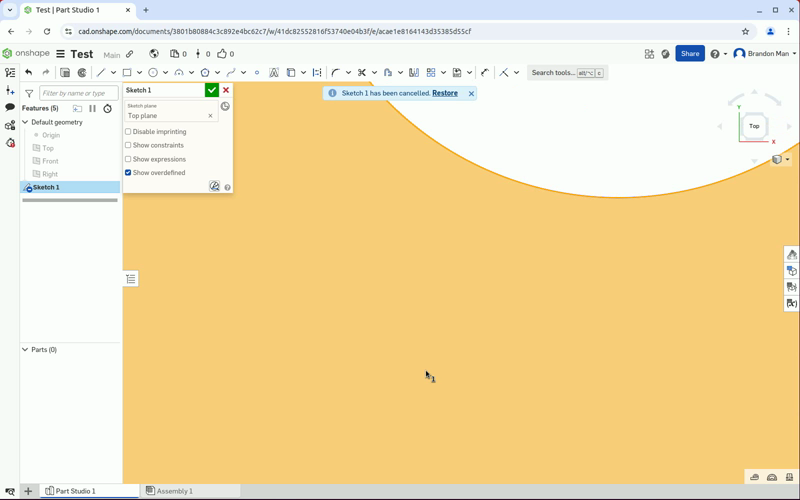
scroll(-6)
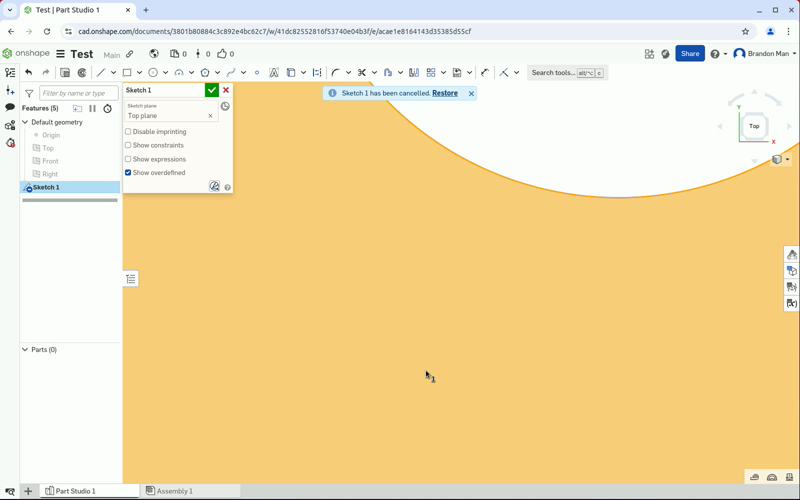
scroll(-6)
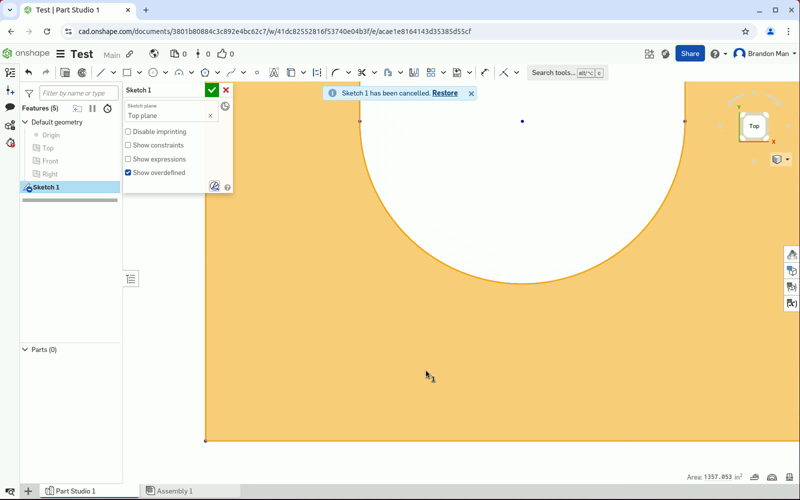
scroll(-6)
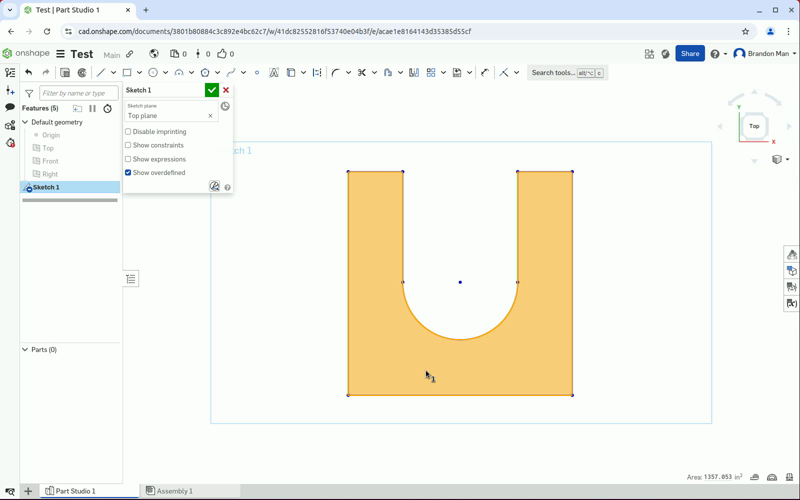
mouse_move(73, 352)
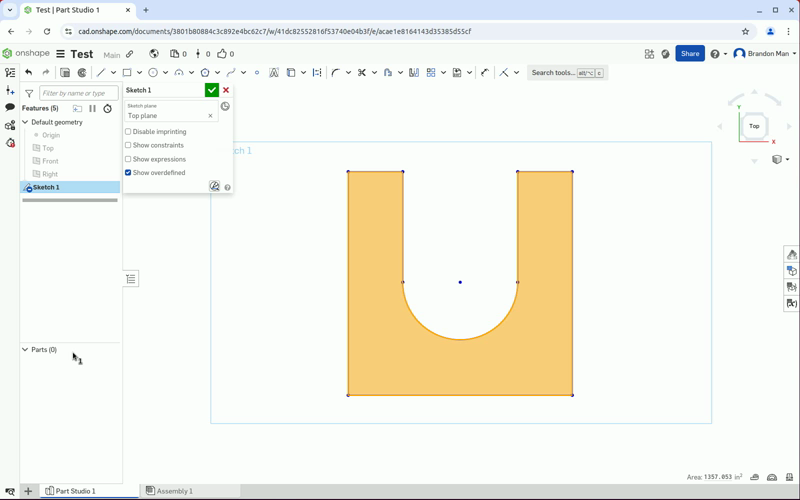
key(shift+y)
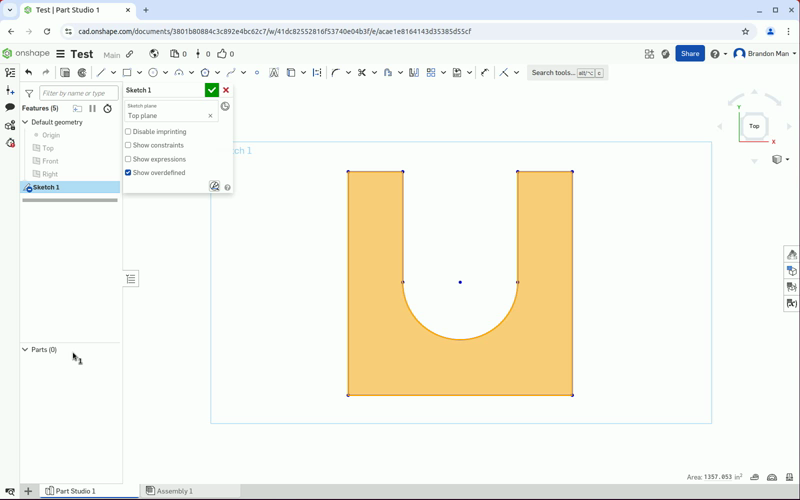
key(shift+e)
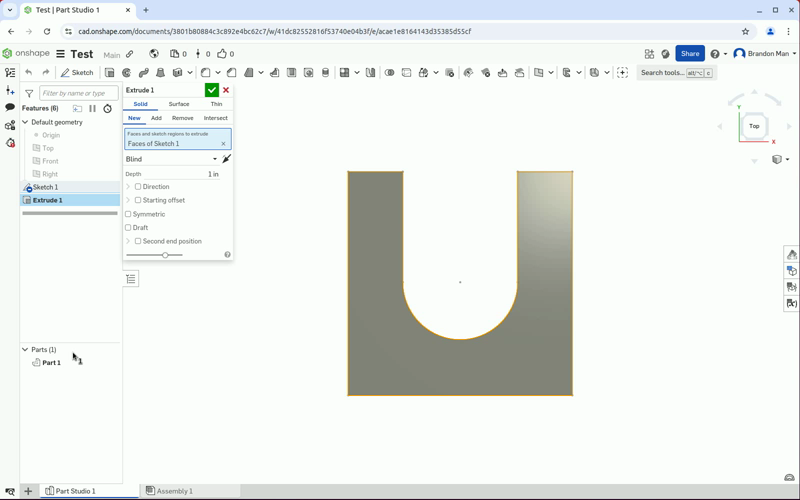
mouse_move(143, 106)
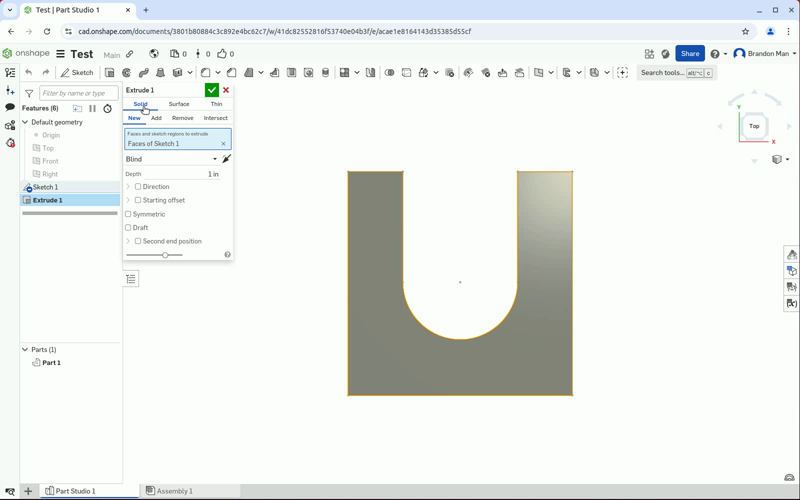
click(143, 106)
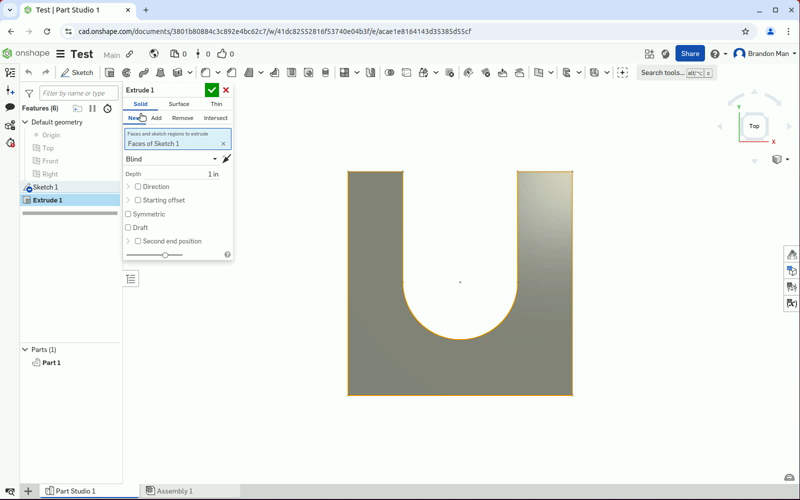
mouse_move(137, 120)
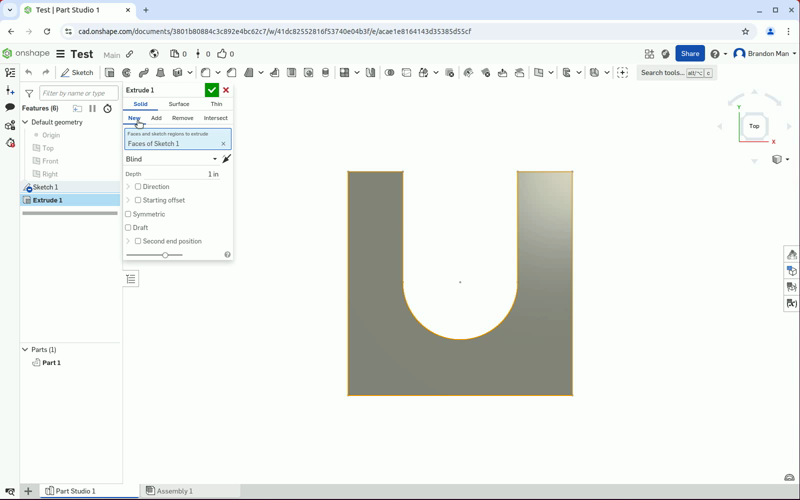
click(137, 120)
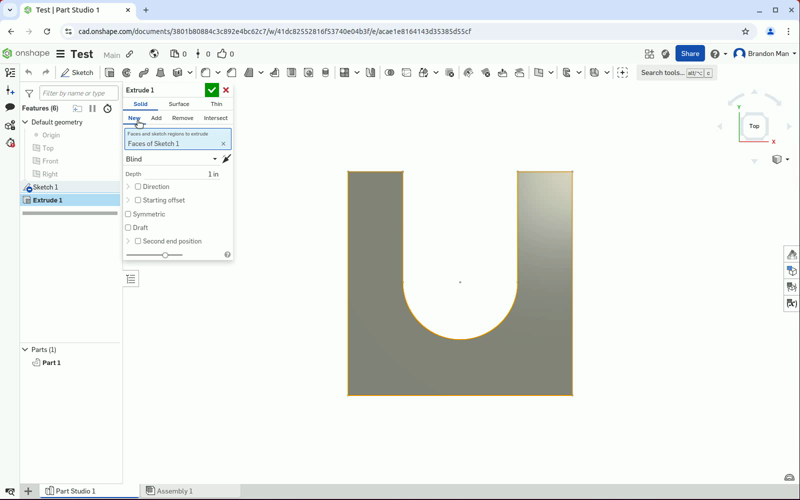
key(tab, 4)
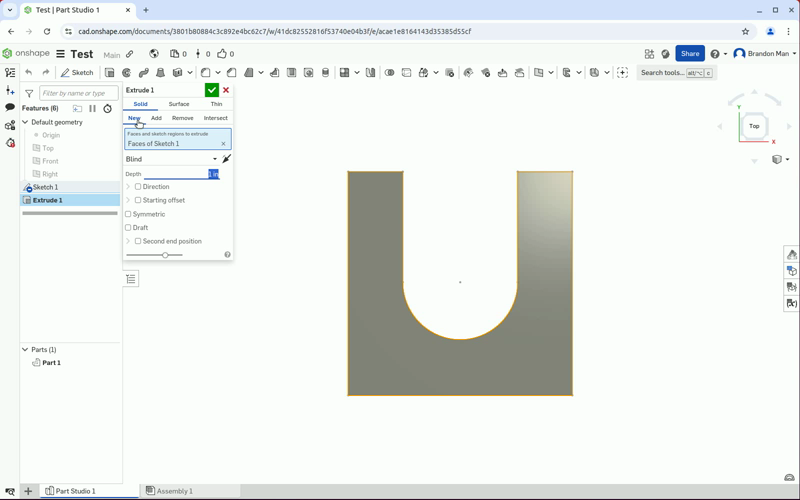
text(2.166)
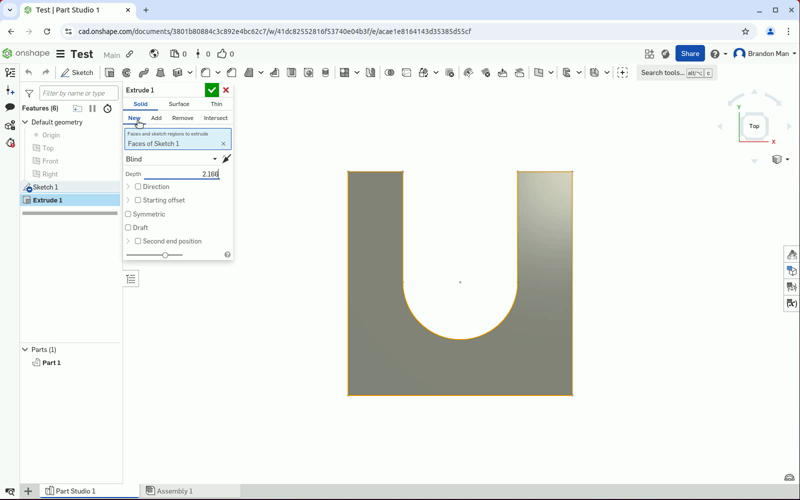
key(enter)
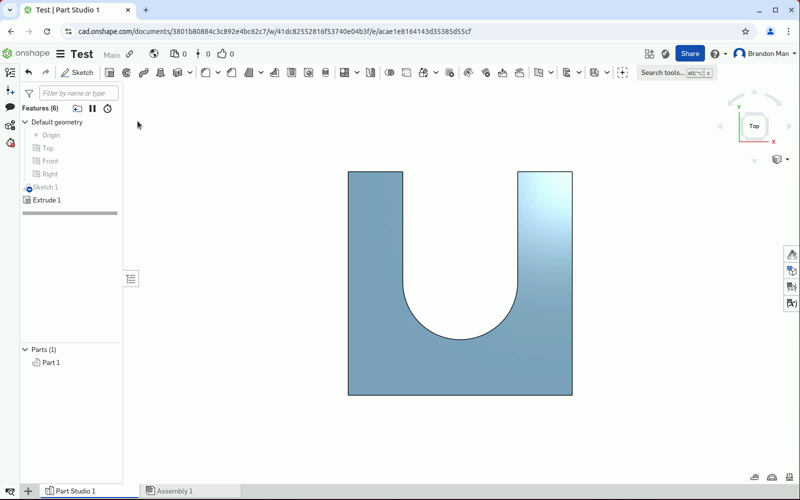
key(shift+h)
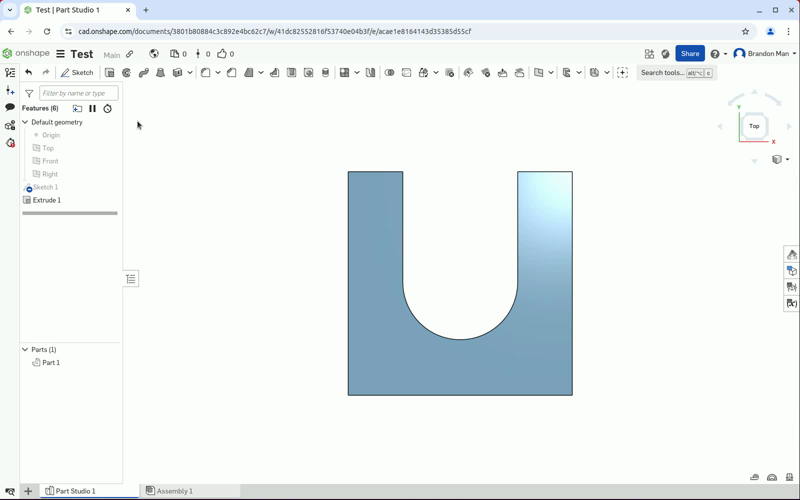
key(shift+h)
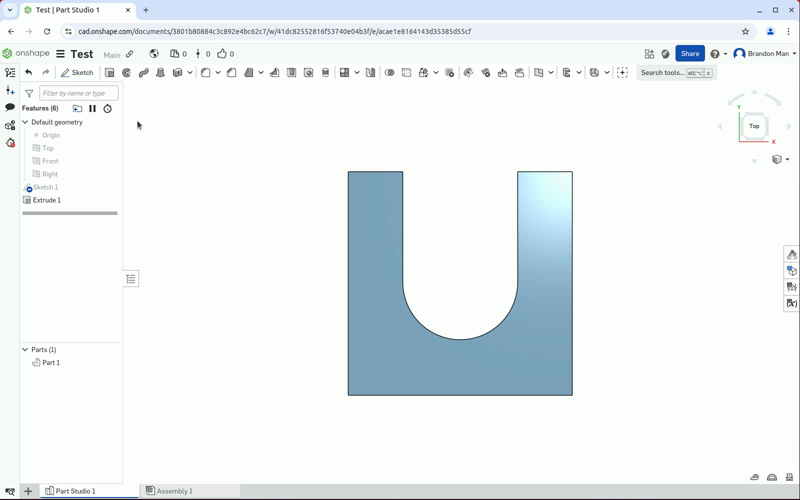
mouse_move(73, 189)
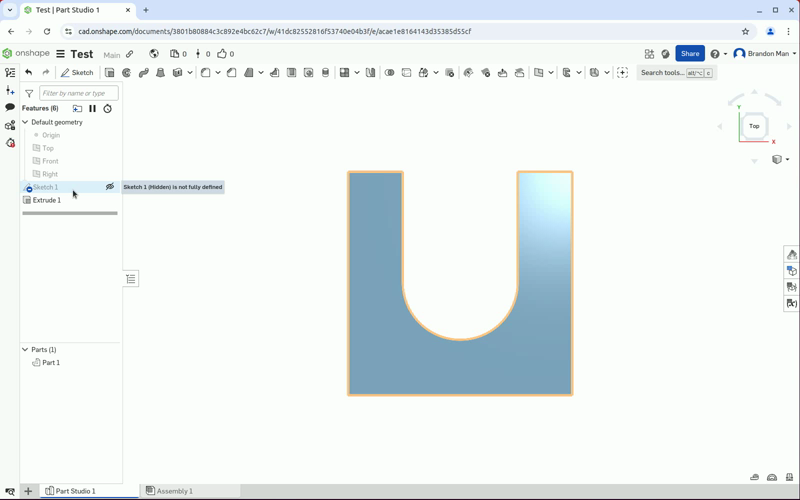
click(73, 189)
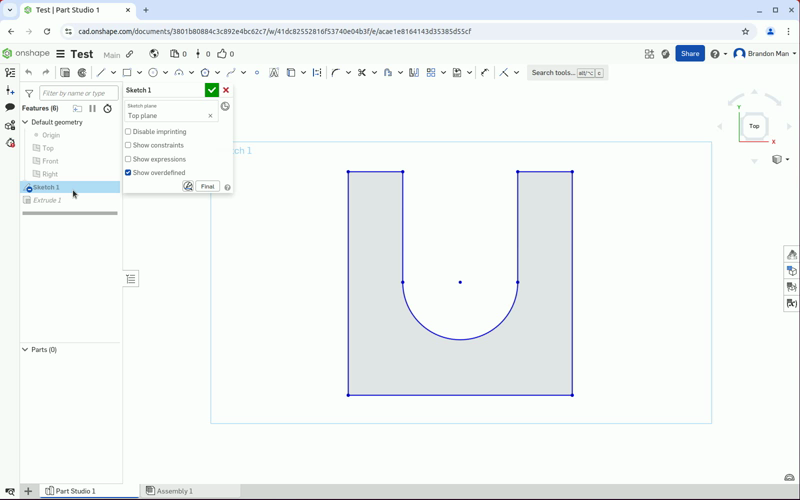
mouse_move(229, 92)
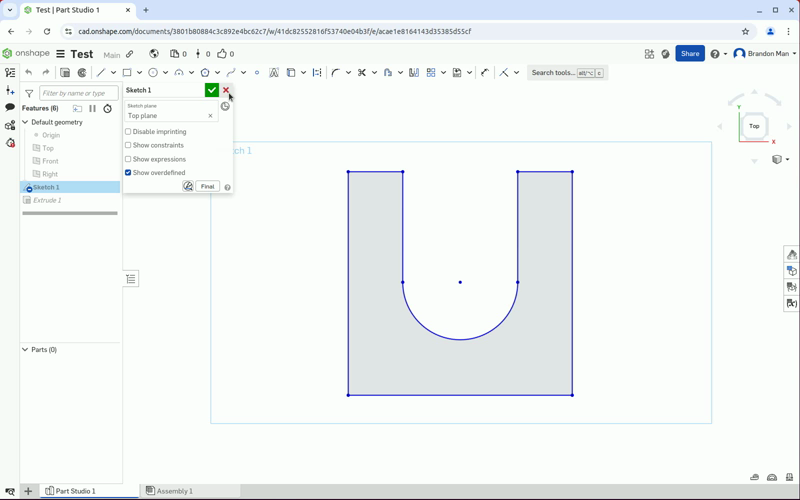
click(229, 92)
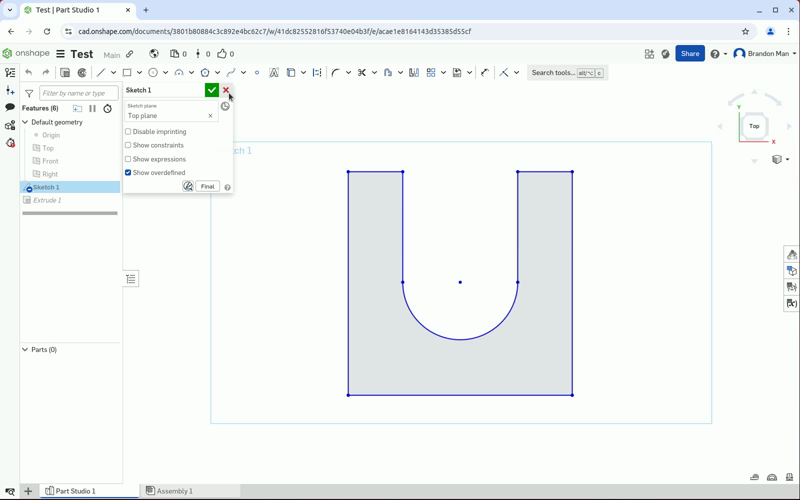
key(shift+s)
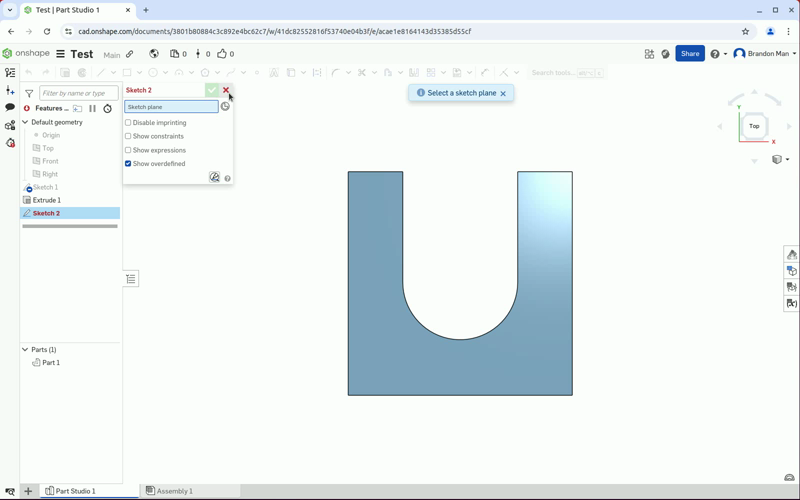
mouse_move(73, 150)
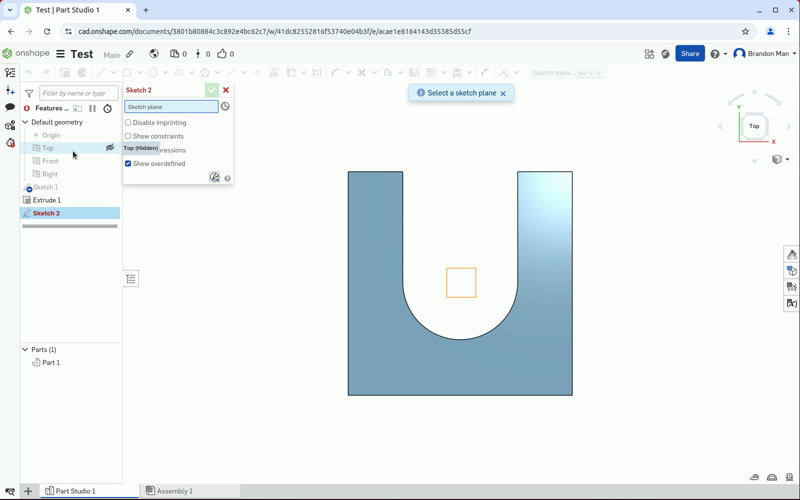
click(73, 150)
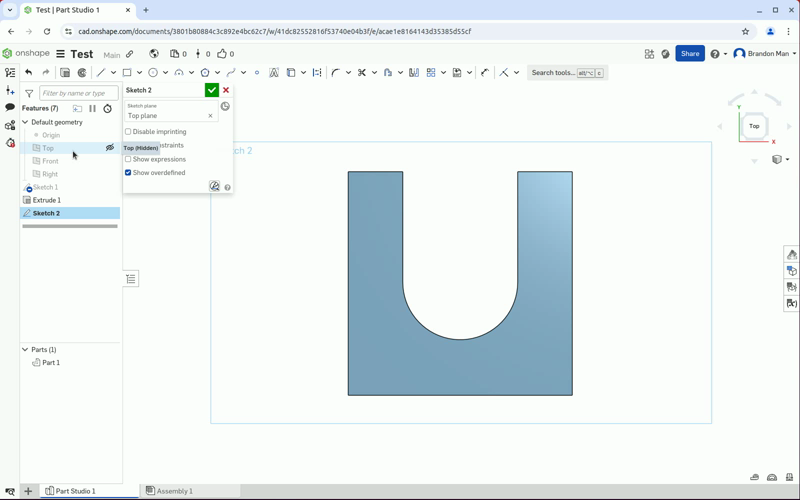
mouse_move(73, 352)
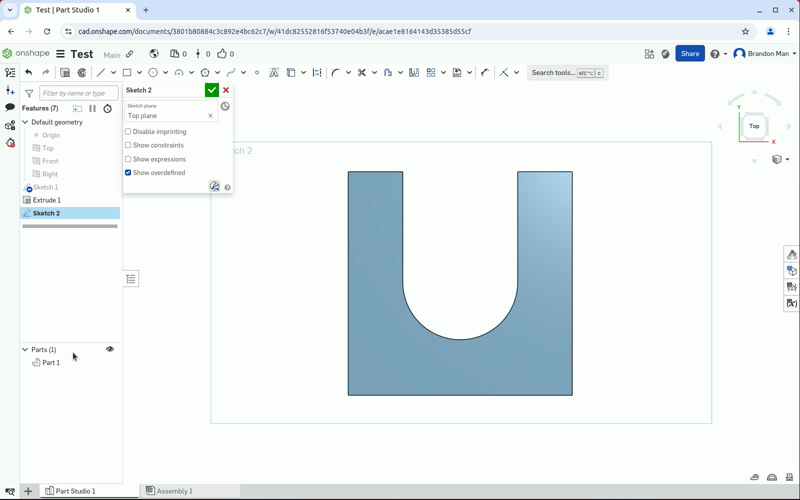
key(y)
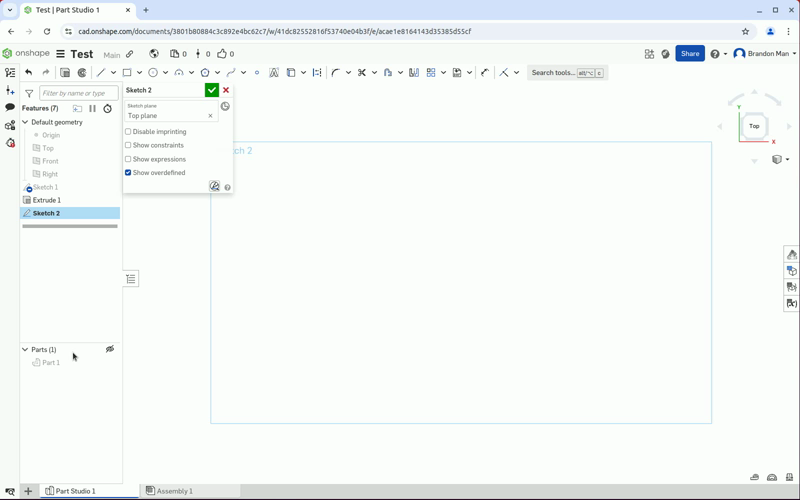
key(a)
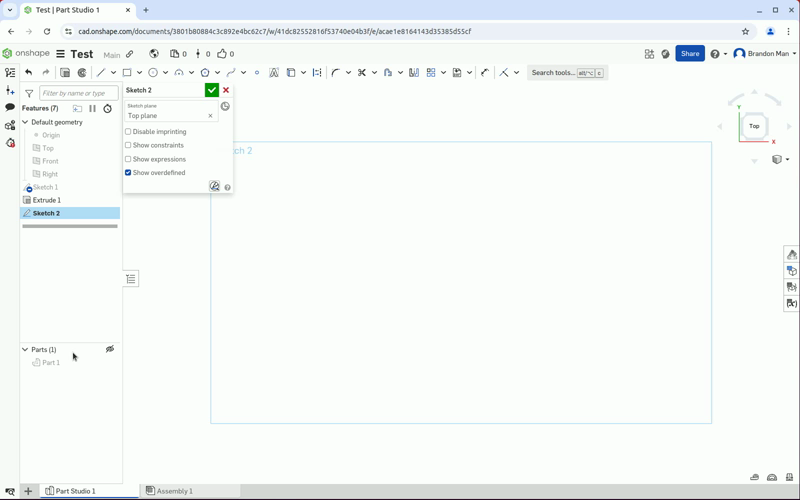
key_down(shift)
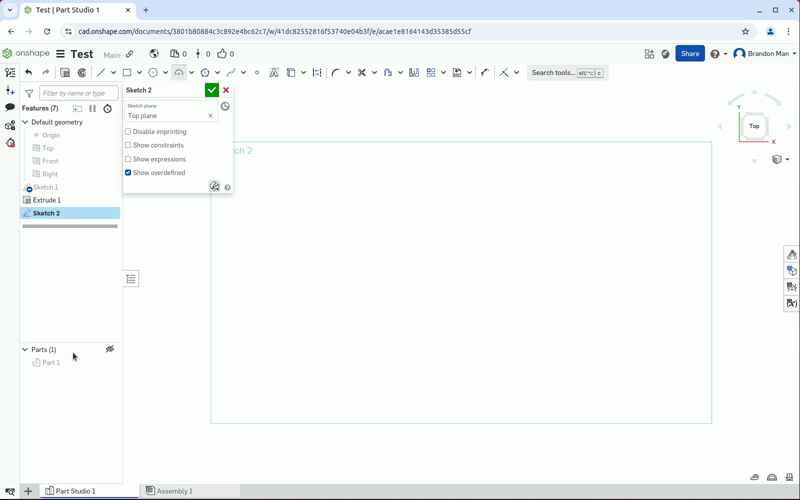
mouse_move(403, 282)
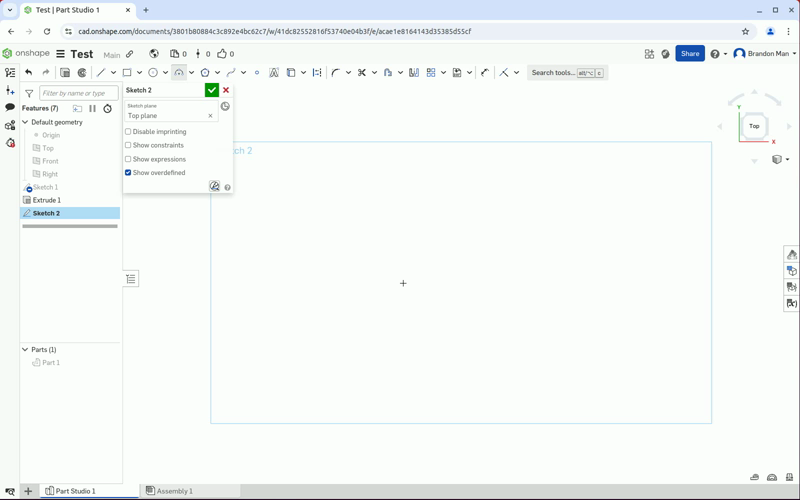
click(403, 282)
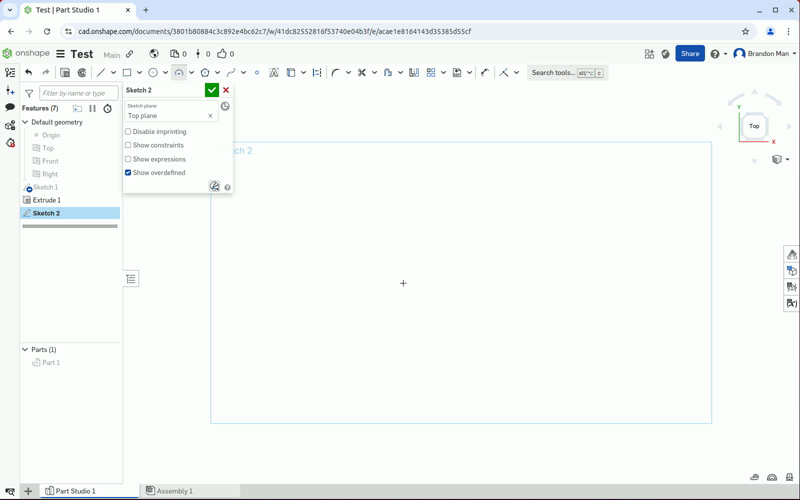
key_up(shift)
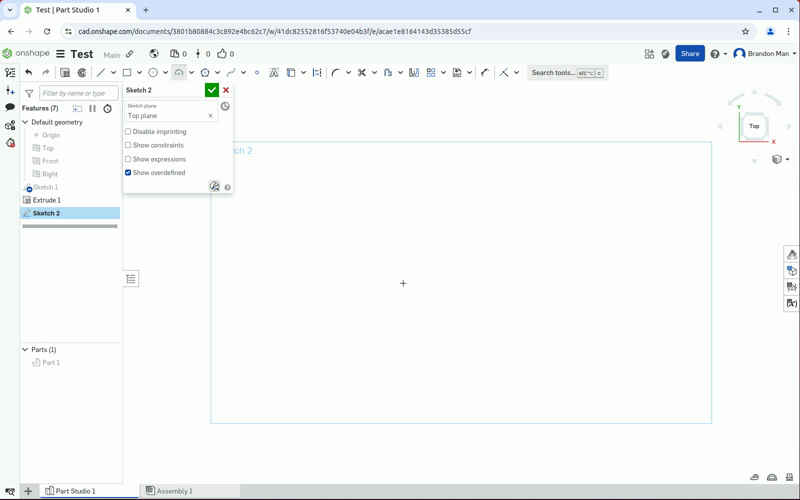
key_down(shift)
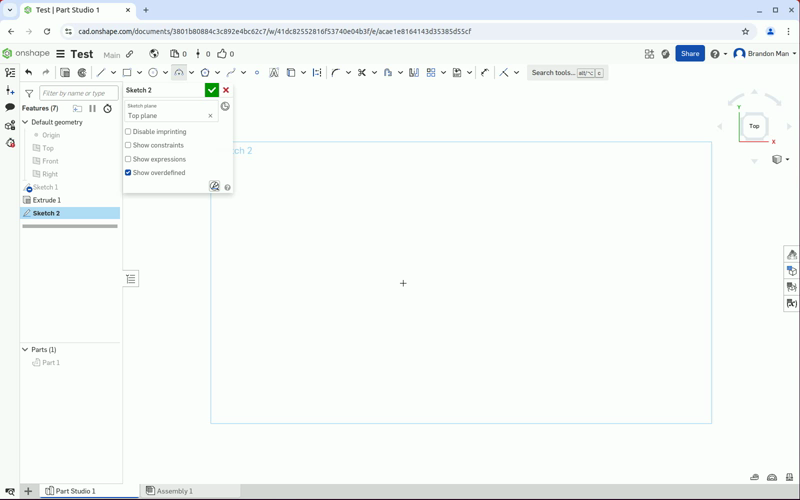
mouse_move(436, 230)
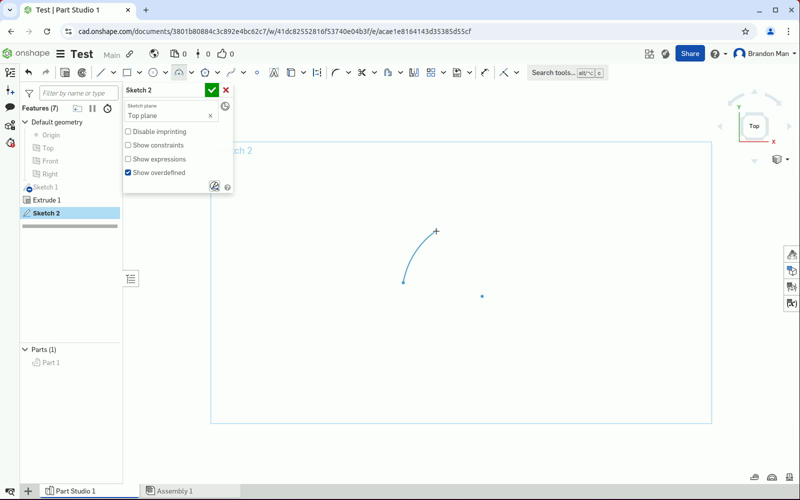
click(436, 230)
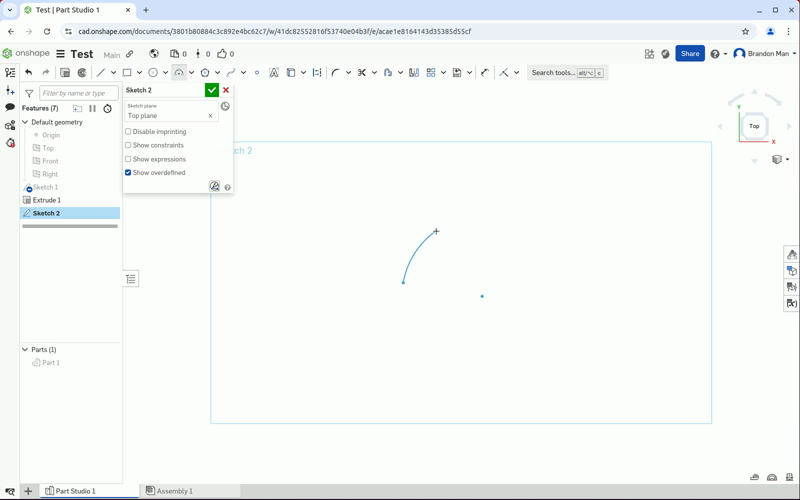
mouse_move(412, 252)
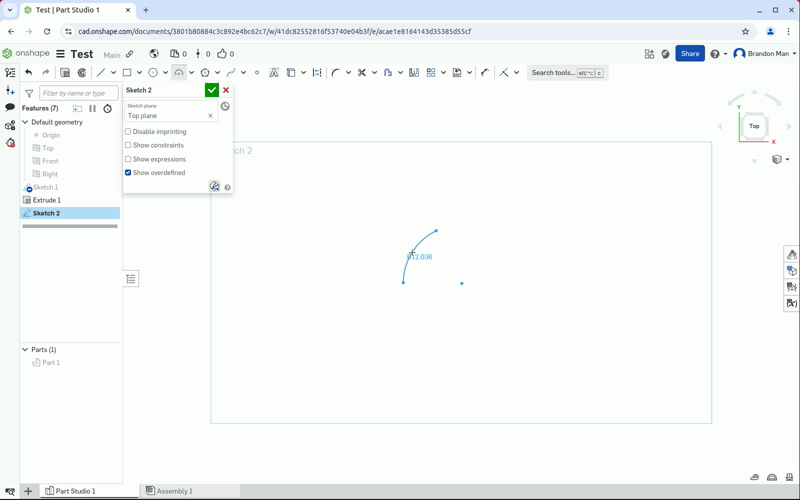
click(412, 252)
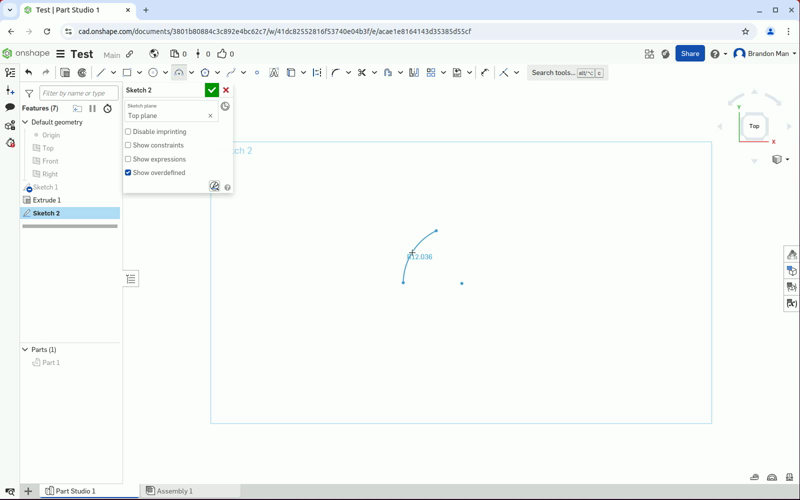
key_up(shift)
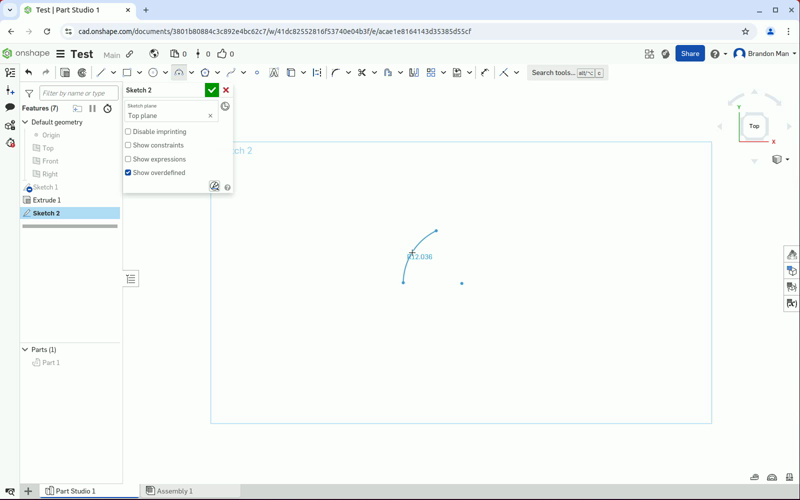
key(esc)
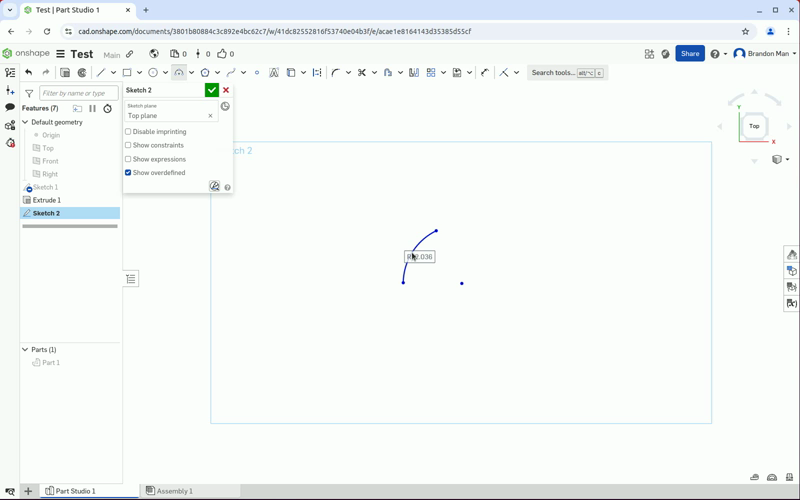
key(l)
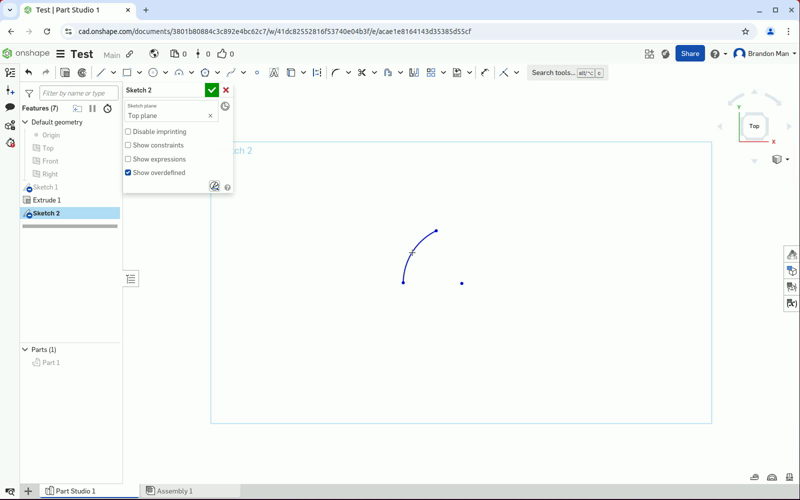
mouse_move(436, 230)
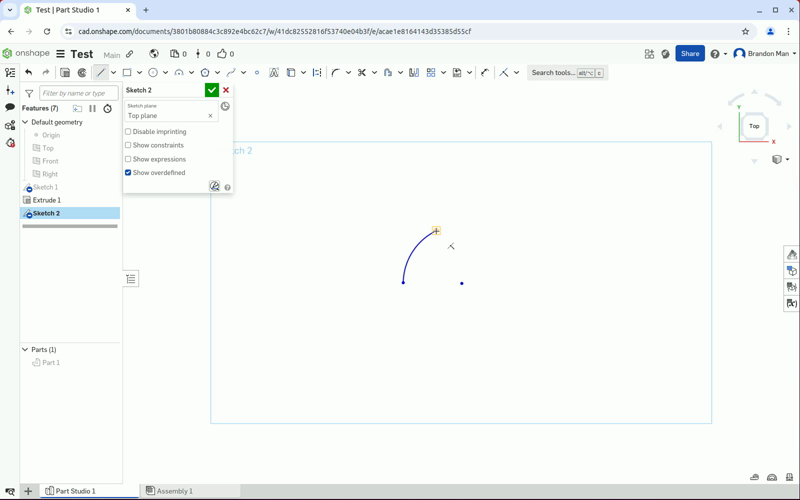
click(436, 230)
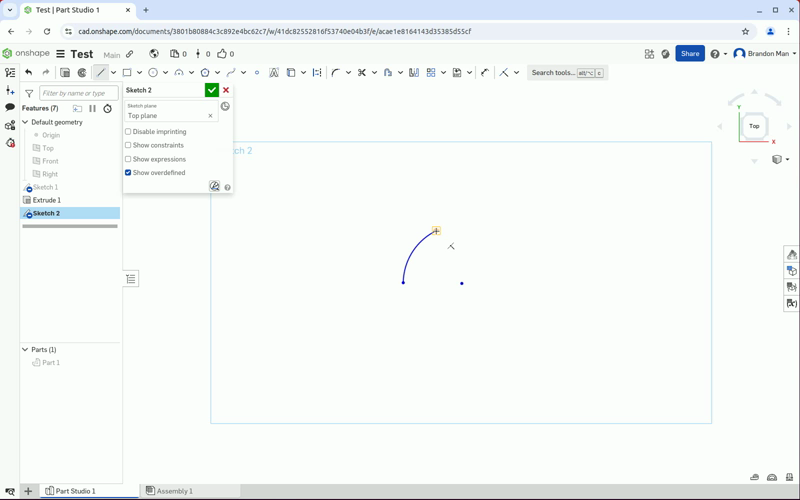
key_down(shift)
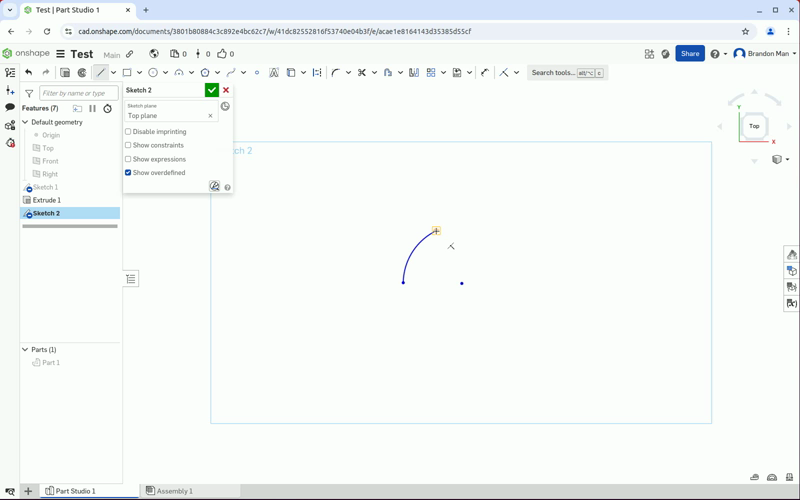
mouse_move(436, 170)
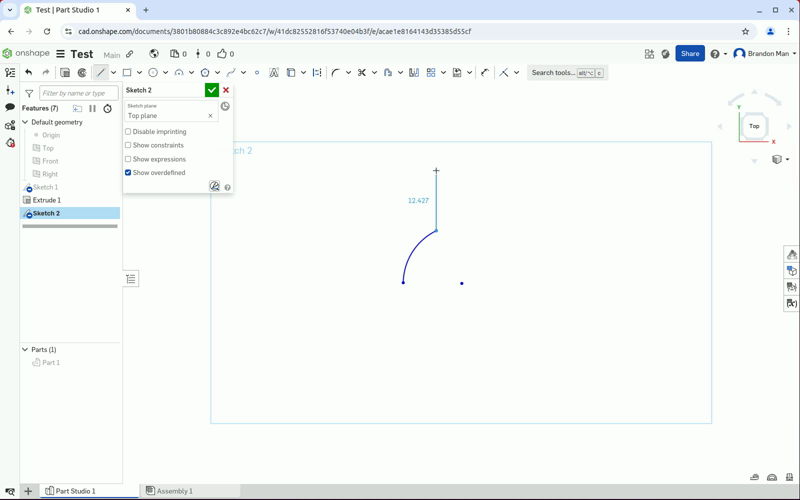
click(436, 170)
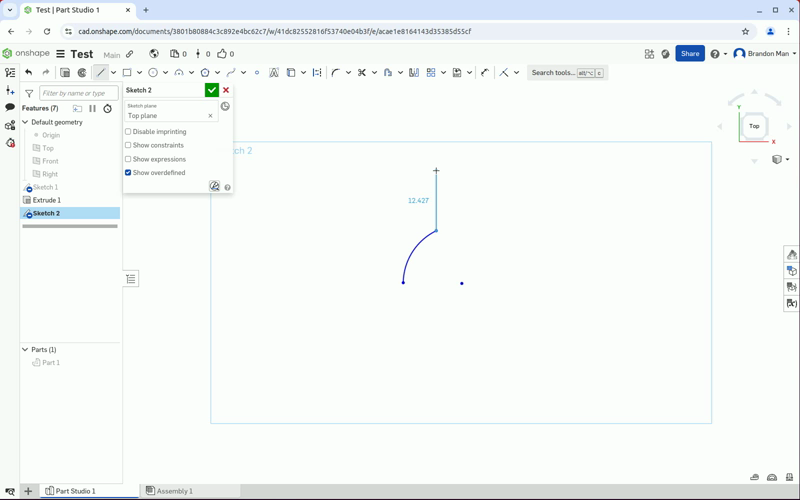
key_up(shift)
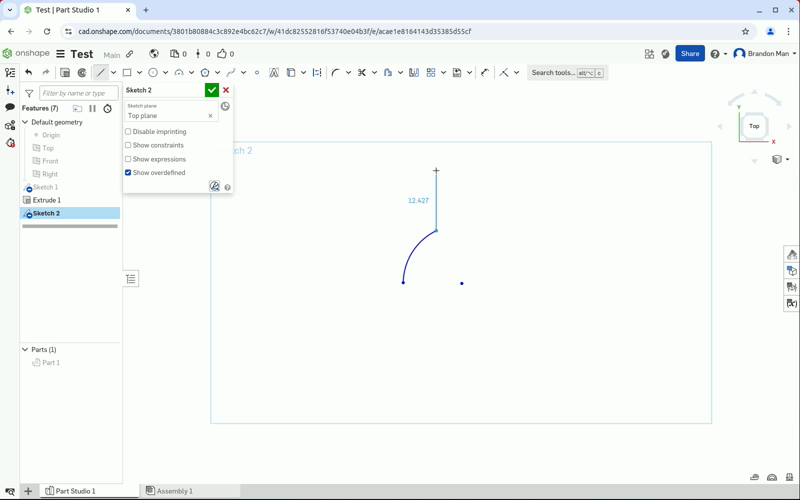
key_down(shift)
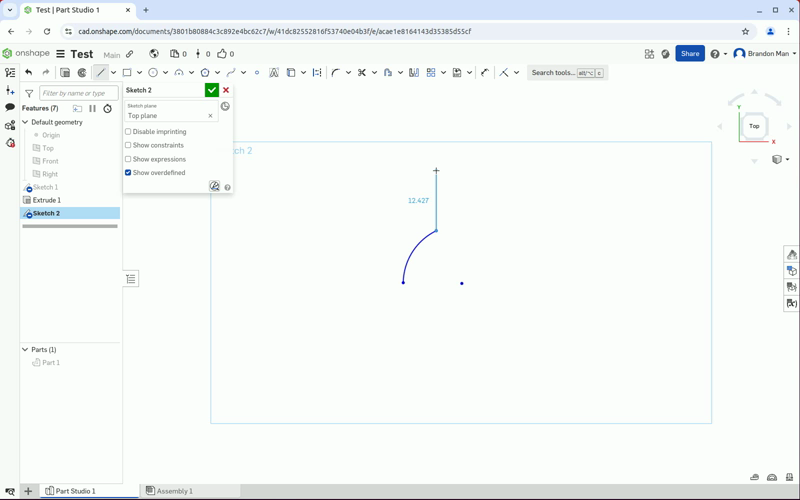
mouse_move(466, 170)
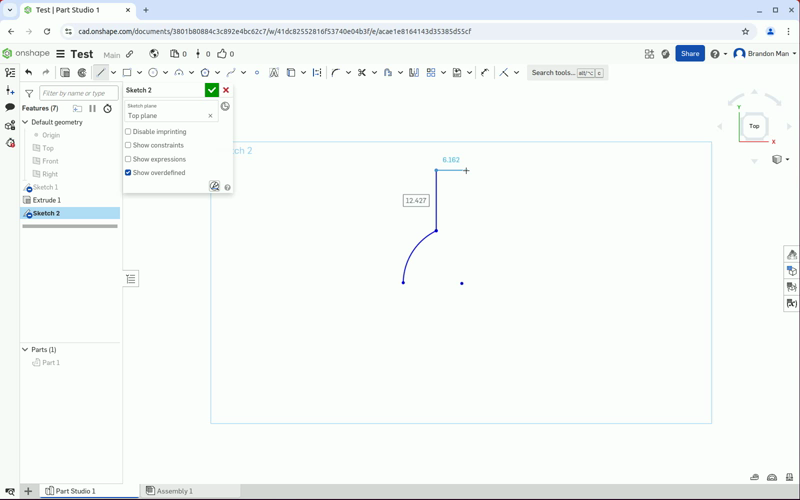
mouse_move(403, 170)
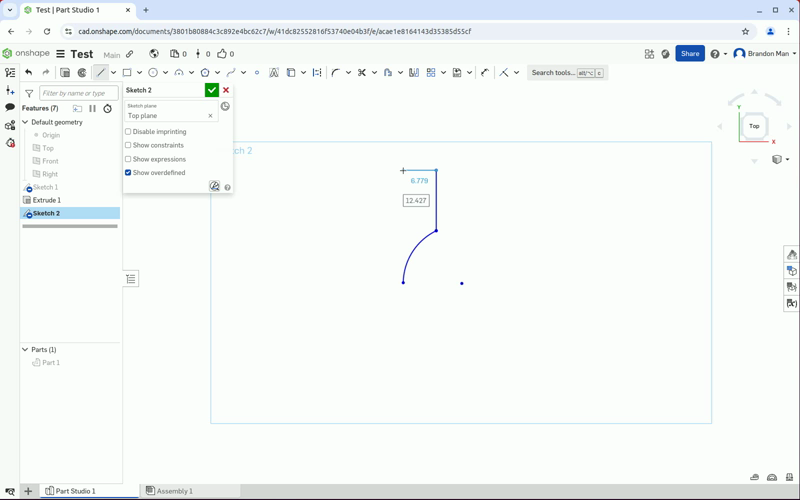
click(403, 170)
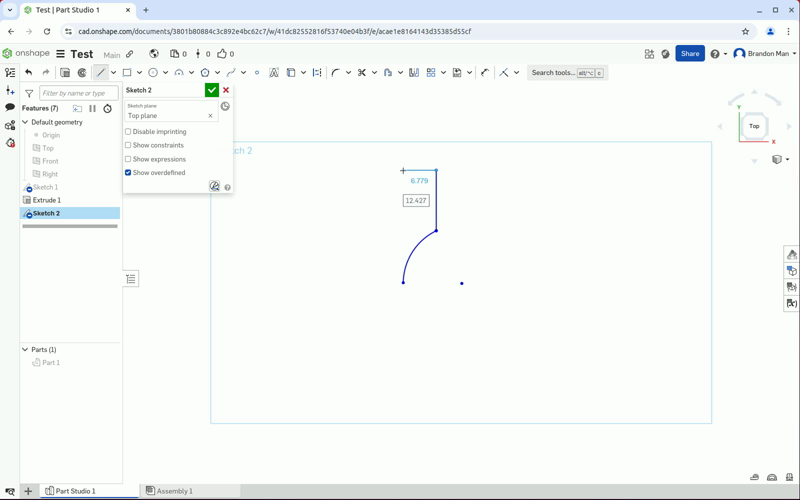
key_up(shift)
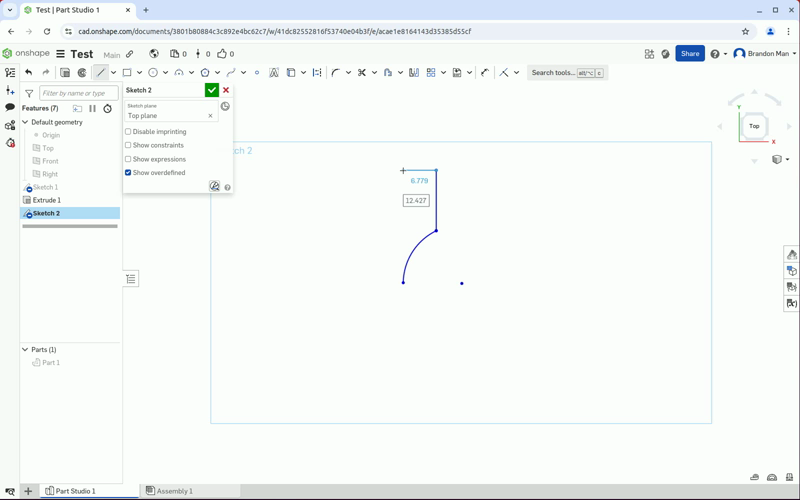
key_down(shift)
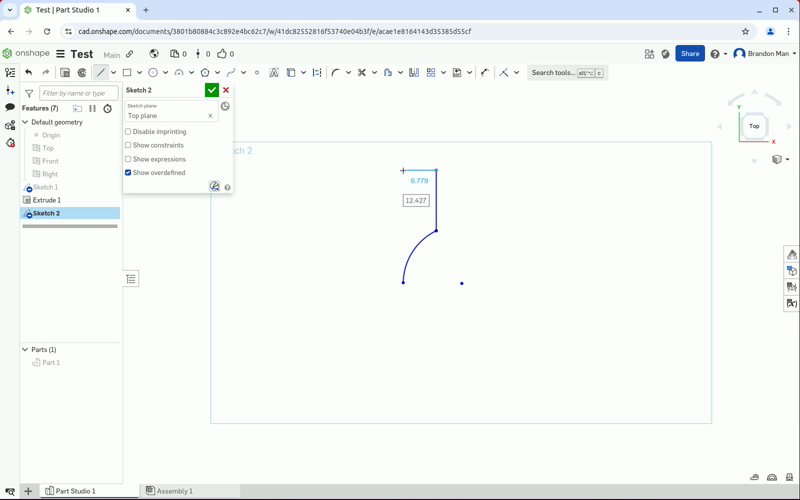
mouse_move(403, 282)
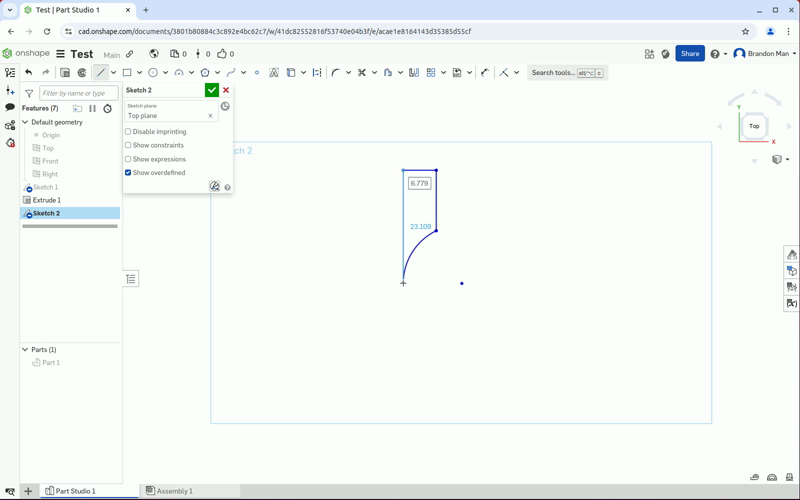
key_up(shift)
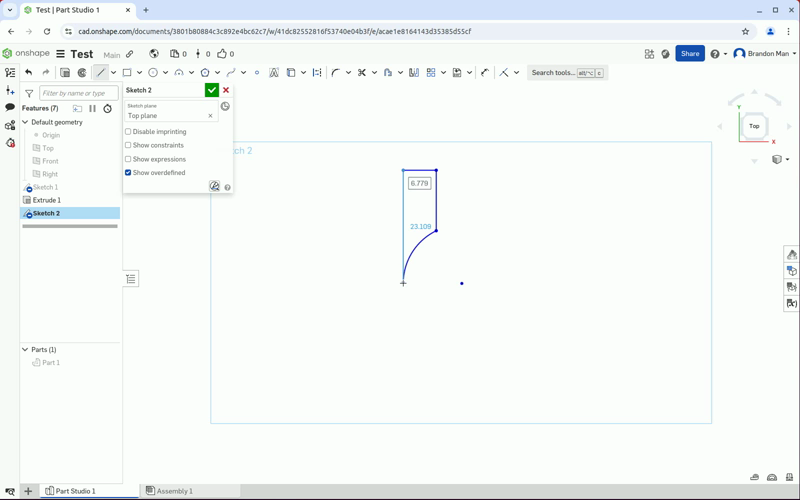
click(403, 282)
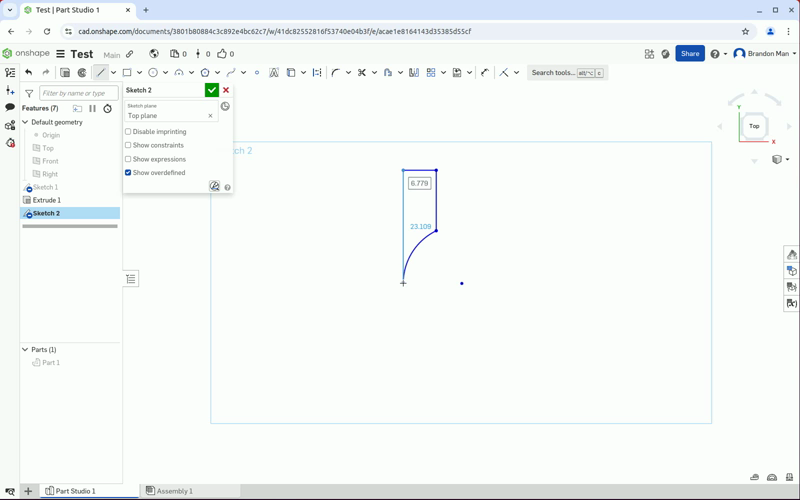
key(esc)
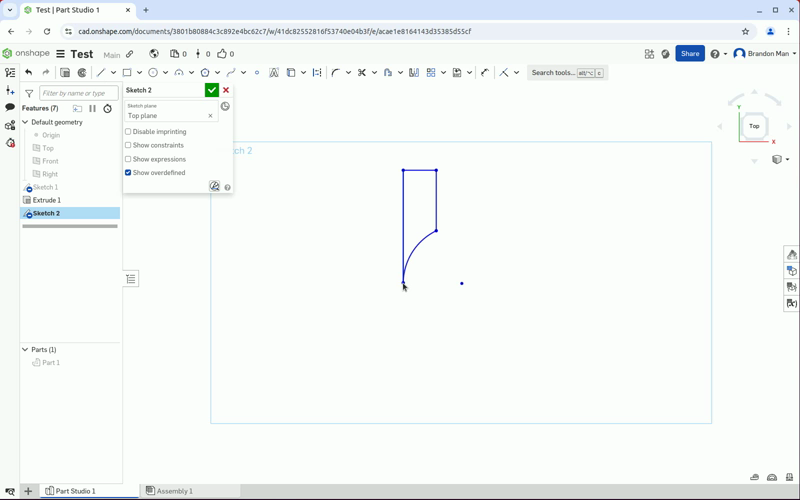
mouse_move(429, 230)
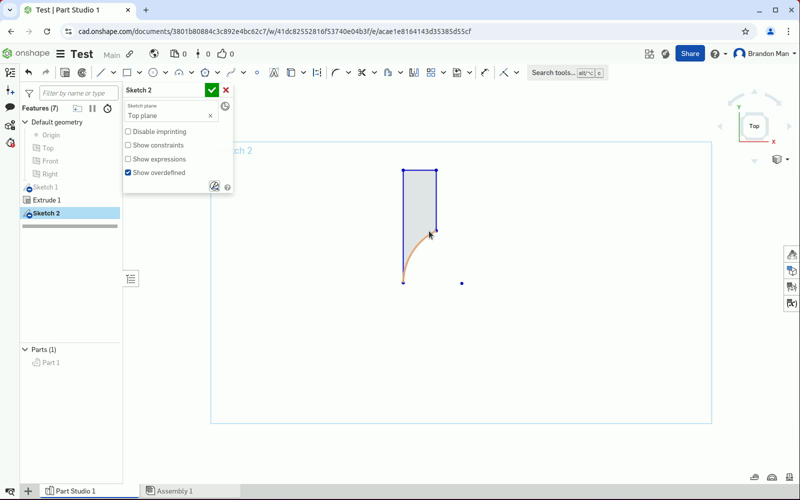
click(429, 230)
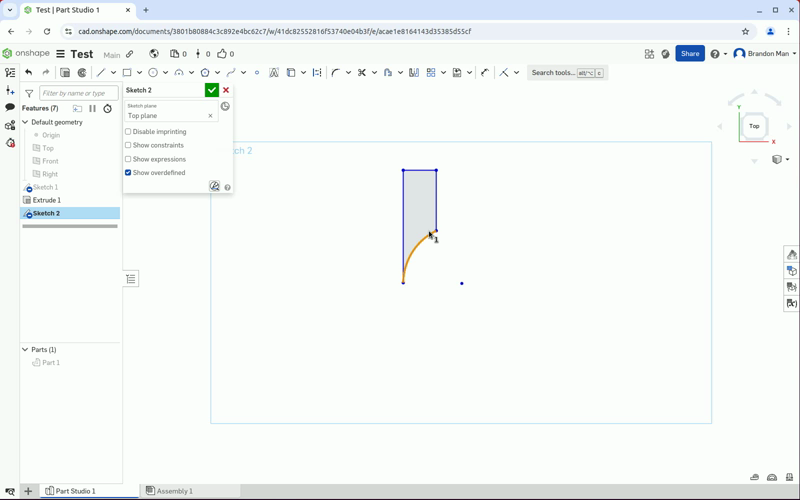
mouse_move(73, 352)
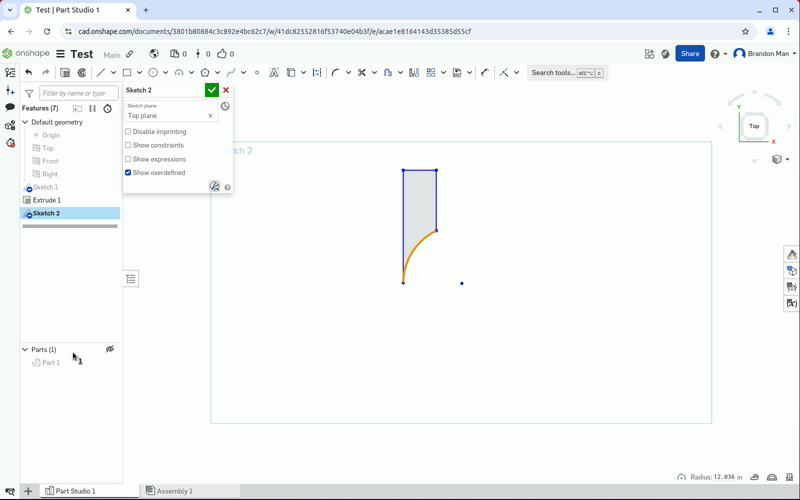
key(shift+y)
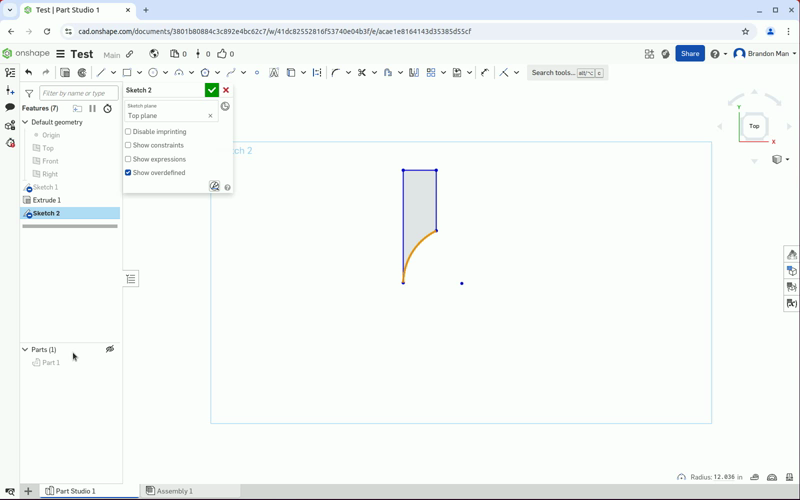
key(shift+e)
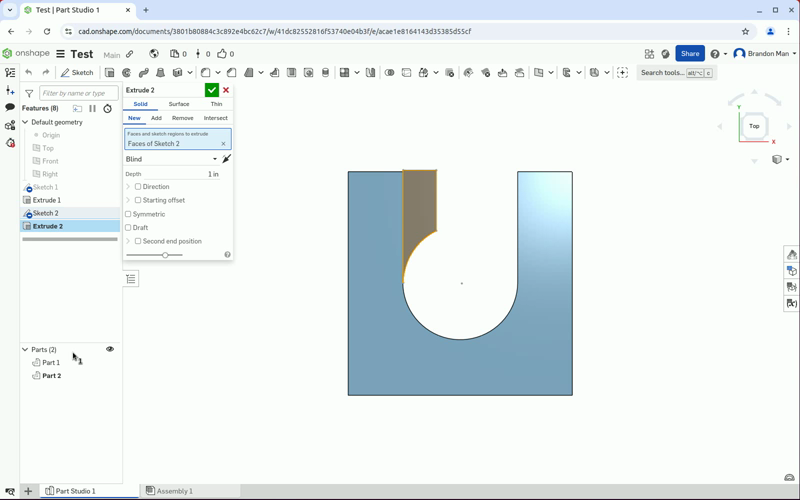
mouse_move(143, 106)
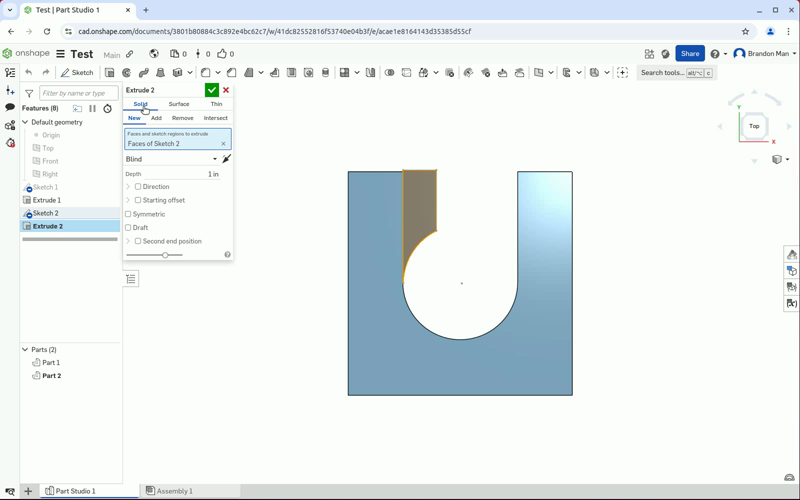
click(143, 106)
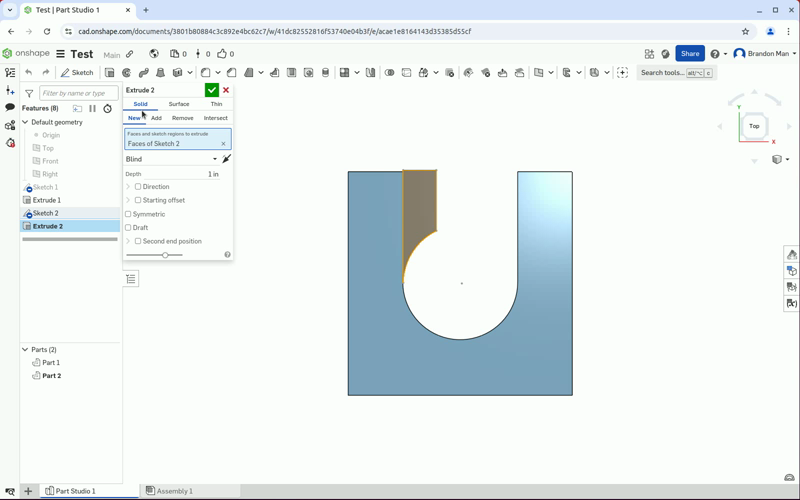
mouse_move(137, 120)
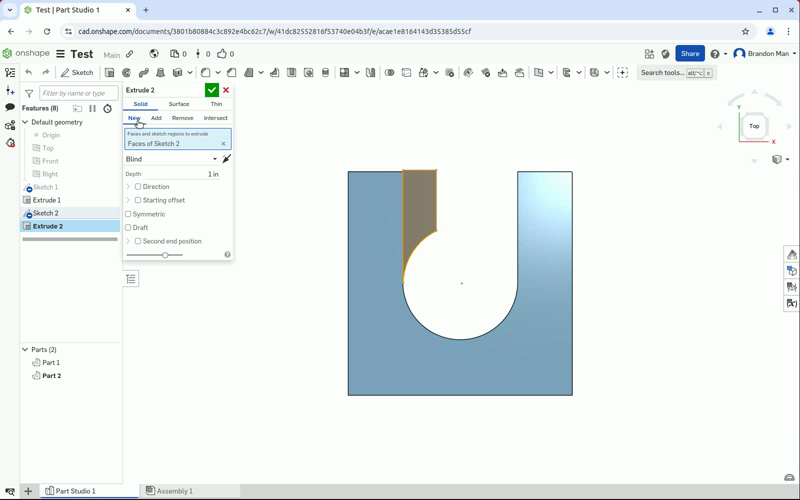
click(137, 120)
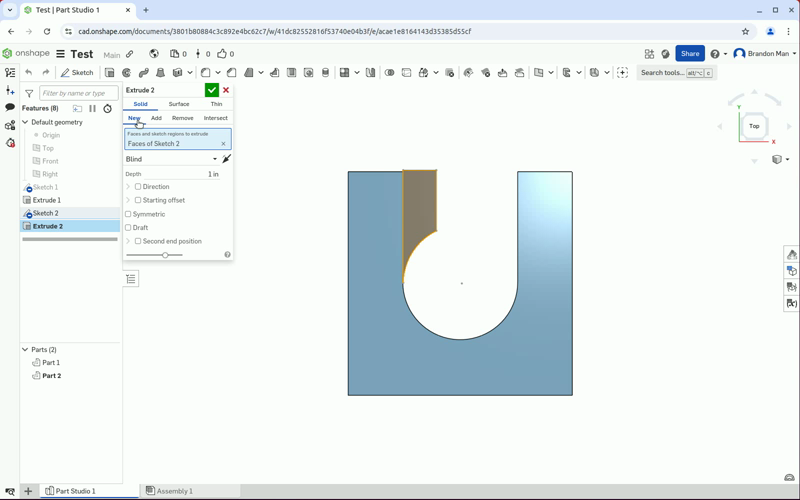
key(tab, 4)
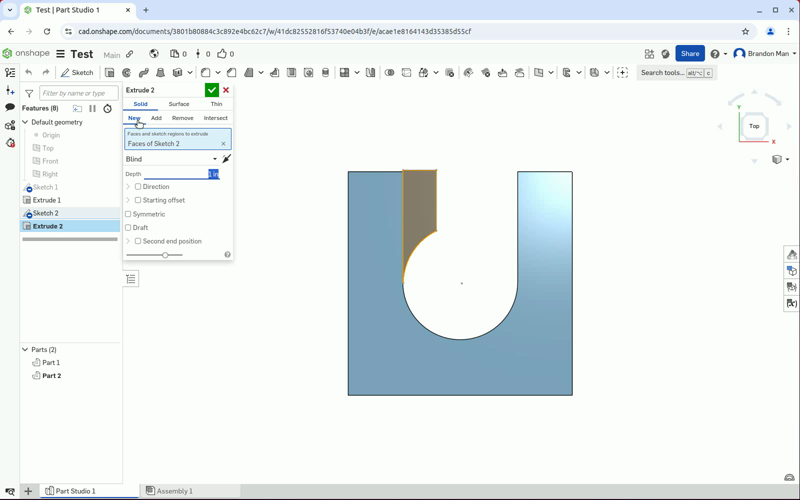
text(1.685)
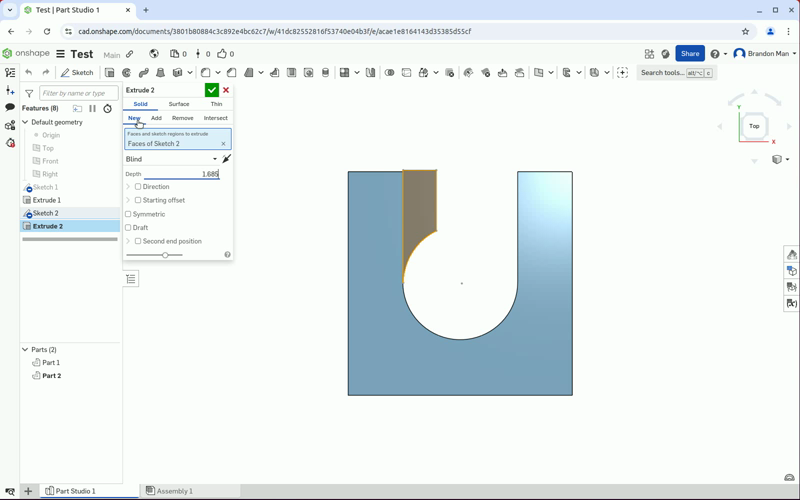
key(enter)
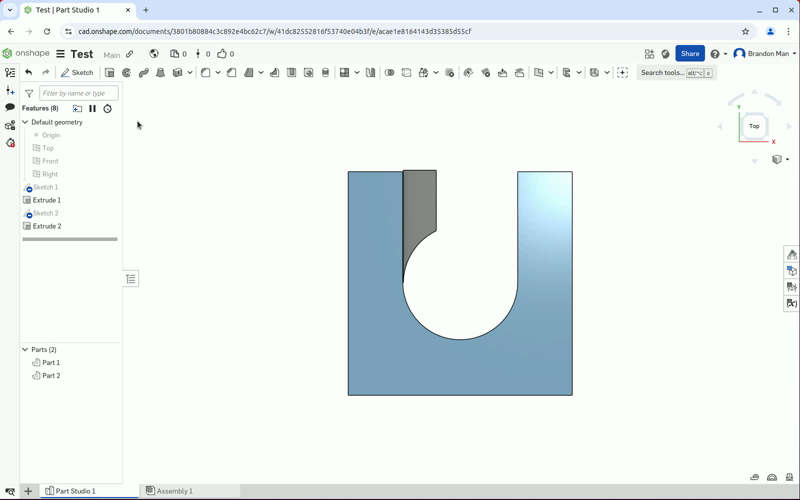
key(shift+h)
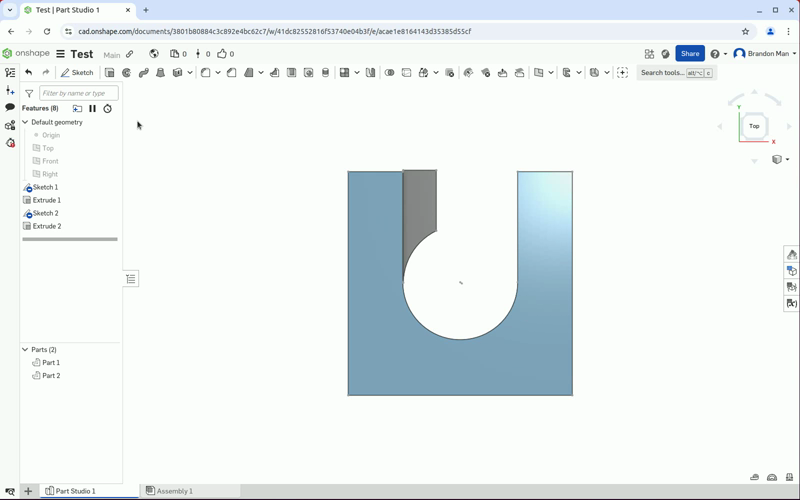
key(shift+h)
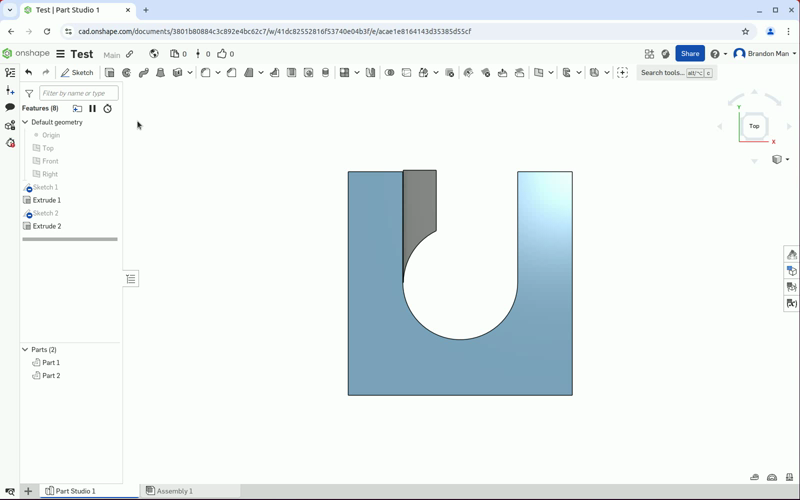
mouse_move(73, 189)
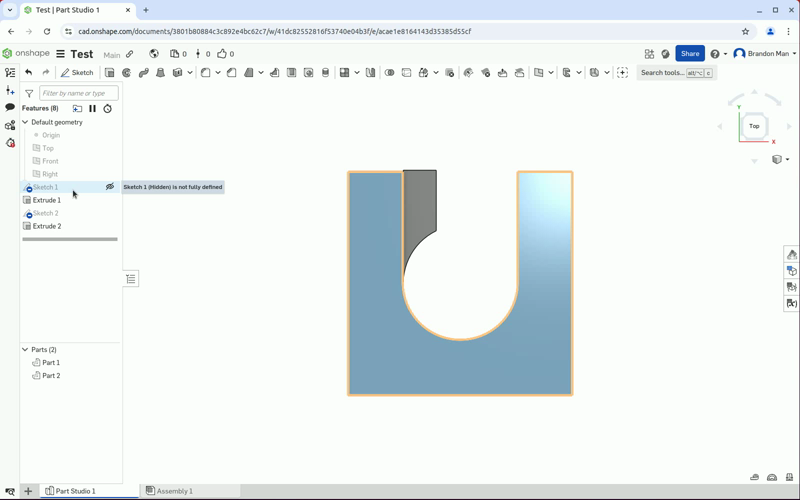
click(73, 189)
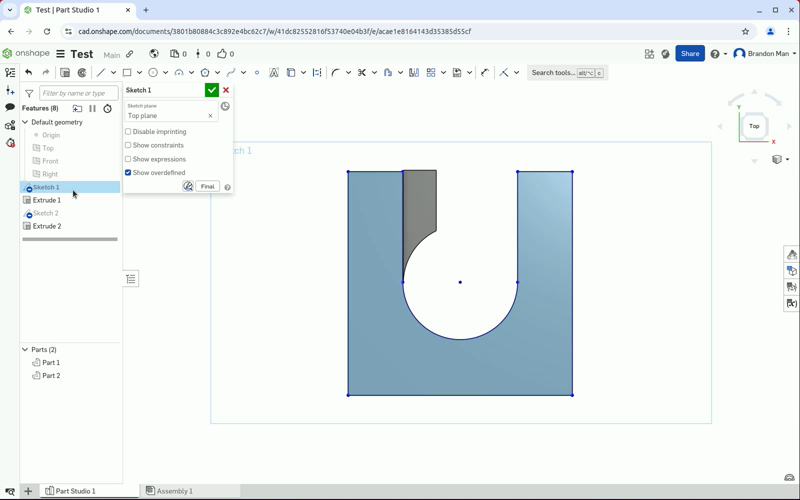
mouse_move(229, 92)
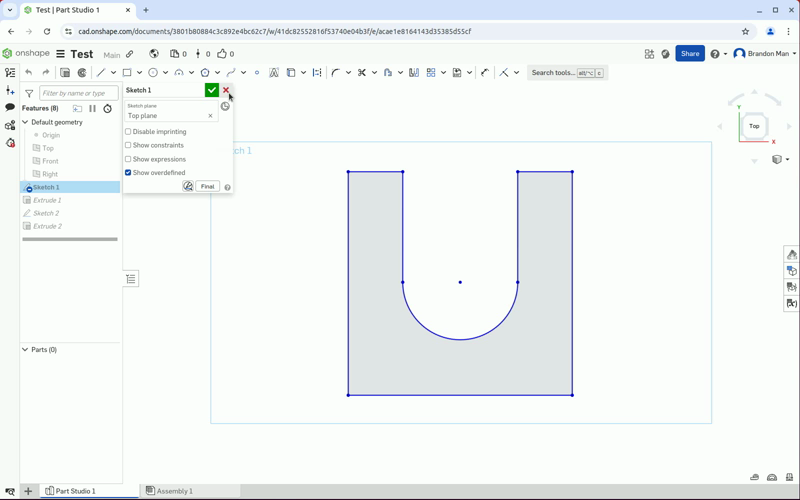
click(229, 92)
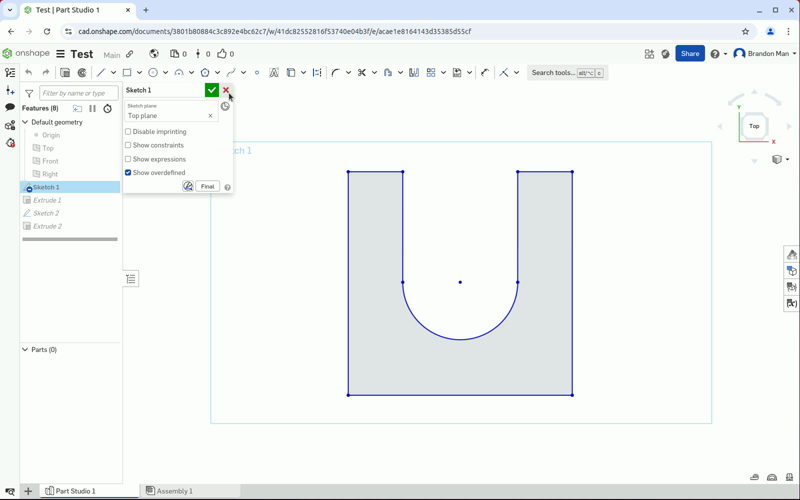
key(shift+s)
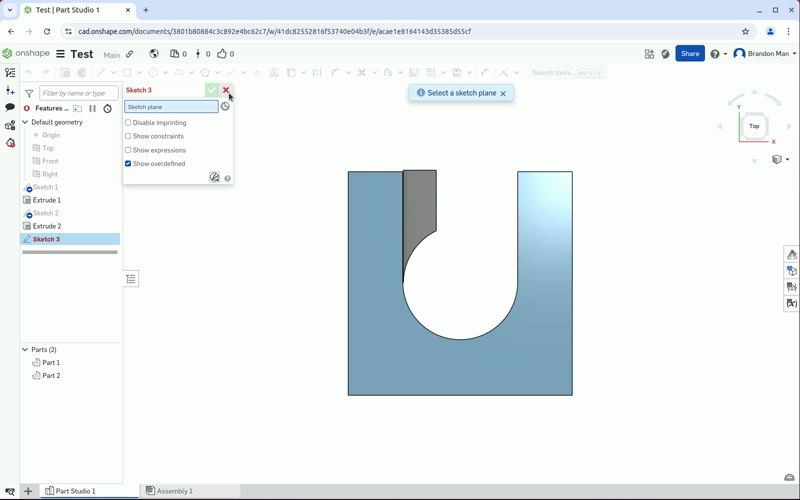
mouse_move(73, 150)
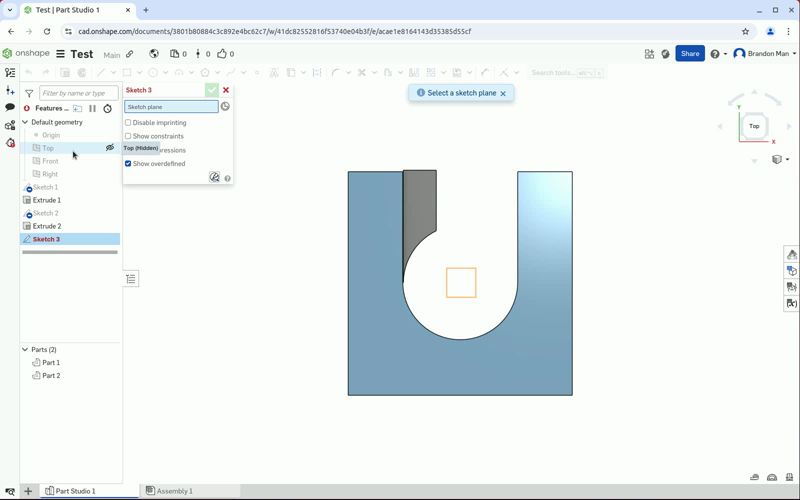
click(73, 150)
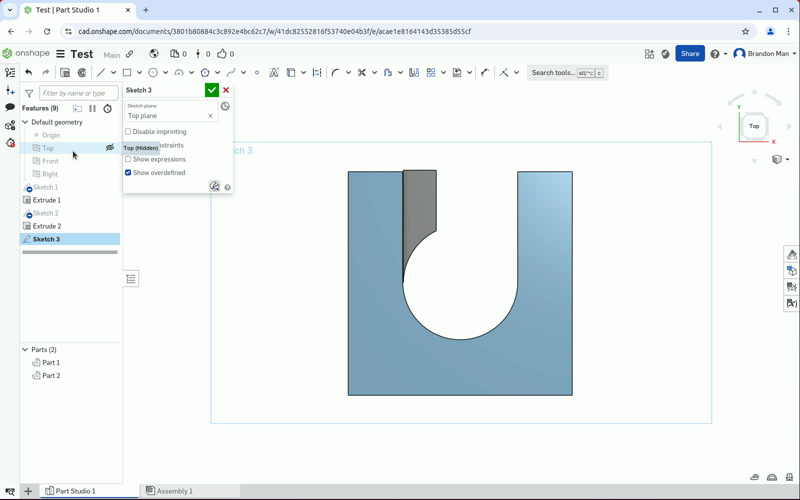
mouse_move(73, 352)
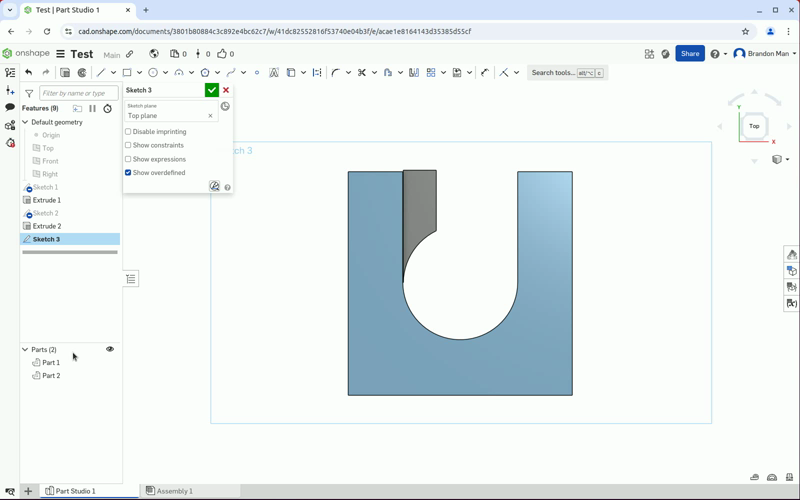
key(y)
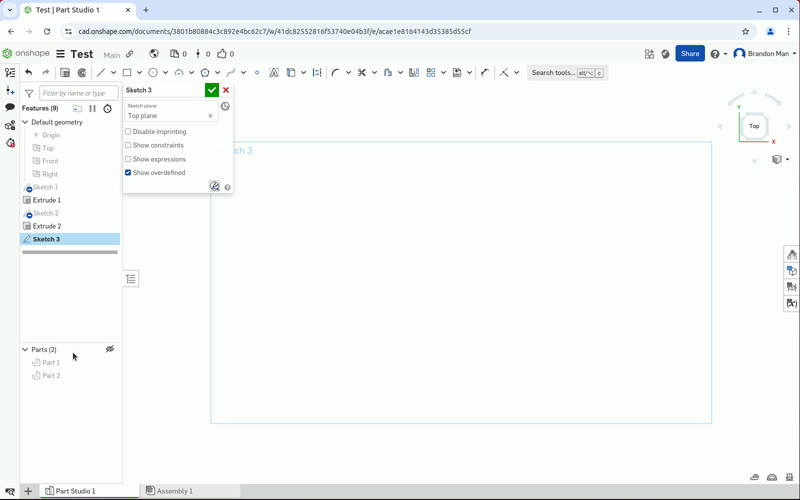
key(a)
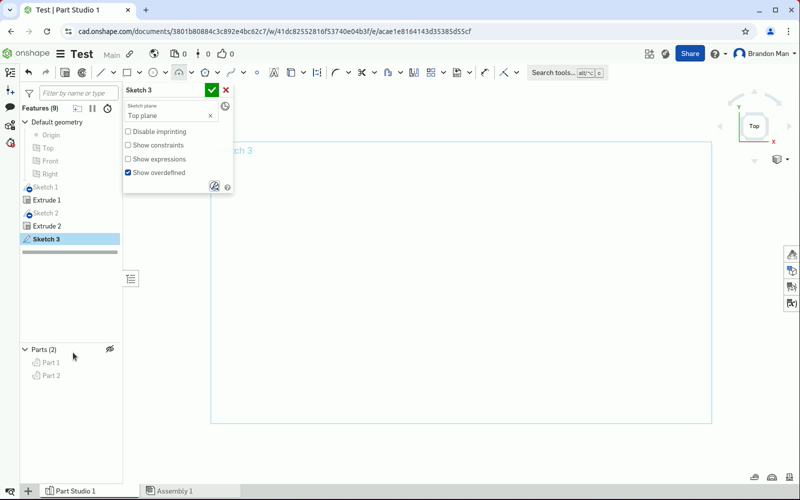
key_down(shift)
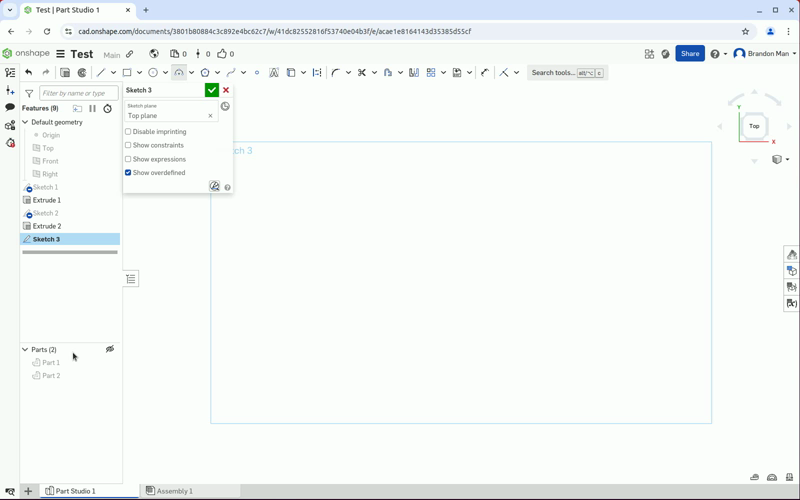
mouse_move(485, 230)
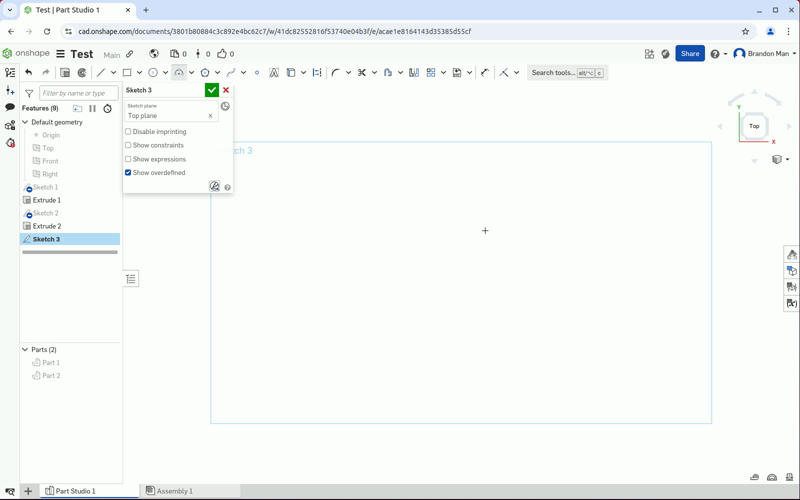
click(485, 230)
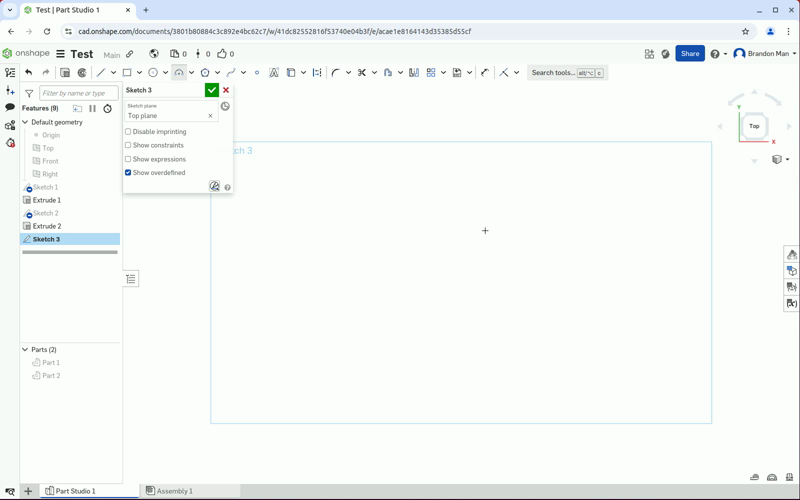
key_up(shift)
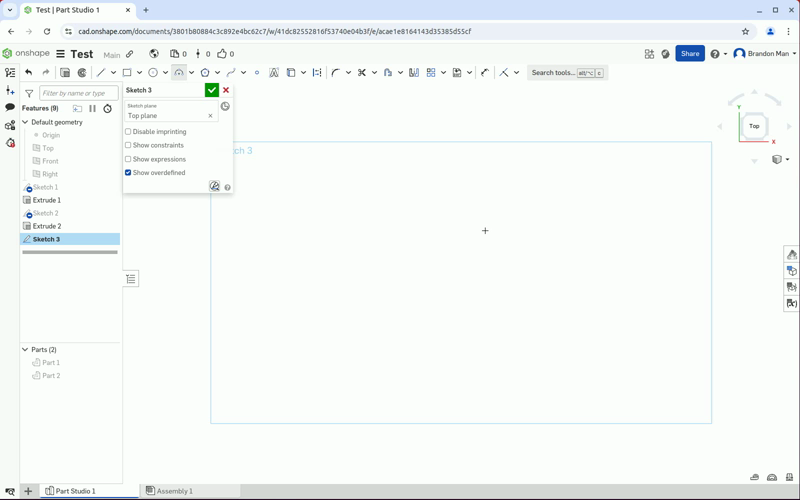
key_down(shift)
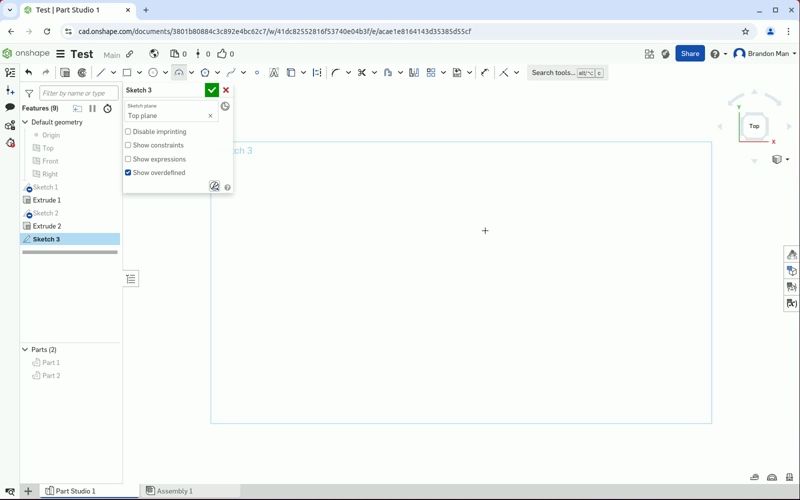
mouse_move(519, 282)
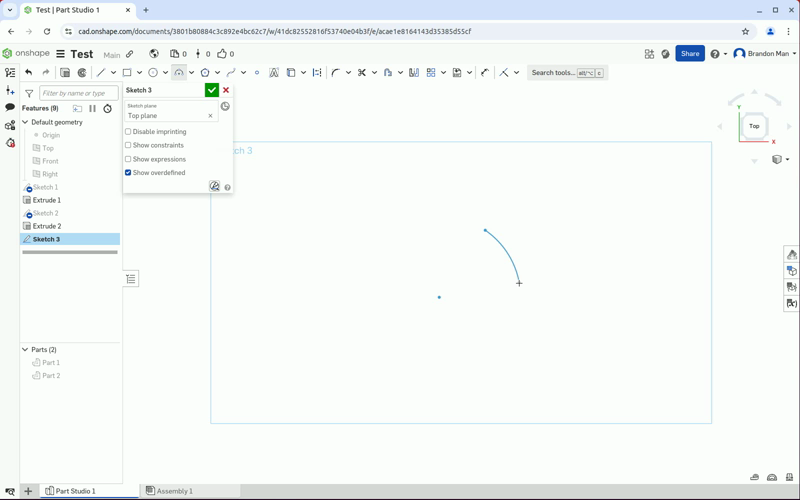
click(519, 282)
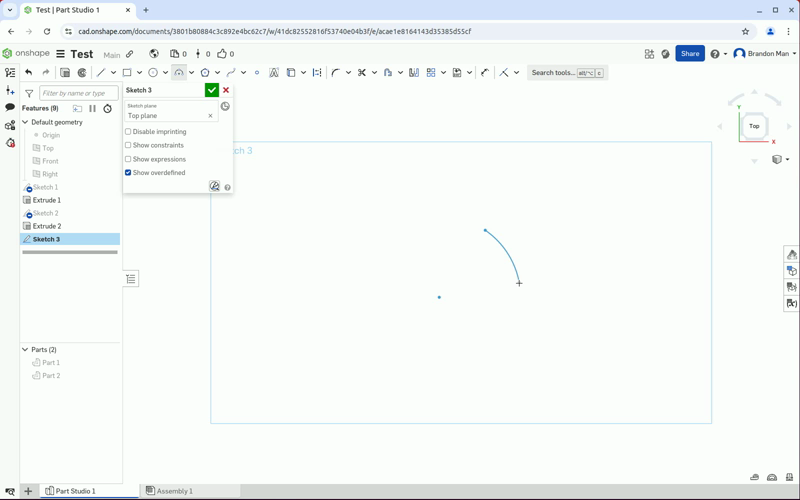
mouse_move(510, 251)
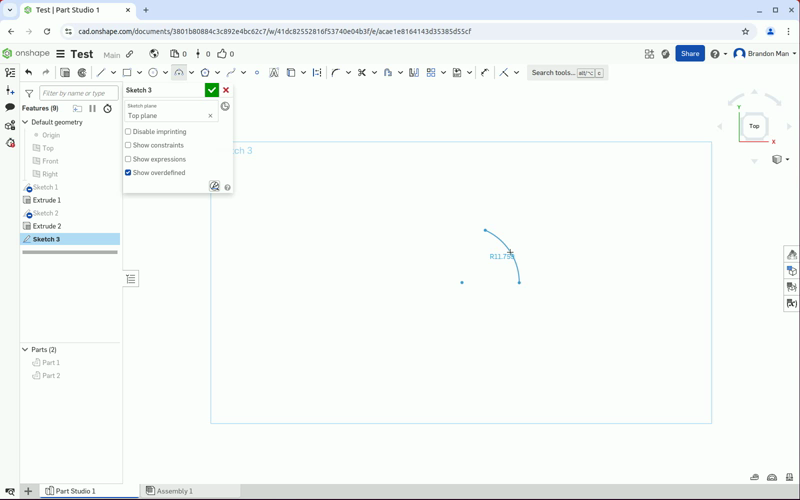
click(510, 251)
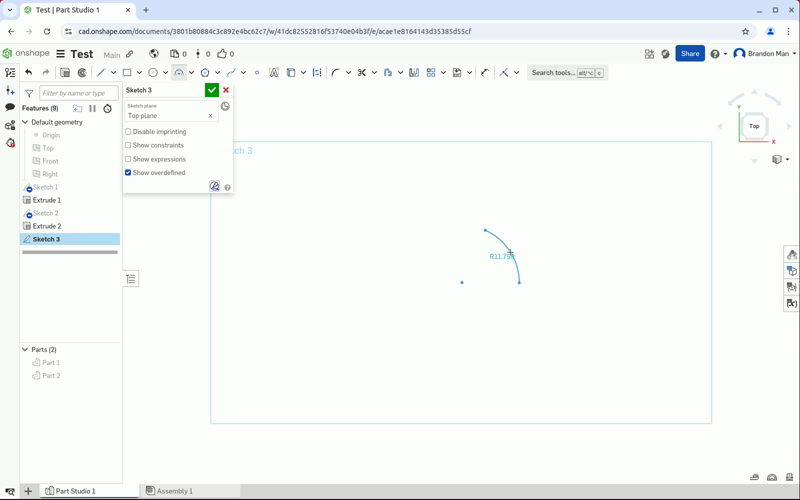
key_up(shift)
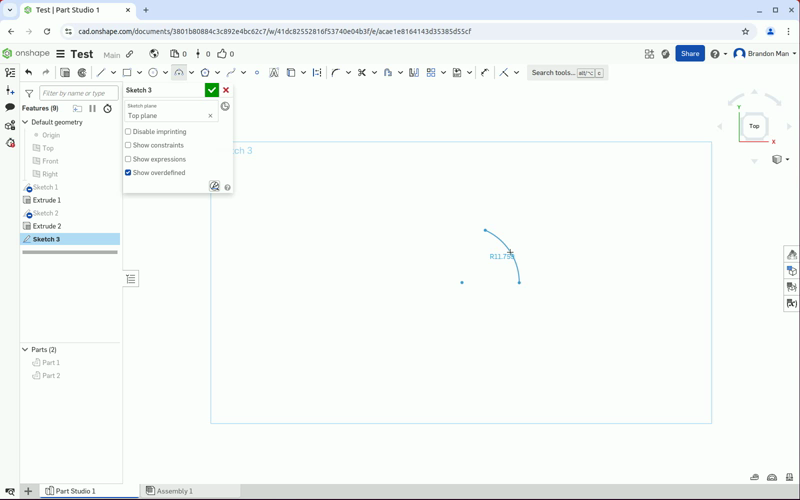
key(esc)
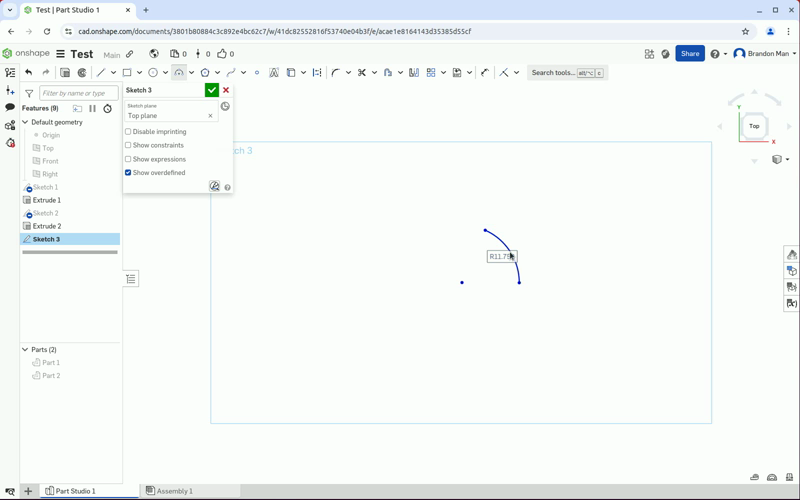
key(l)
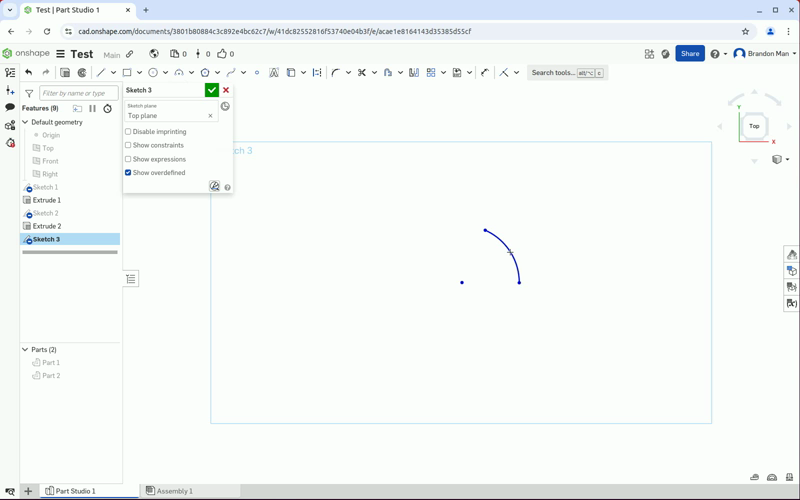
mouse_move(519, 282)
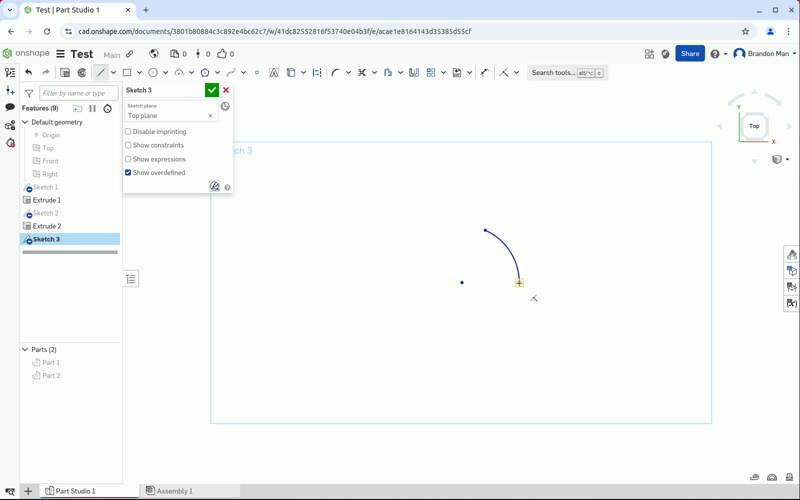
click(519, 282)
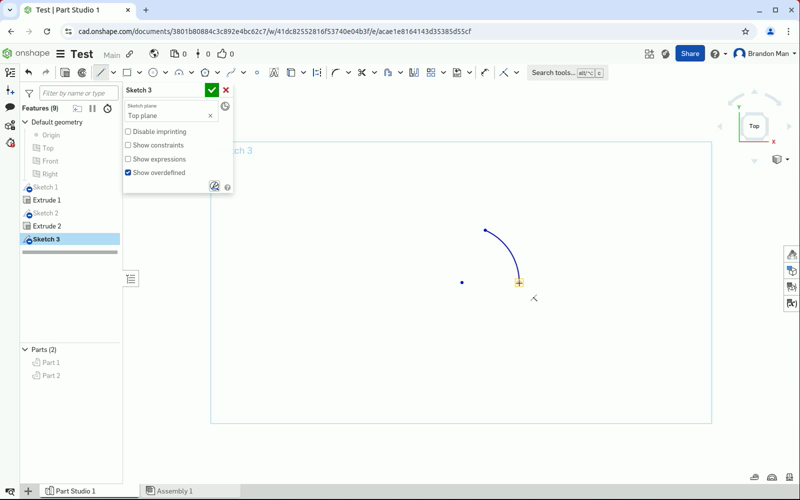
key_down(shift)
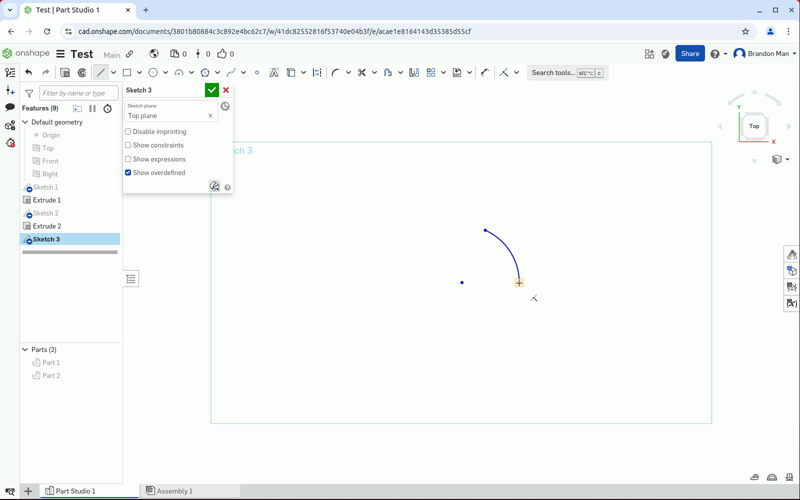
mouse_move(519, 169)
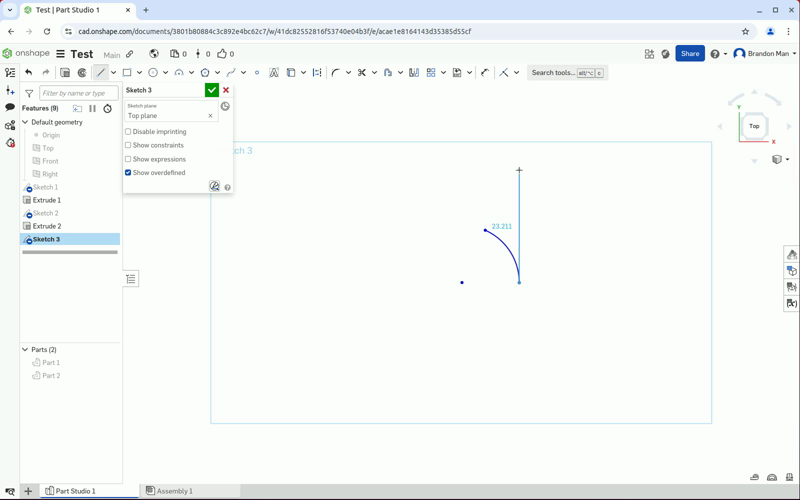
click(519, 169)
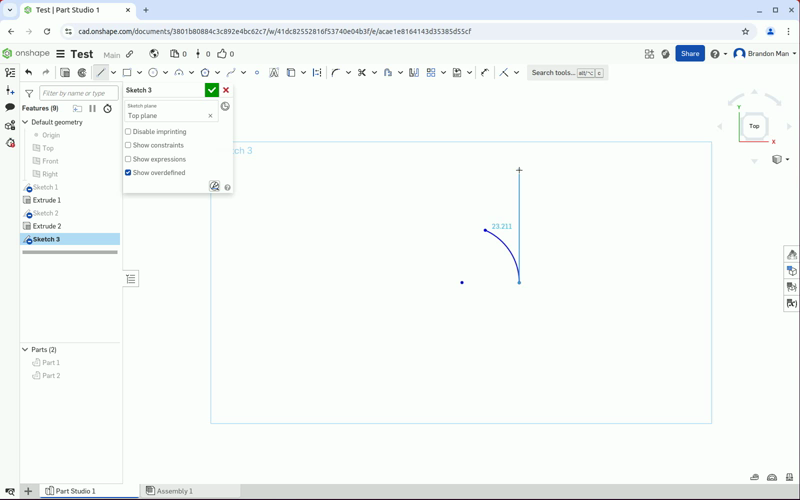
key_up(shift)
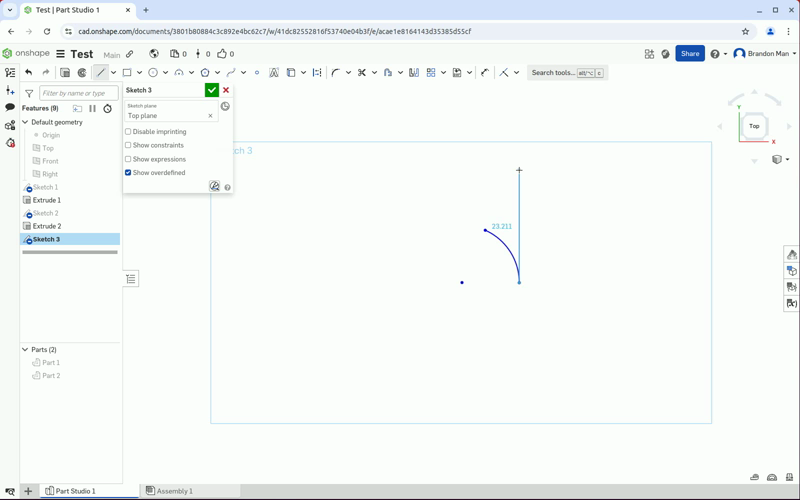
key_down(shift)
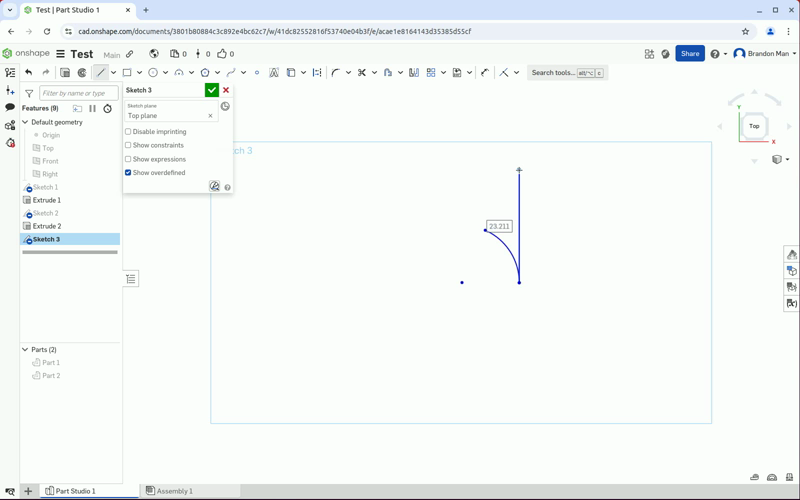
mouse_move(549, 169)
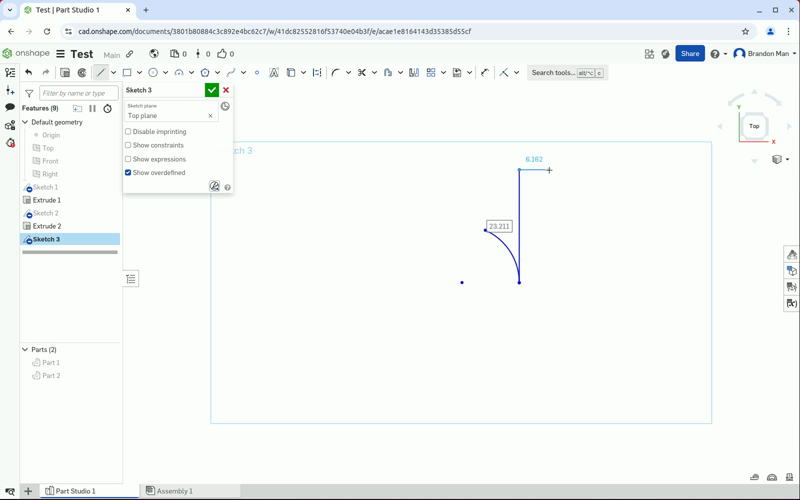
mouse_move(485, 169)
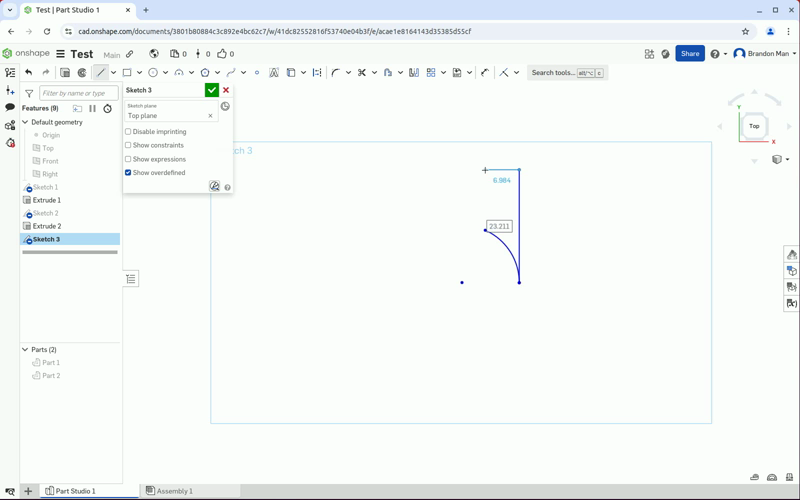
click(485, 169)
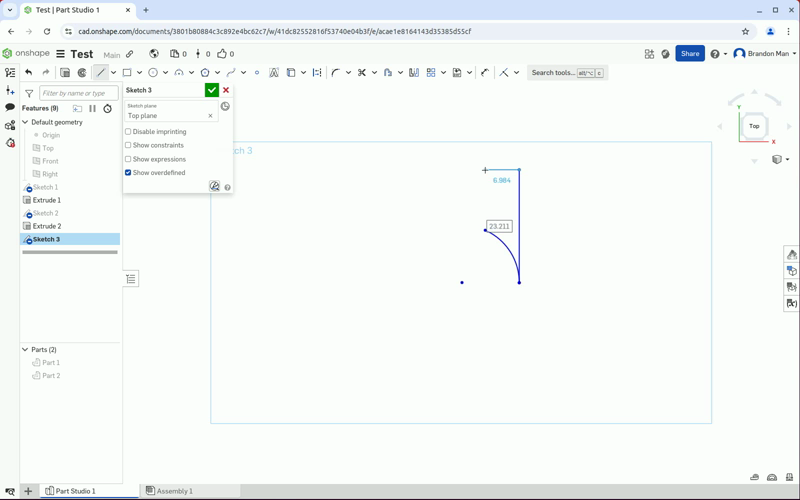
key_up(shift)
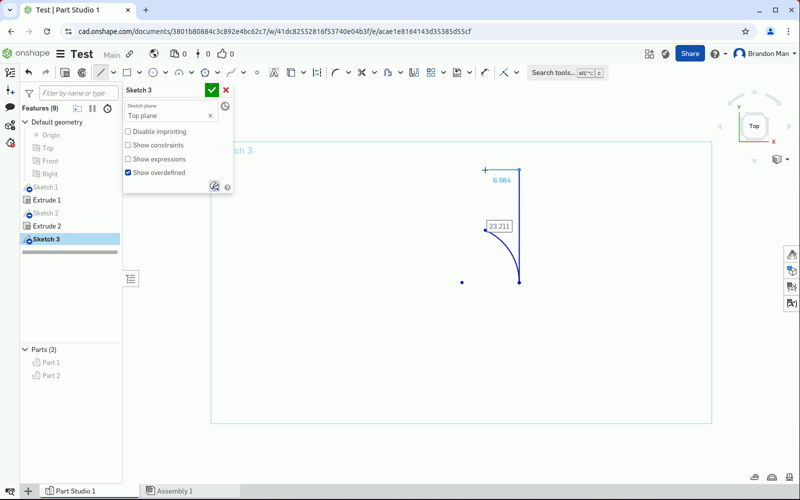
key_down(shift)
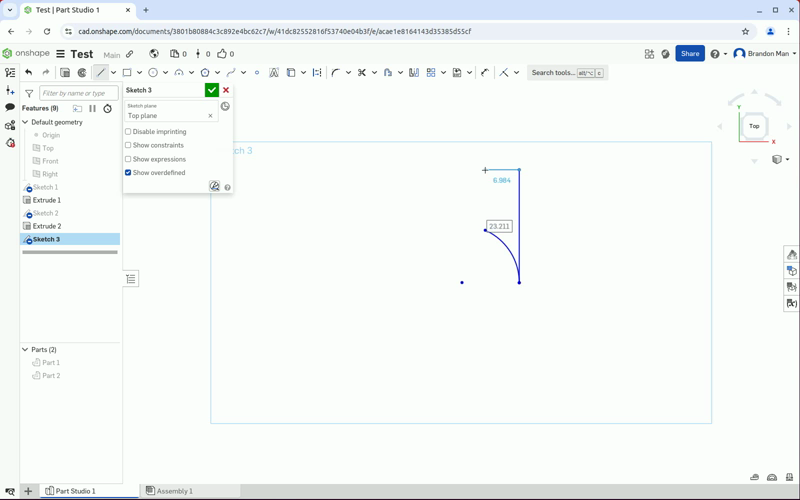
mouse_move(485, 230)
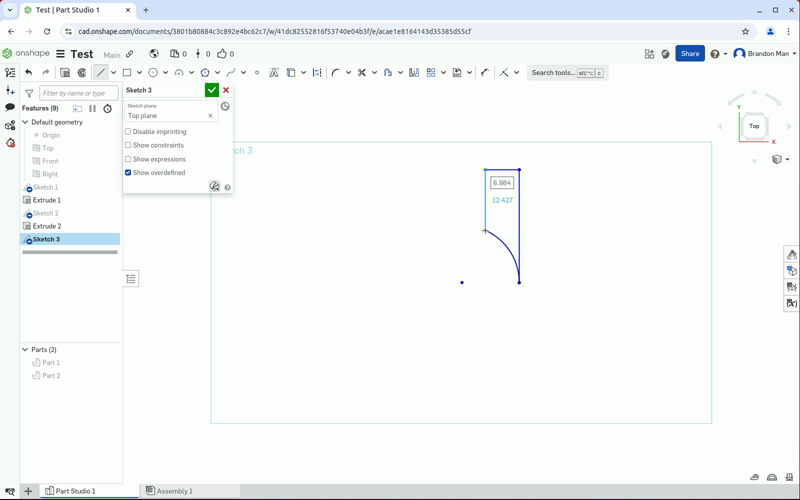
key_up(shift)
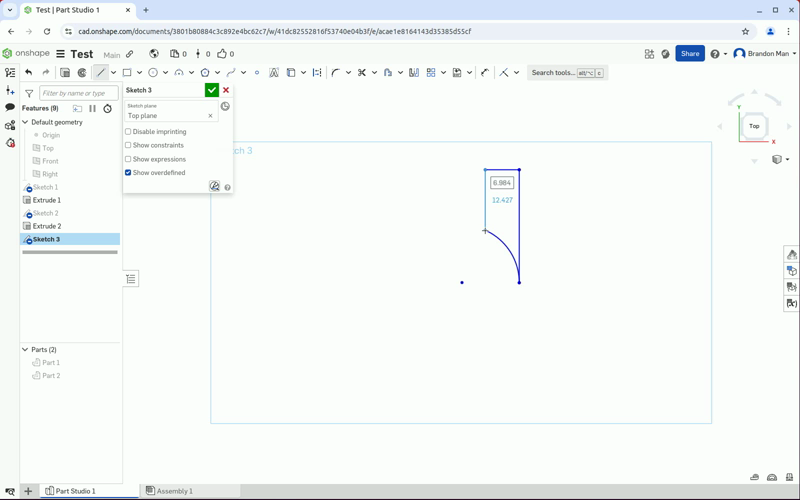
click(485, 230)
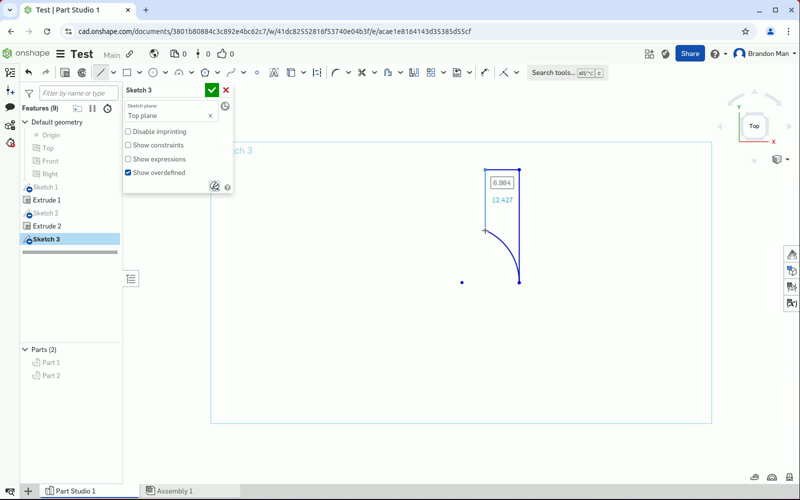
key(esc)
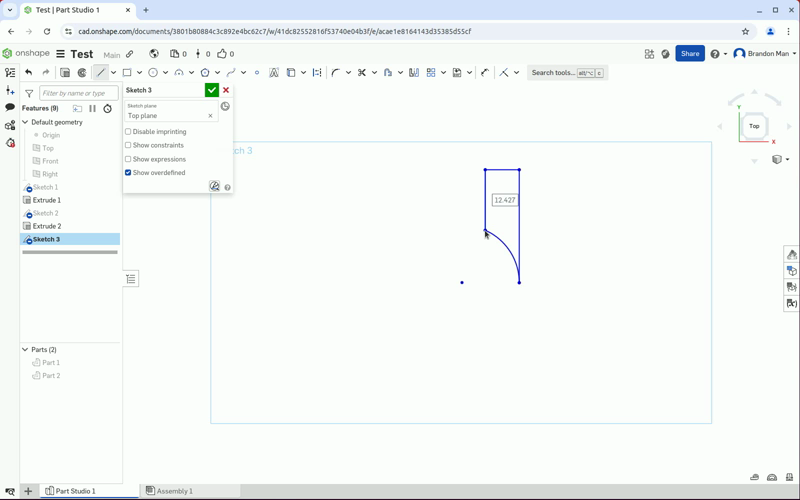
mouse_move(498, 227)
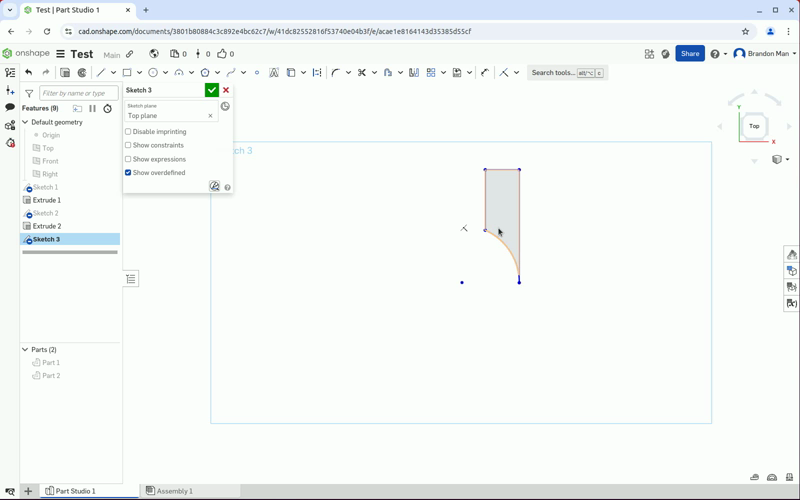
click(498, 227)
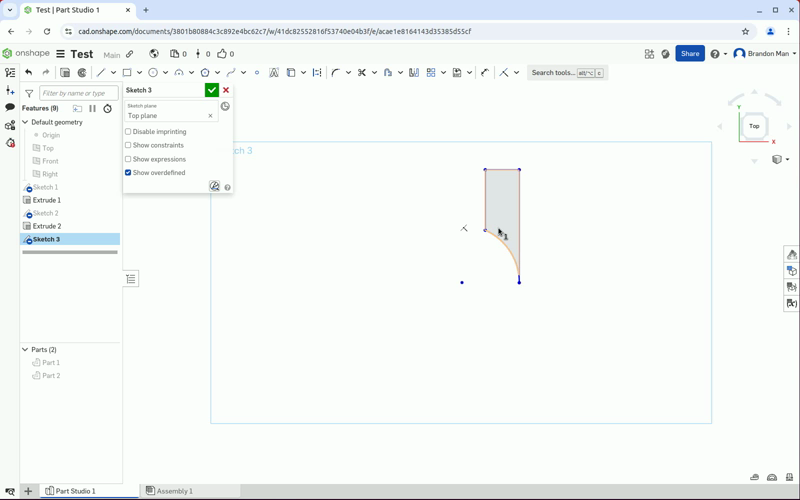
mouse_move(73, 352)
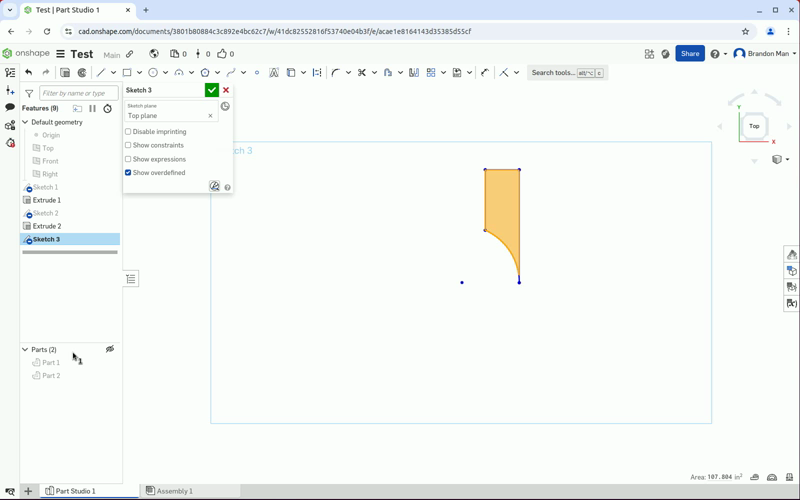
key(shift+y)
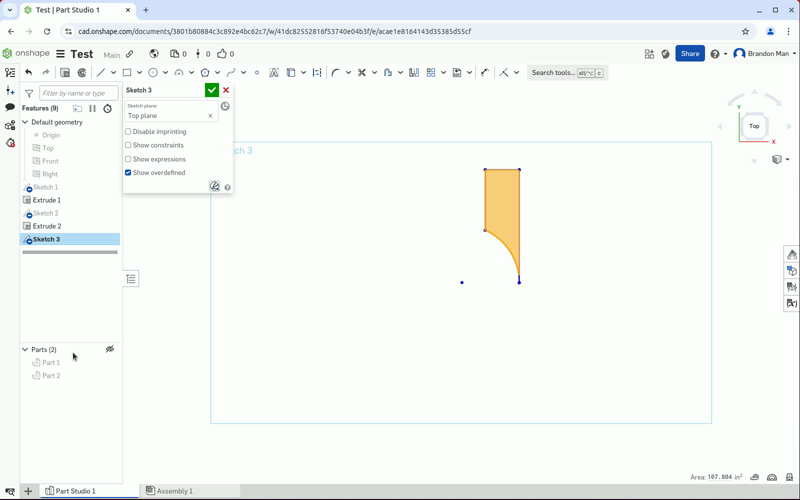
key(shift+e)
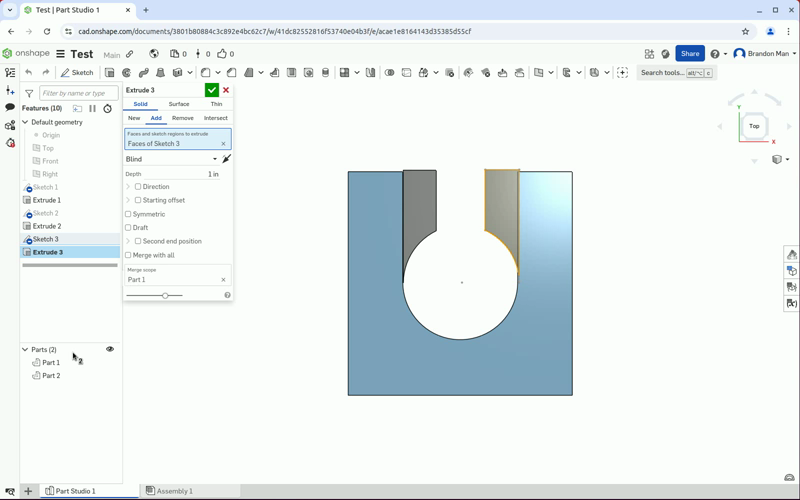
mouse_move(143, 106)
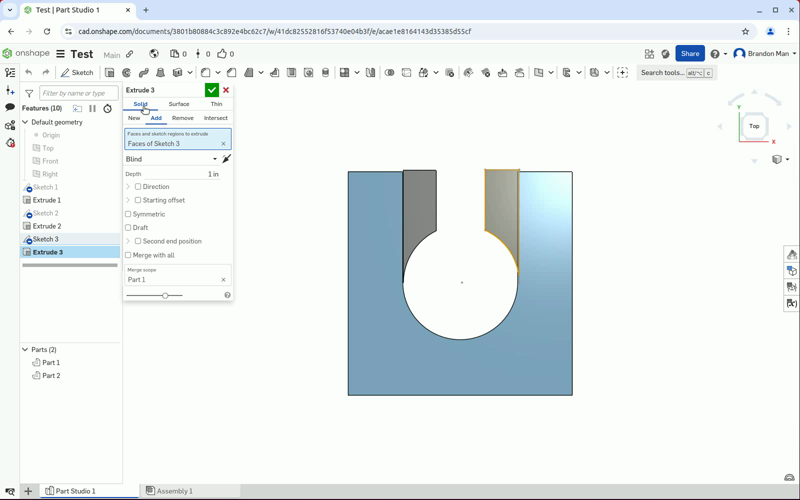
click(143, 106)
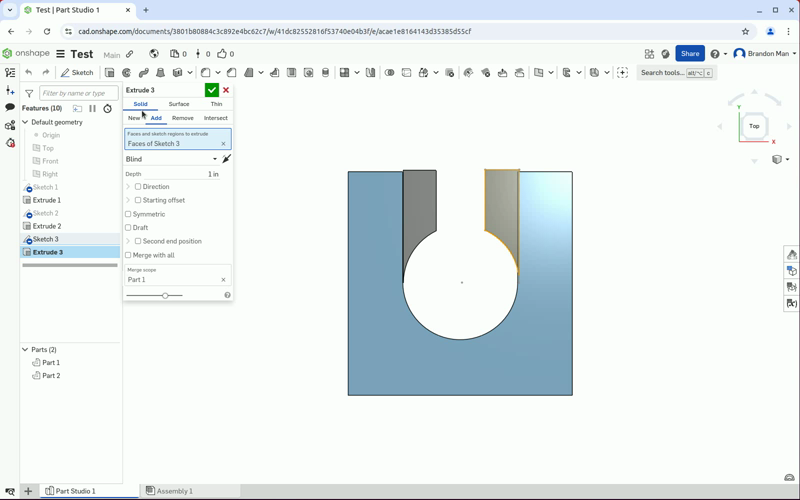
mouse_move(137, 120)
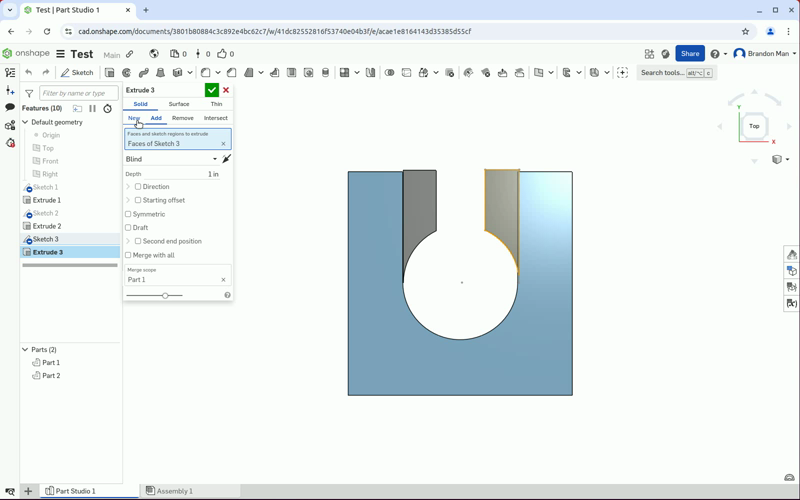
click(137, 120)
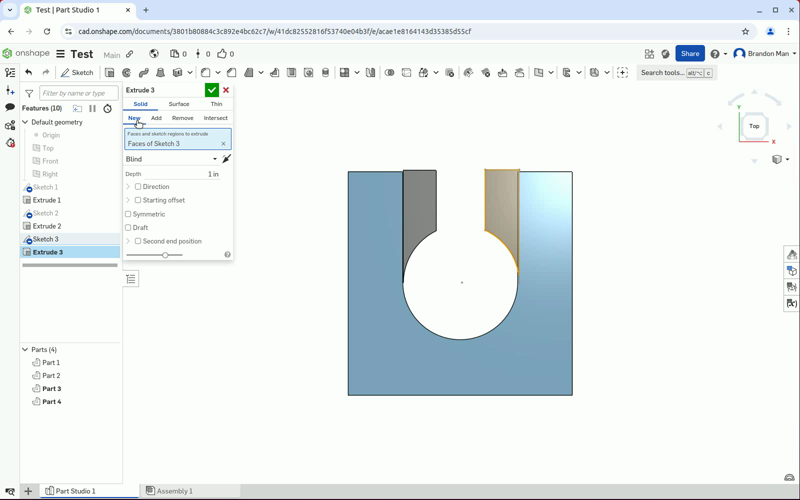
key(tab, 4)
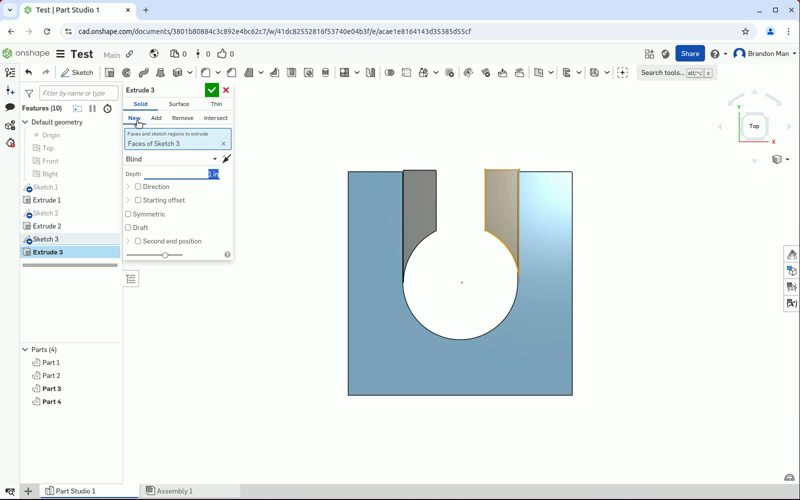
text(1.685)
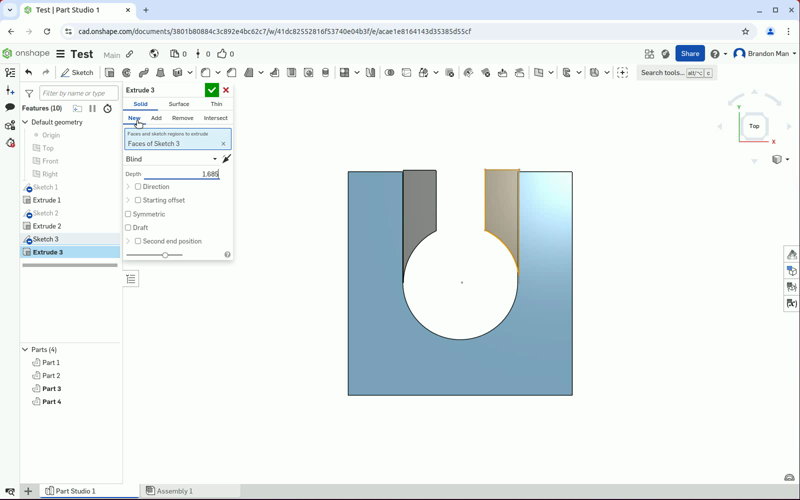
key(enter)
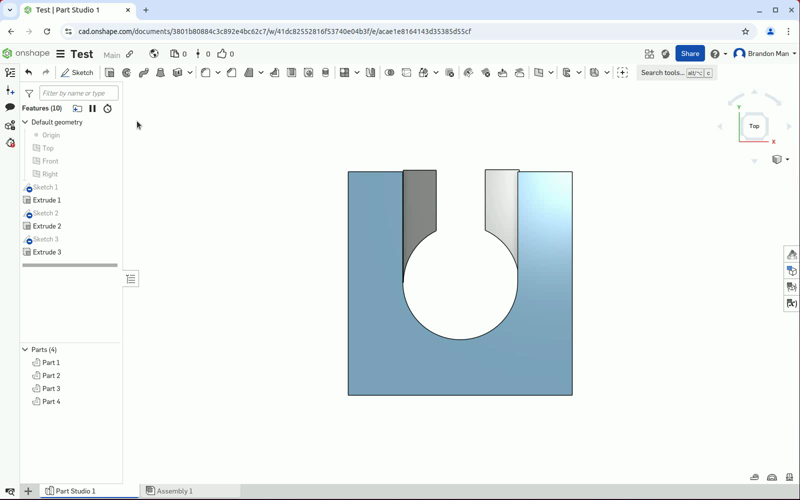
key(shift+h)
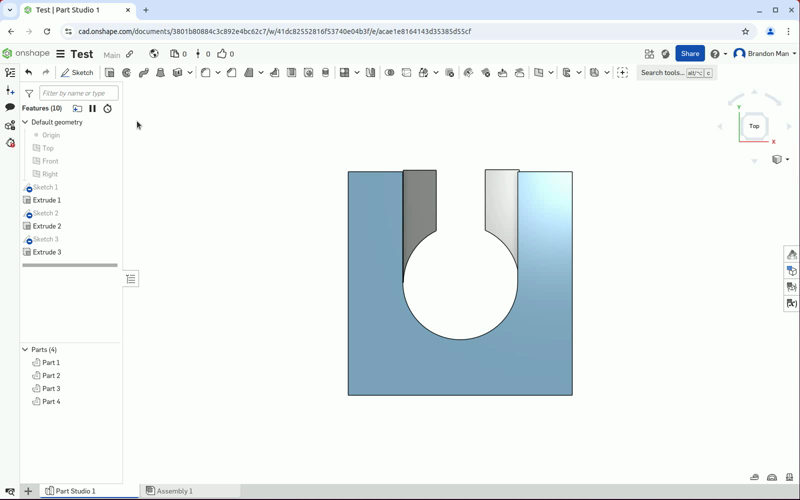
key(shift+h)
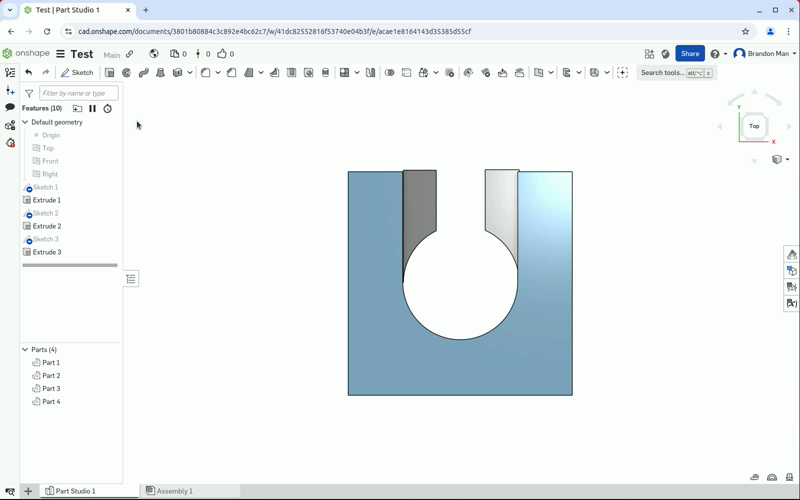
mouse_move(73, 189)
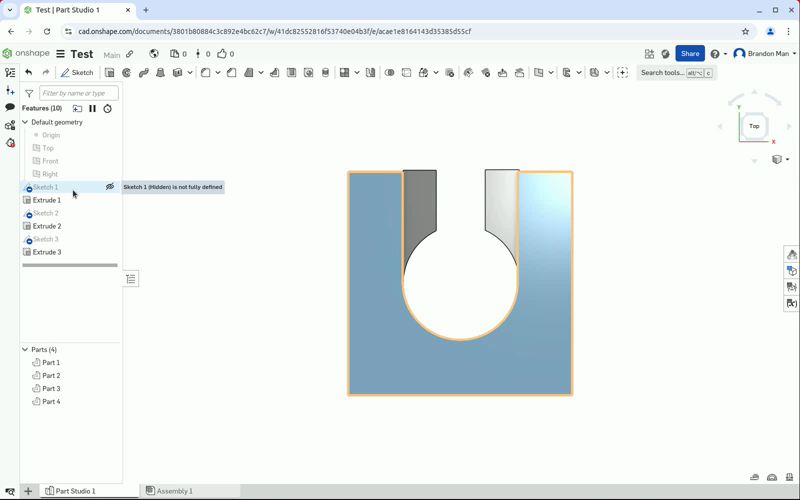
click(73, 189)
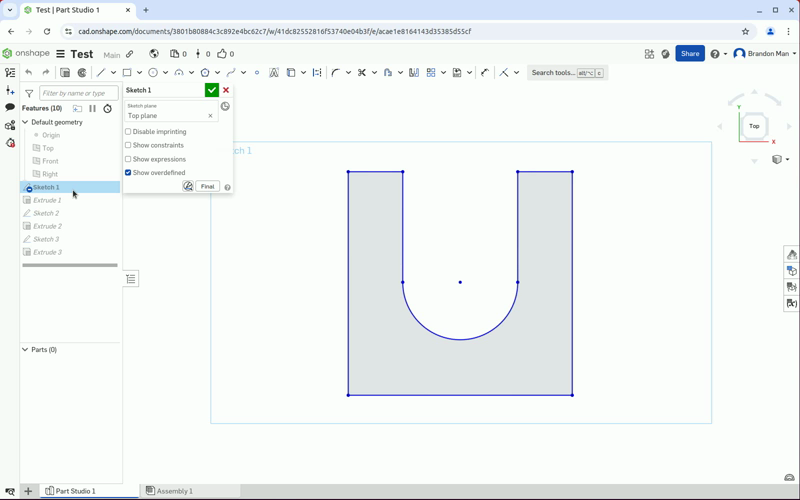
mouse_move(229, 92)
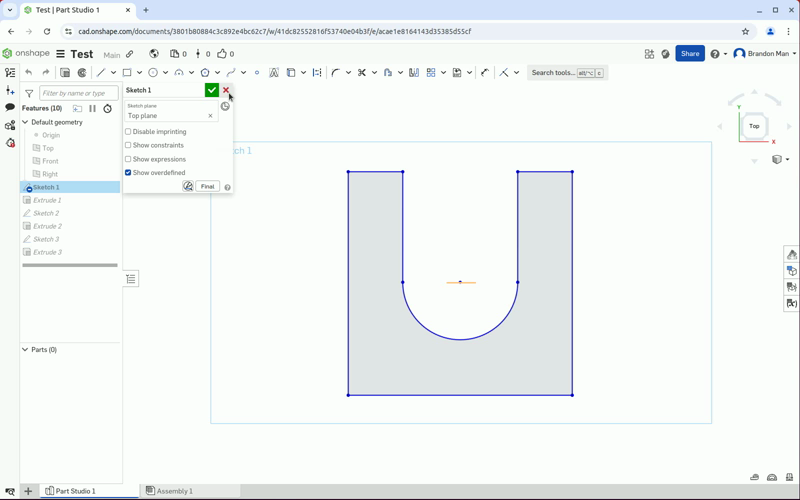
click(229, 92)
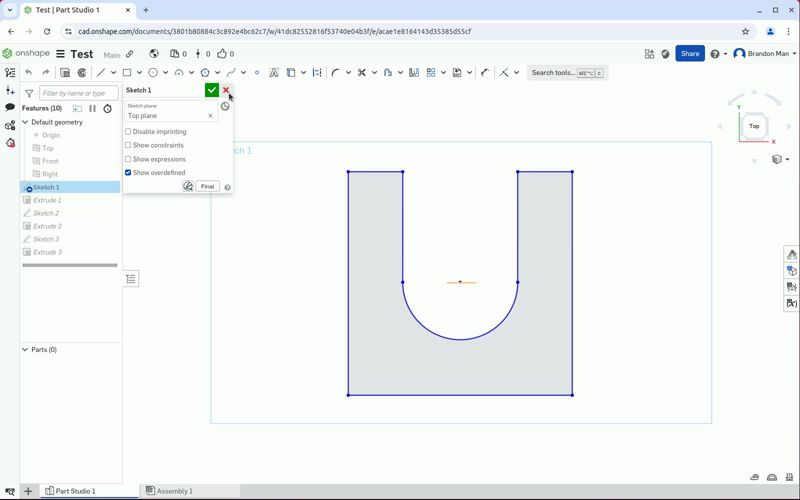
key(shift+s)
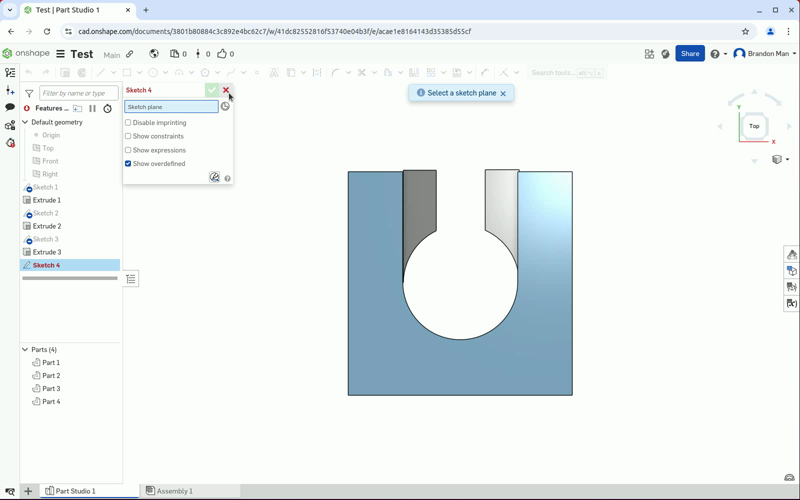
mouse_move(73, 150)
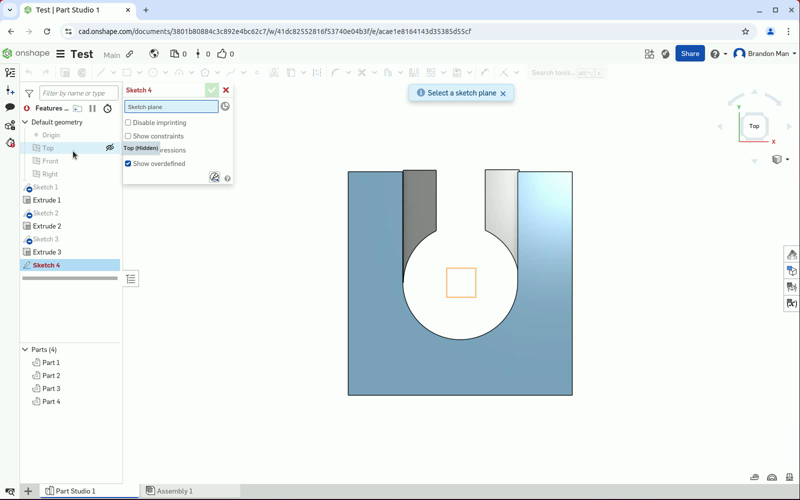
click(73, 150)
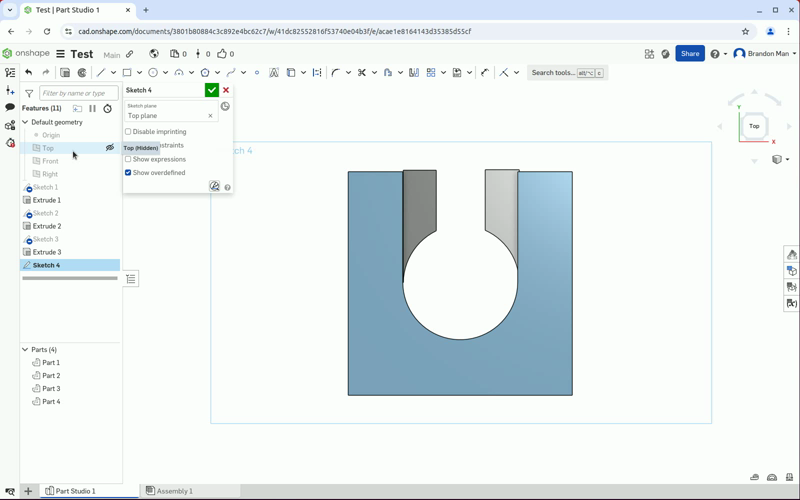
mouse_move(73, 352)
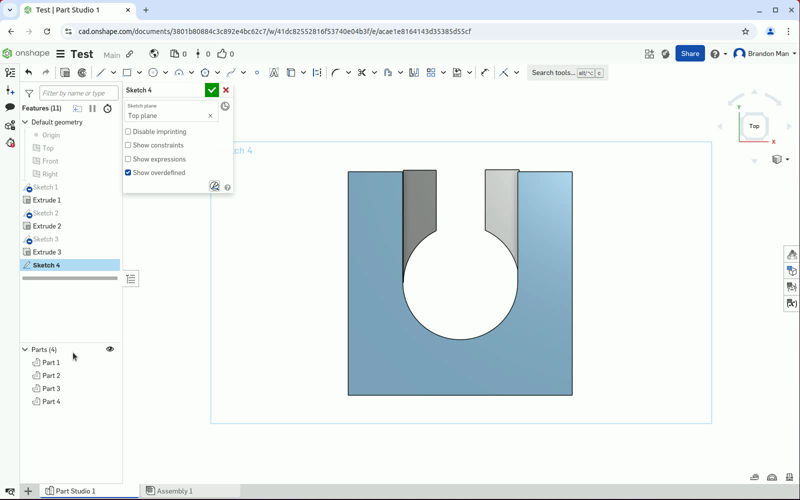
key(y)
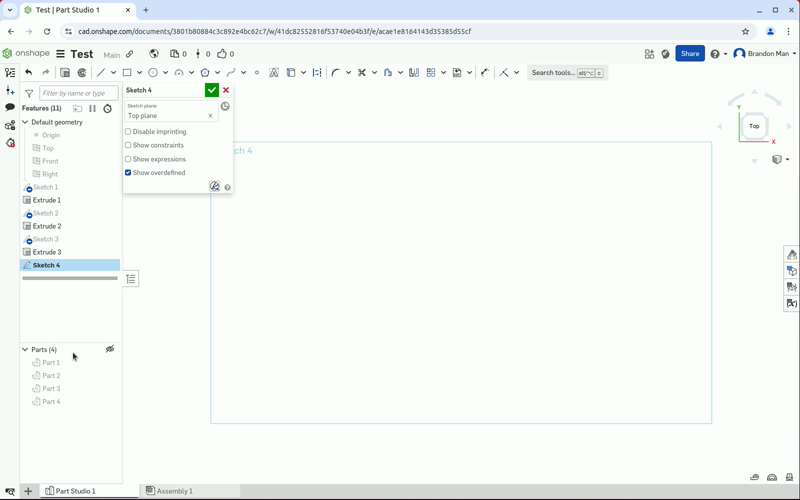
key(a)
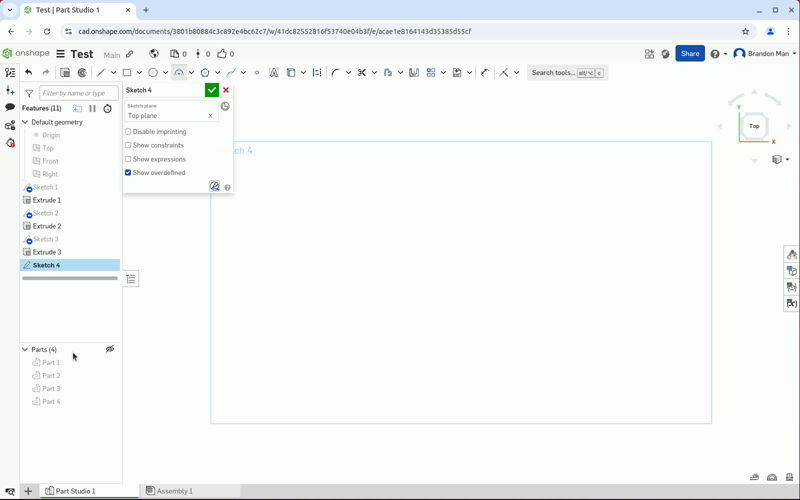
key_down(shift)
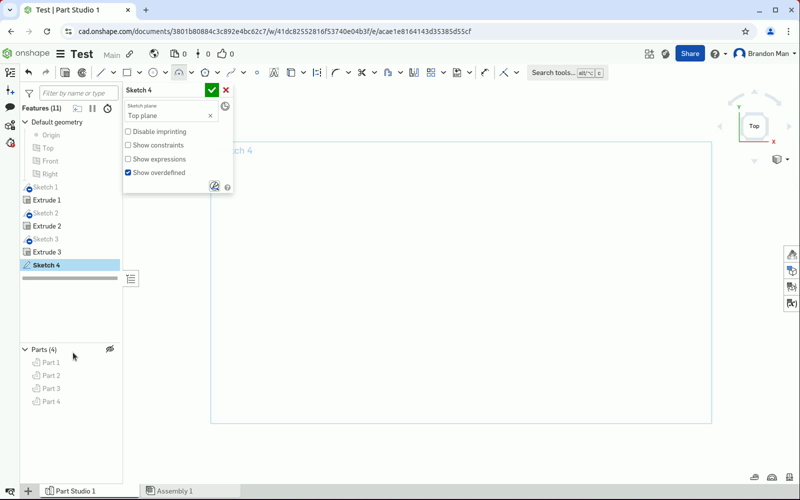
mouse_move(436, 249)
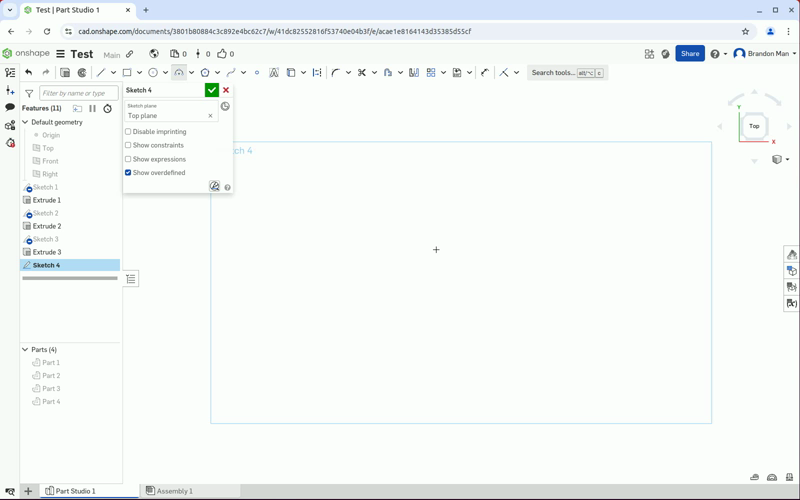
click(436, 249)
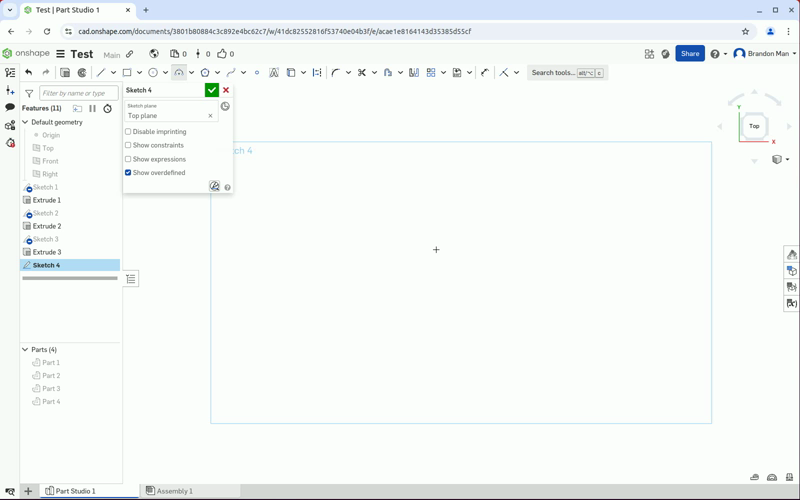
key_up(shift)
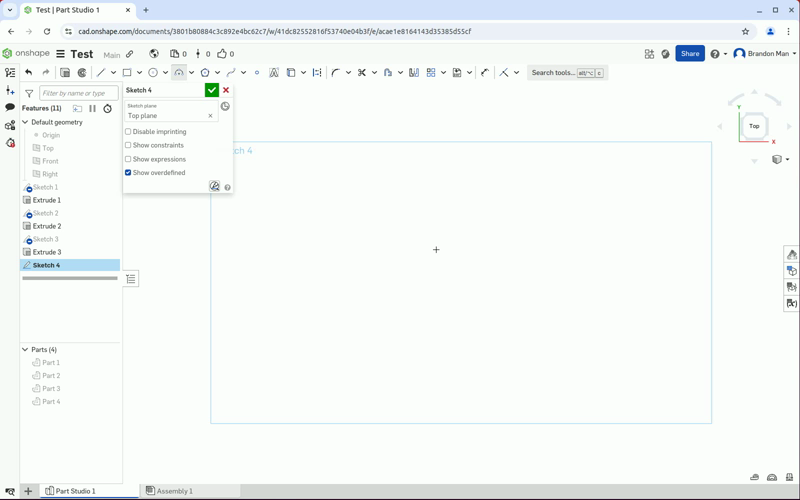
key_down(shift)
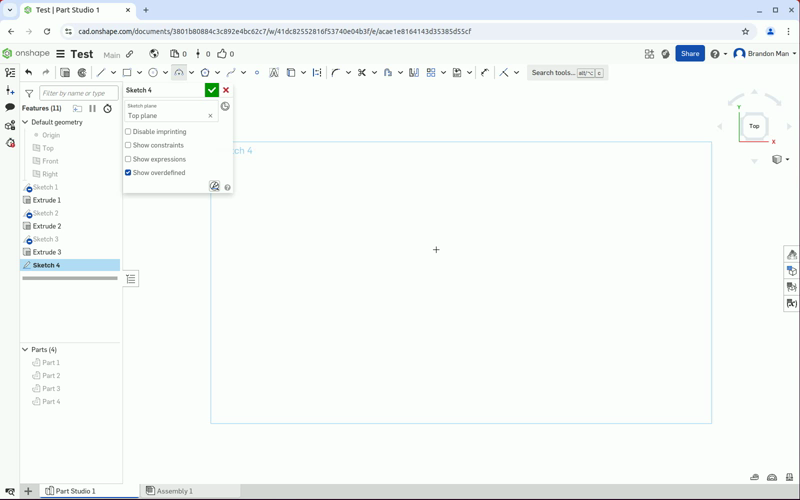
mouse_move(486, 249)
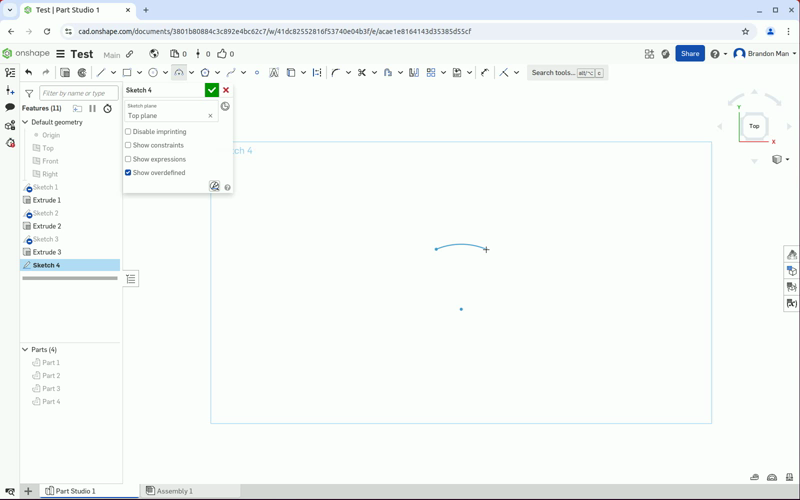
click(486, 249)
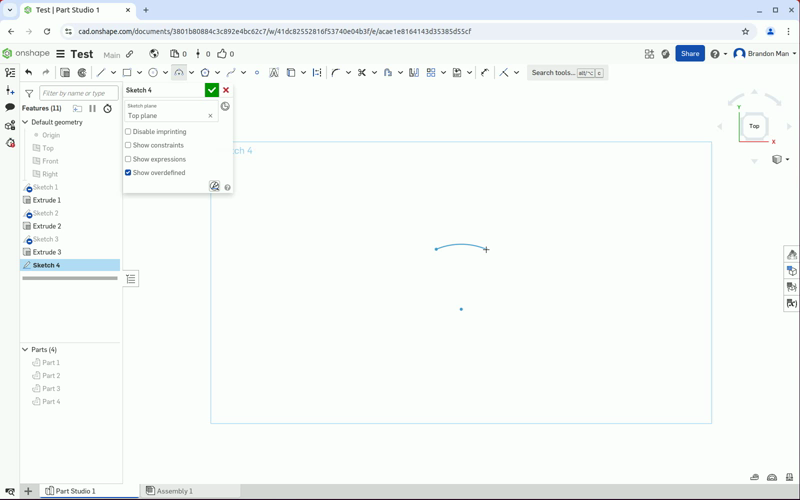
mouse_move(461, 273)
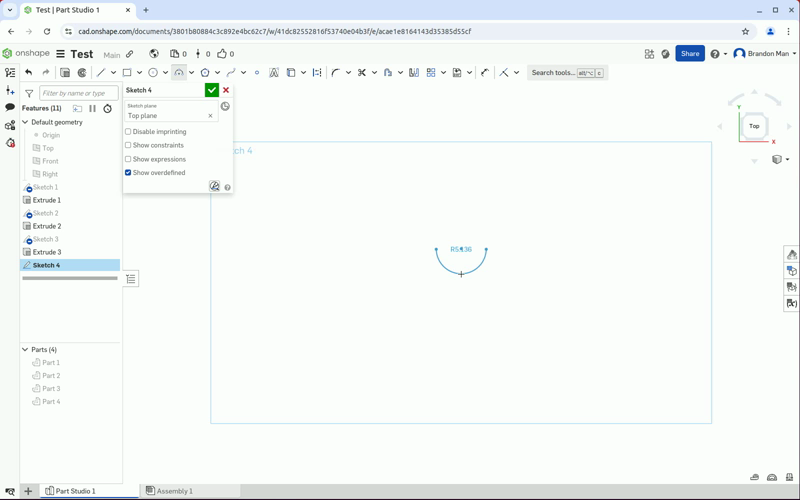
click(461, 273)
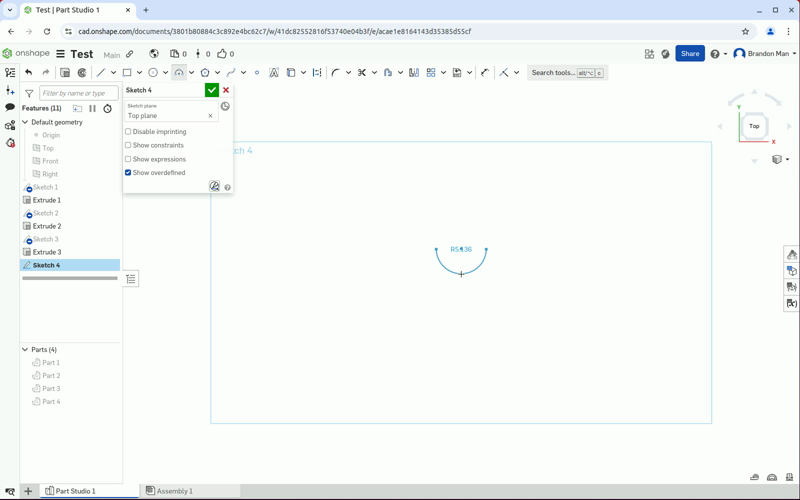
key_up(shift)
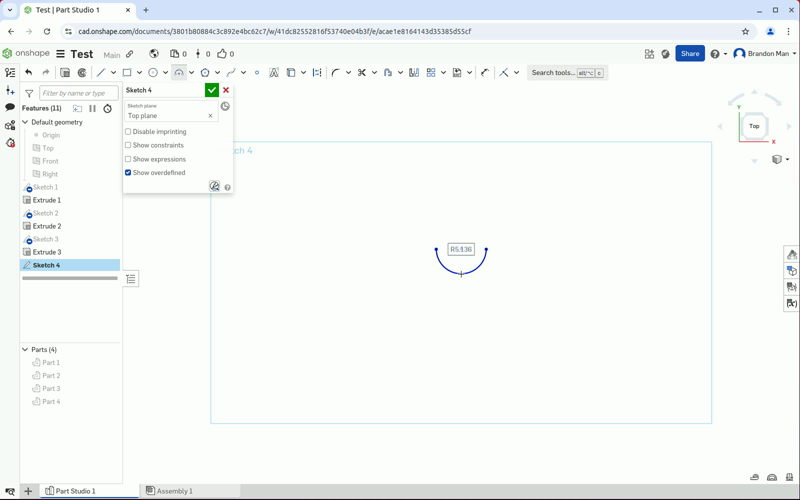
key(esc)
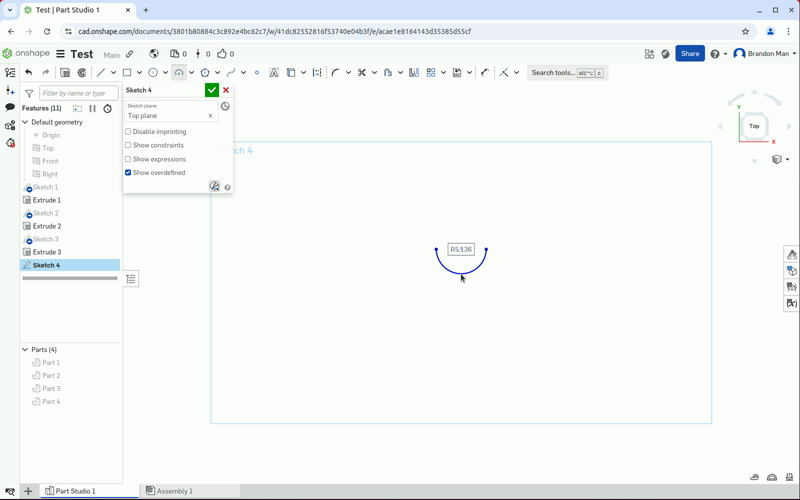
key(l)
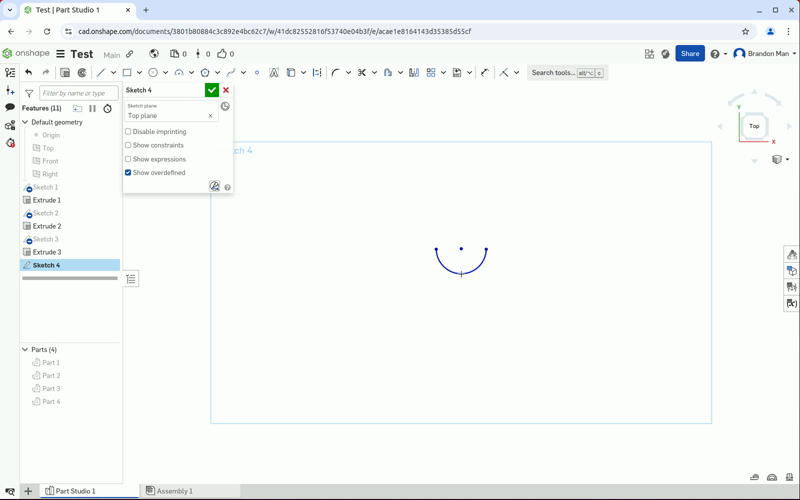
mouse_move(486, 249)
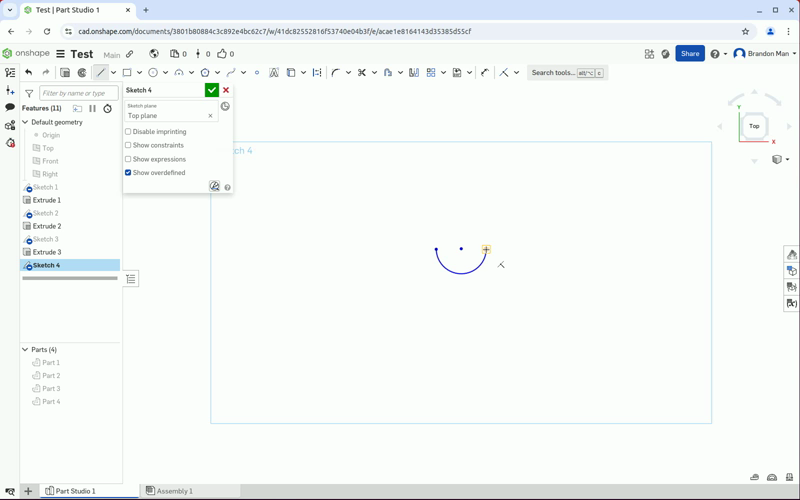
click(486, 249)
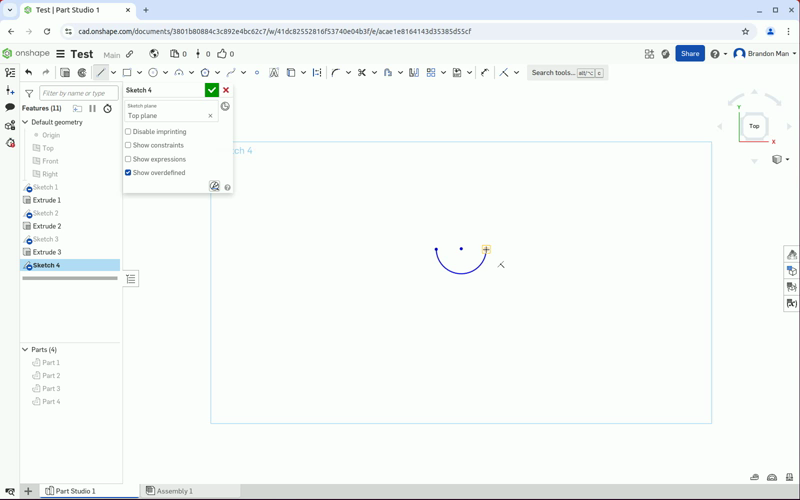
key_down(shift)
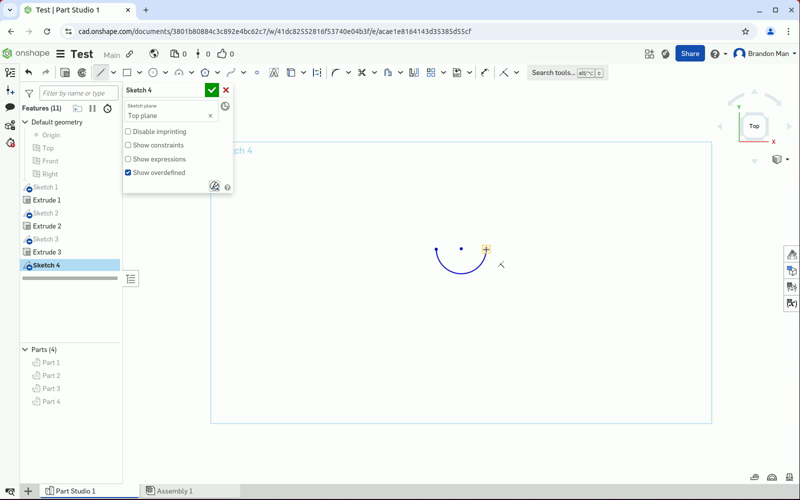
mouse_move(516, 249)
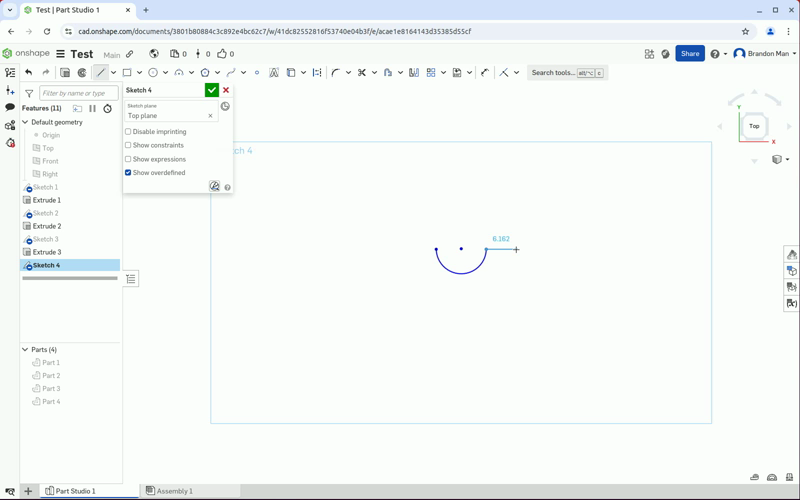
mouse_move(486, 230)
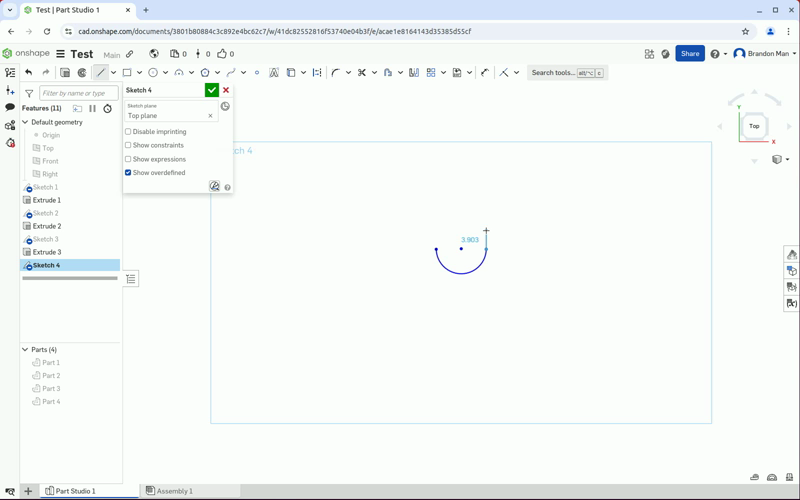
click(486, 230)
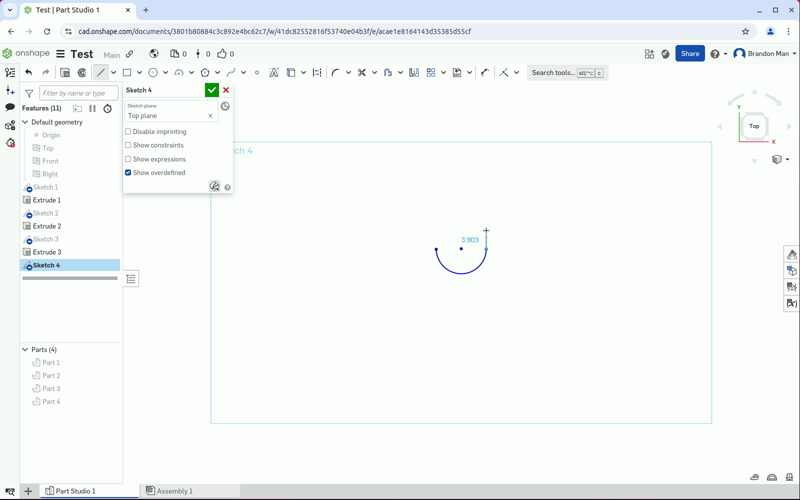
key_up(shift)
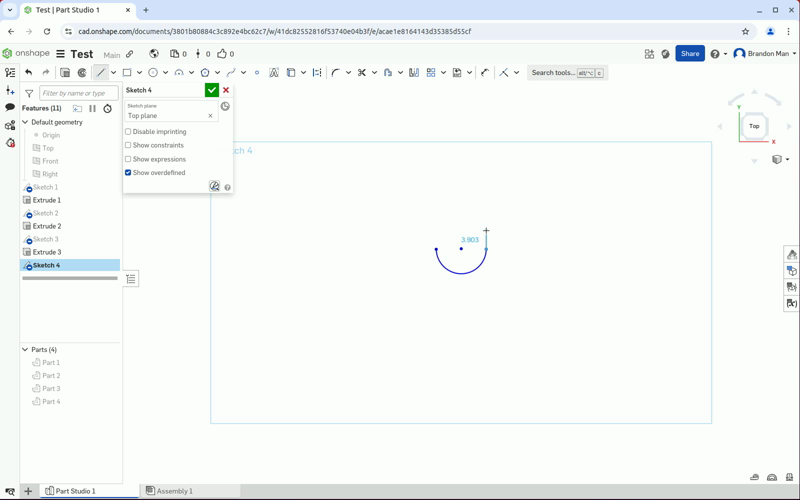
key(esc)
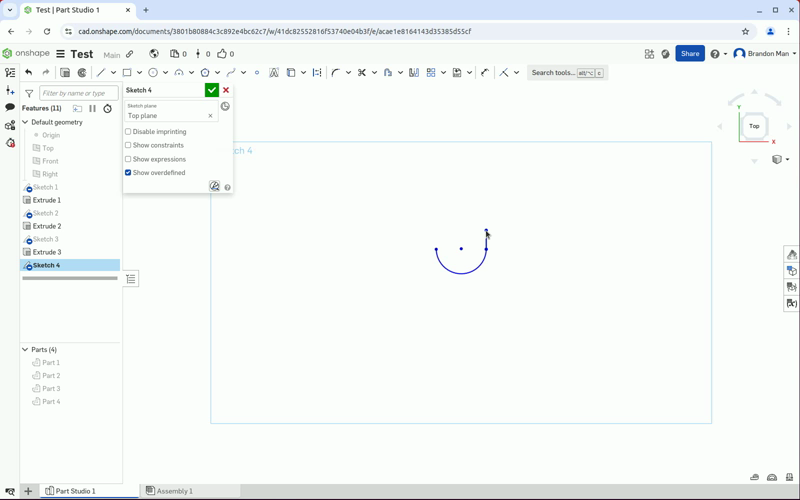
key(a)
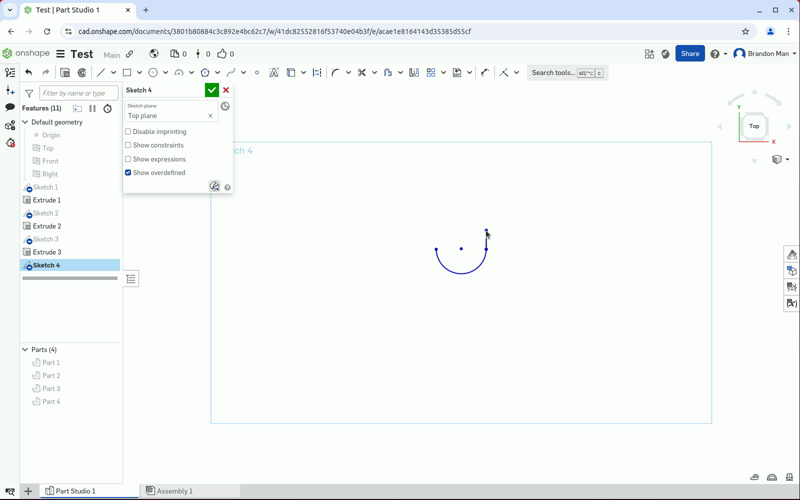
mouse_move(486, 230)
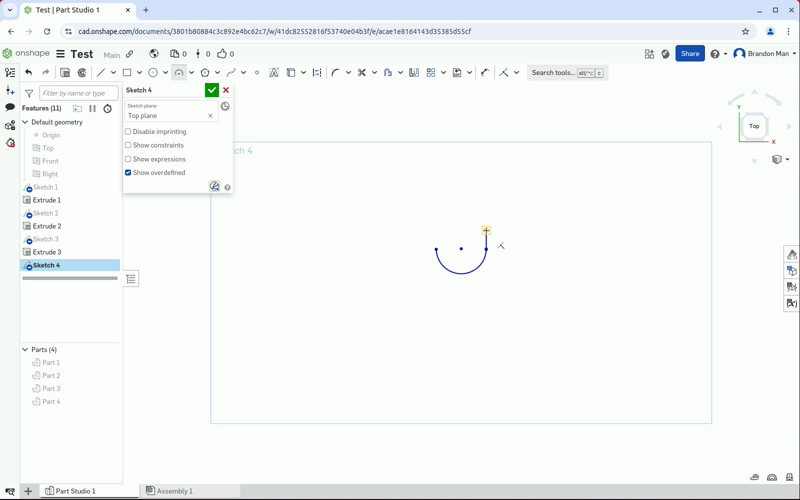
click(486, 230)
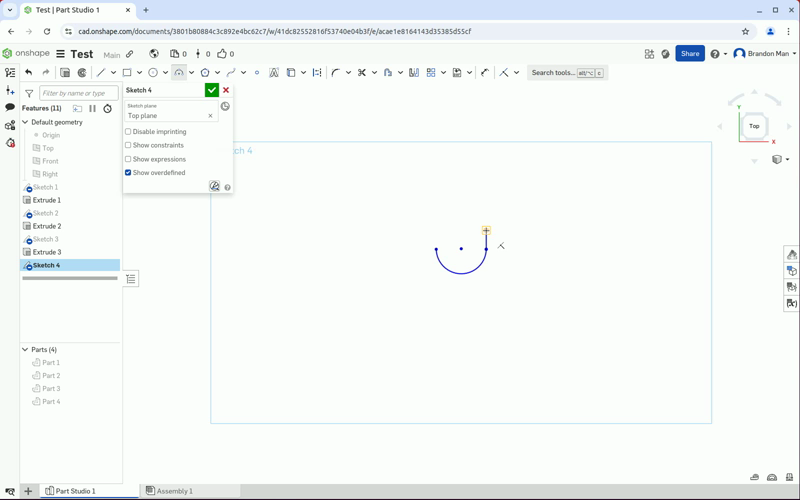
key_down(shift)
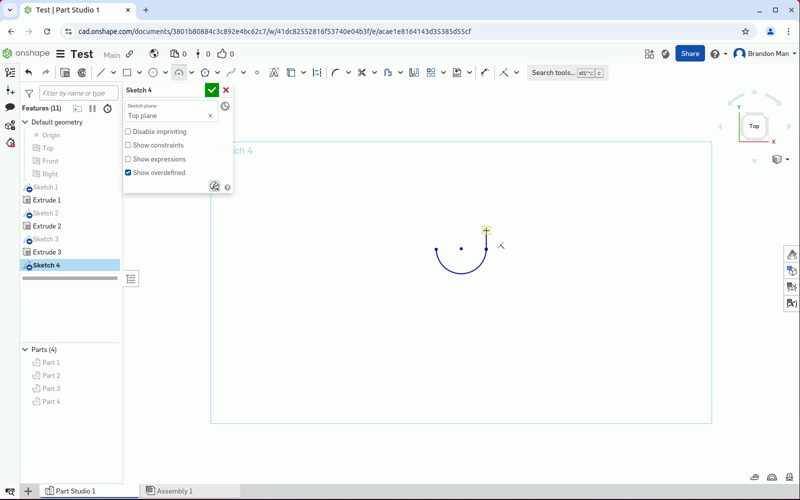
mouse_move(436, 230)
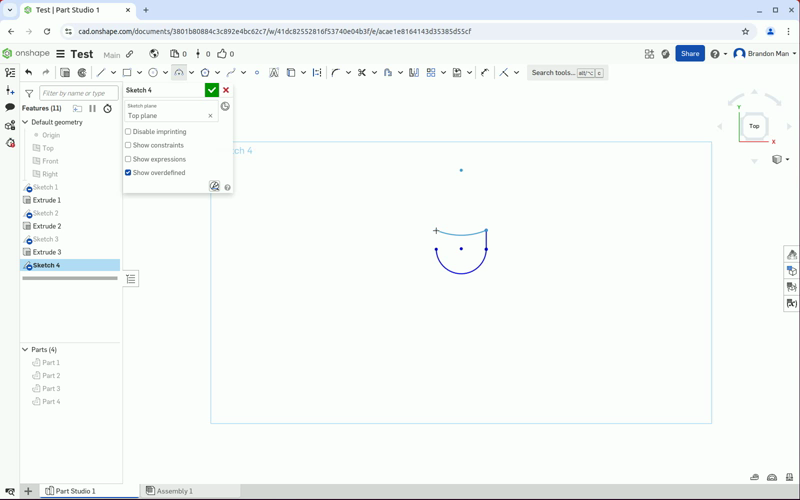
click(436, 230)
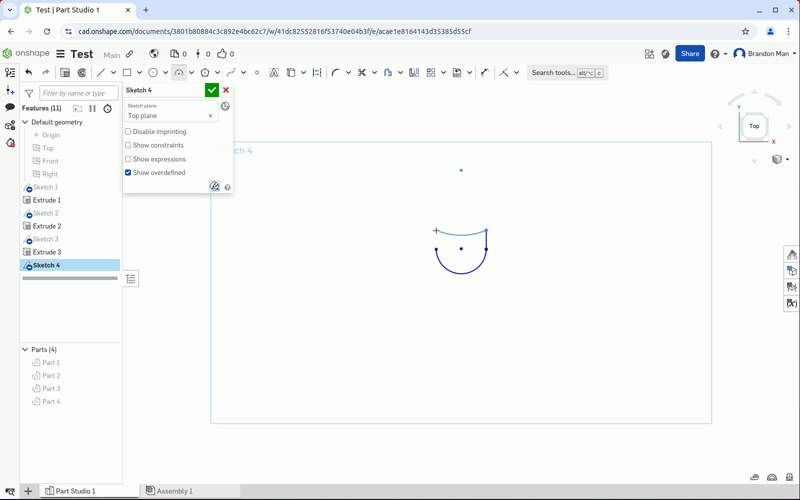
mouse_move(461, 341)
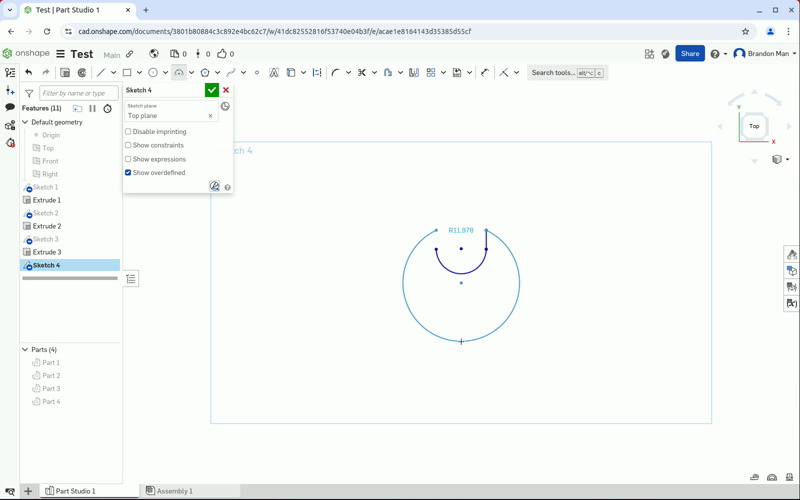
click(461, 341)
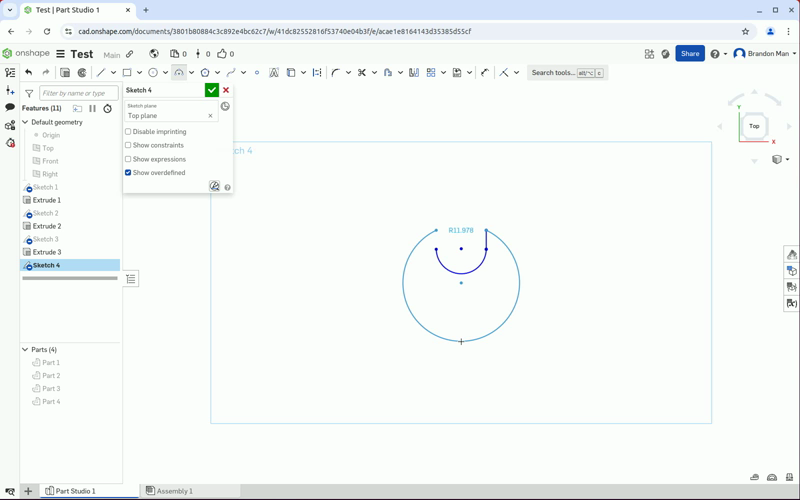
key_up(shift)
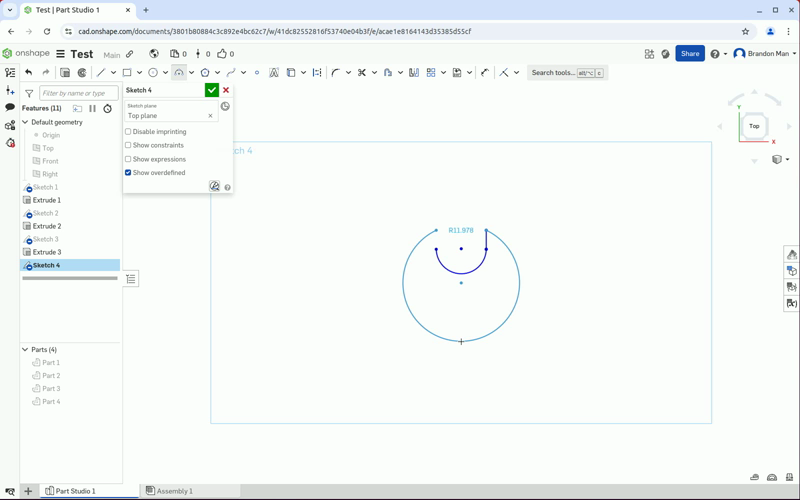
key(esc)
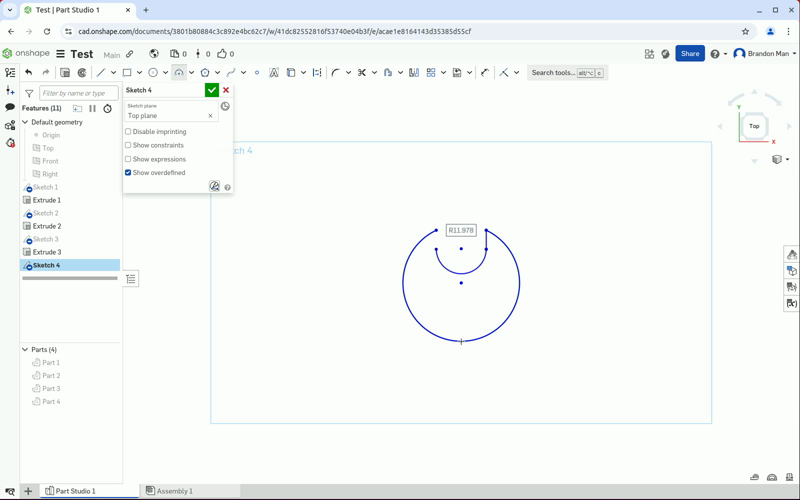
key(l)
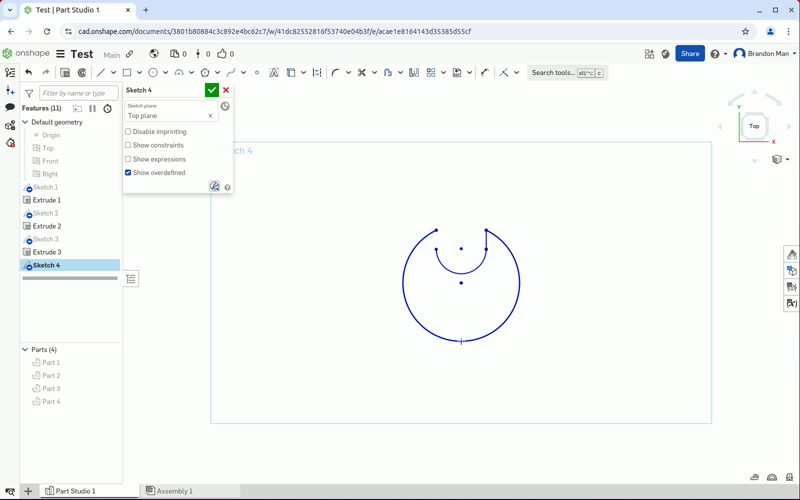
mouse_move(436, 230)
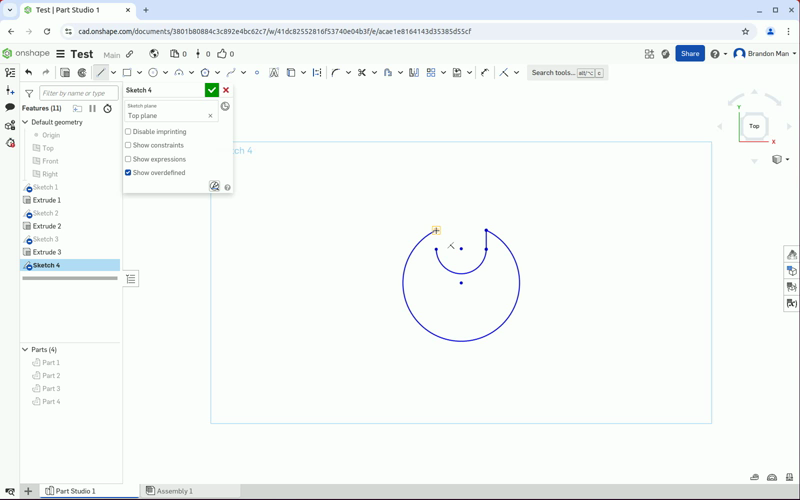
click(436, 230)
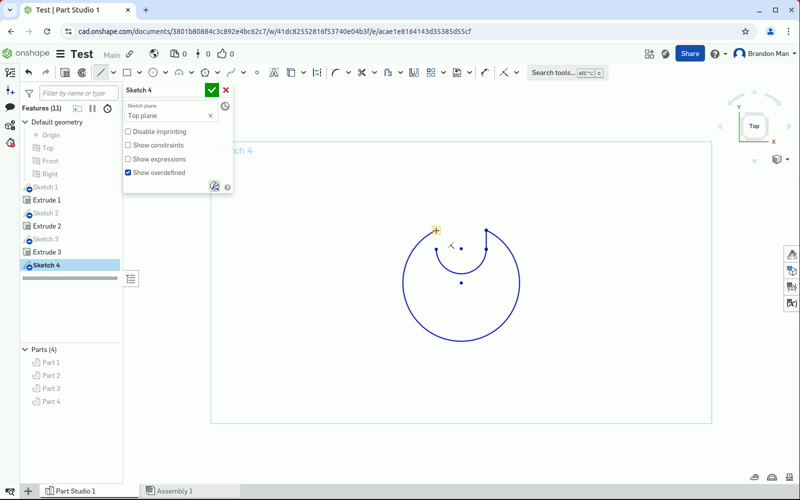
mouse_move(466, 230)
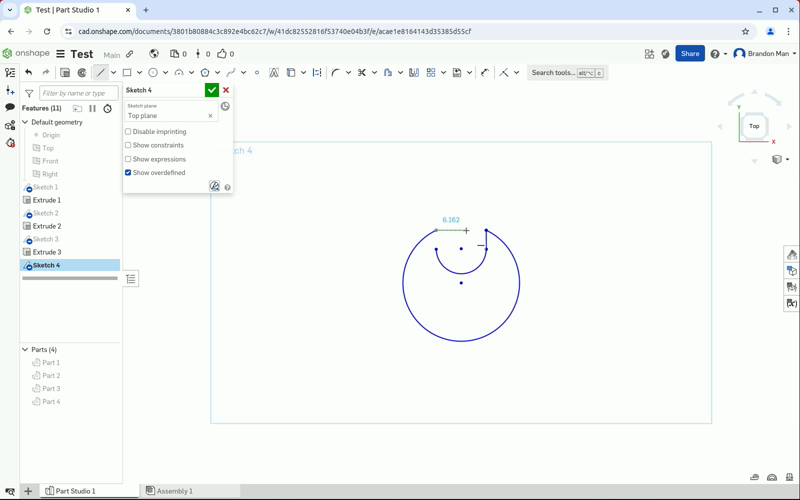
key_down(shift)
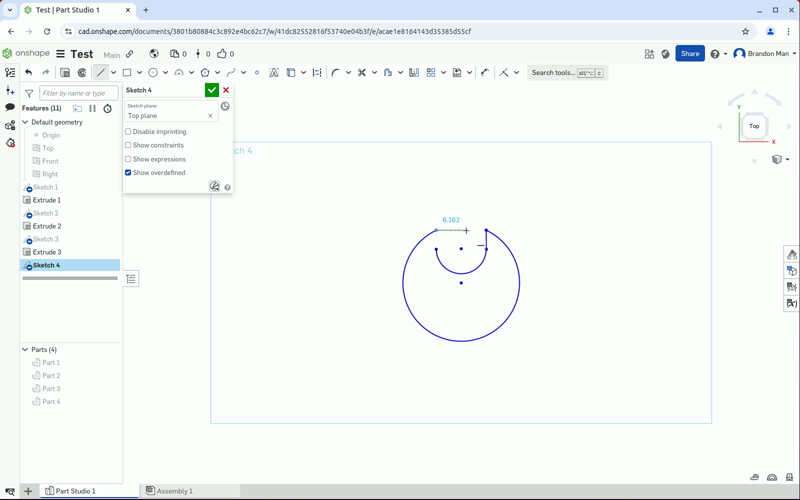
mouse_move(436, 249)
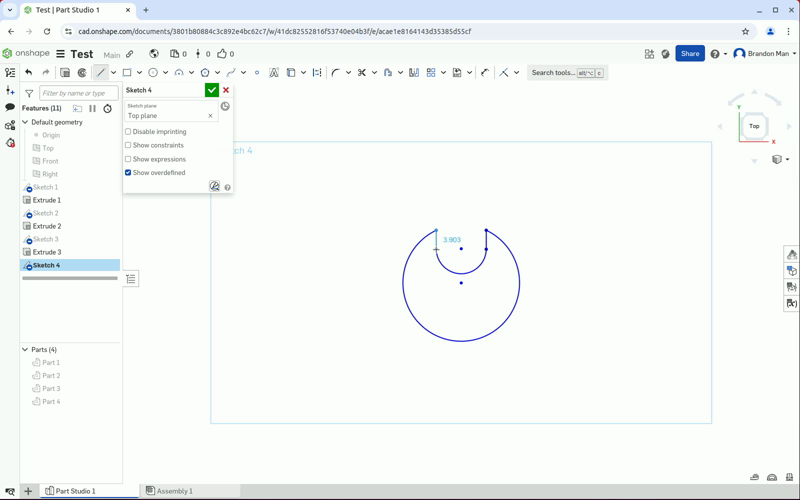
key_up(shift)
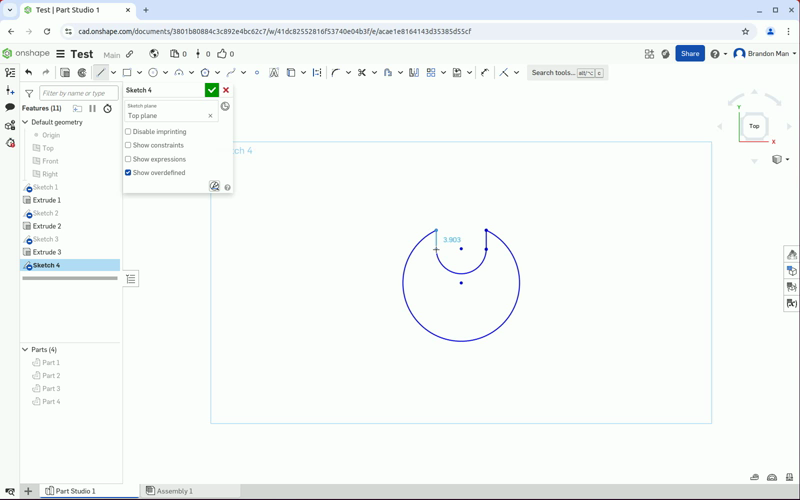
click(436, 249)
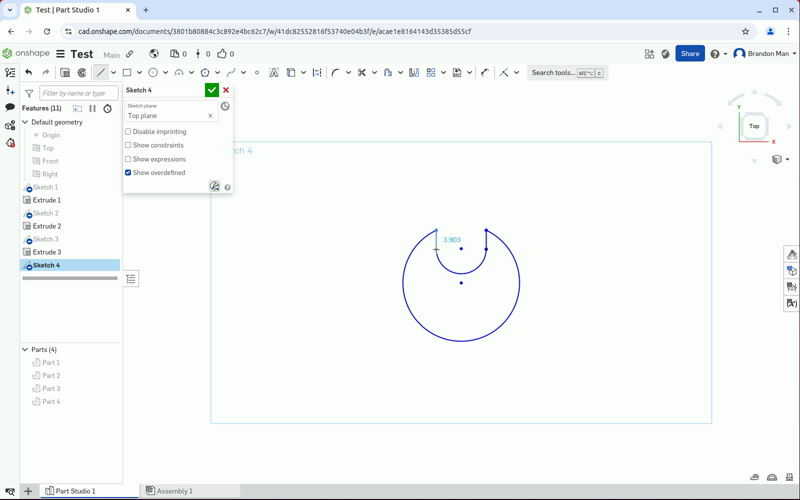
key(esc)
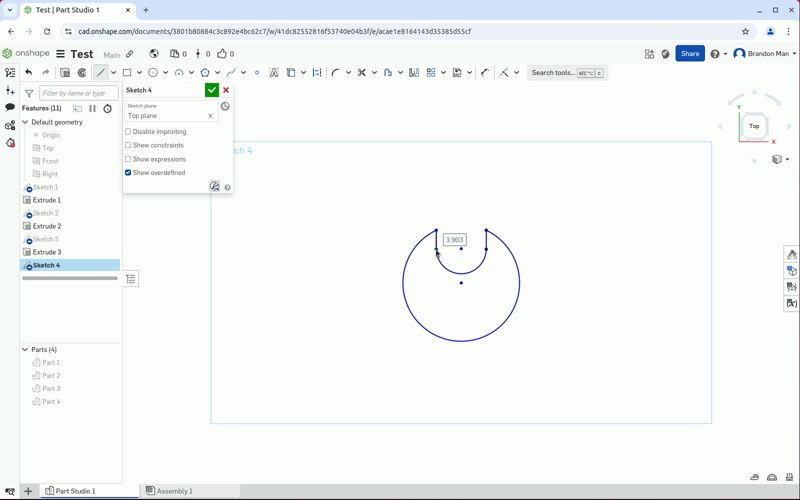
mouse_move(429, 259)
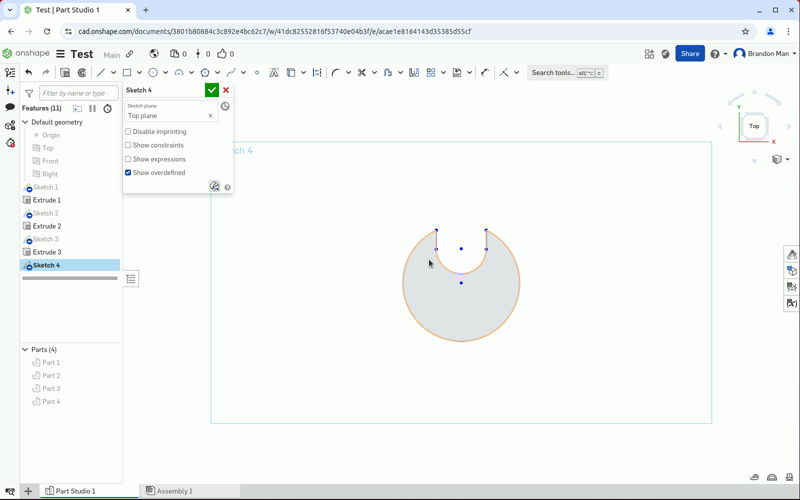
click(429, 259)
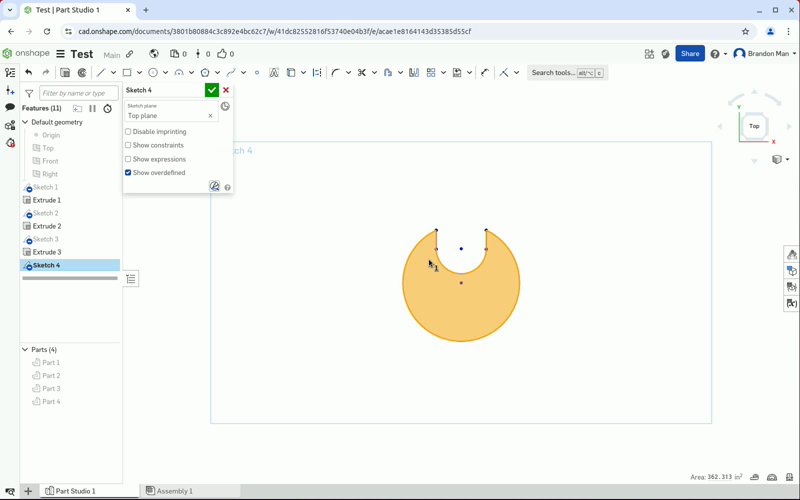
mouse_move(73, 352)
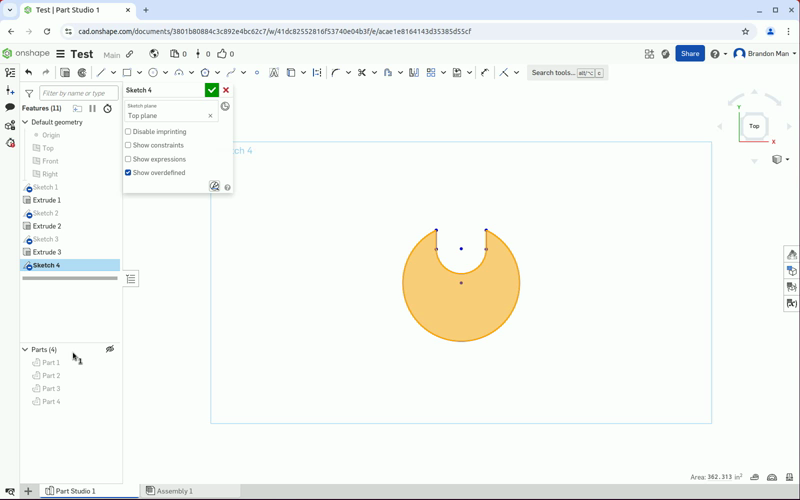
key(shift+y)
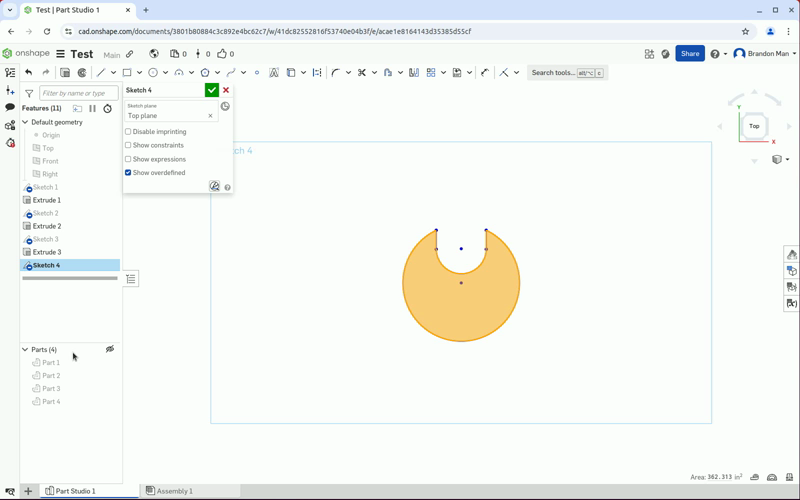
key(shift+e)
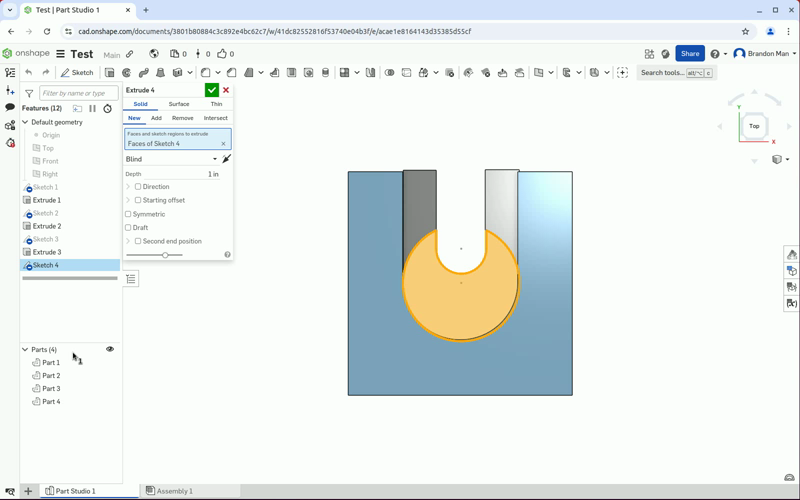
mouse_move(143, 106)
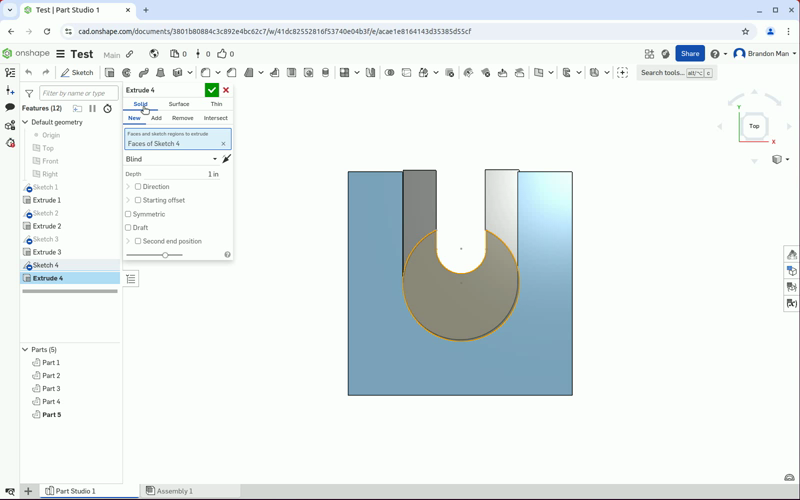
click(143, 106)
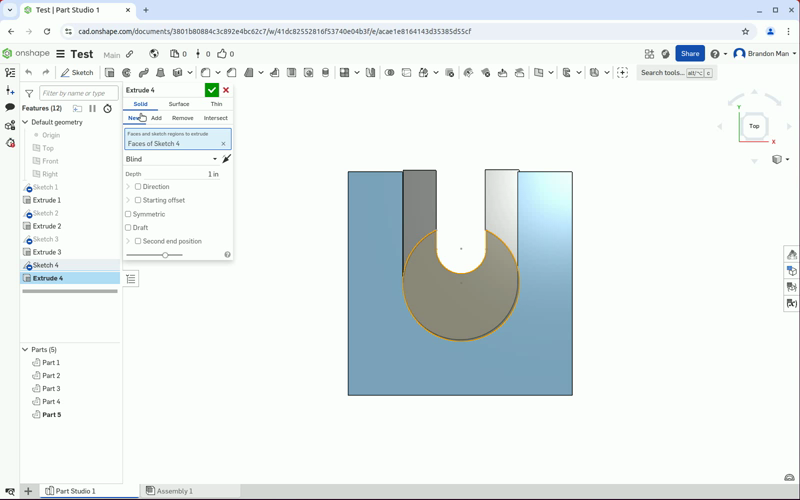
mouse_move(137, 120)
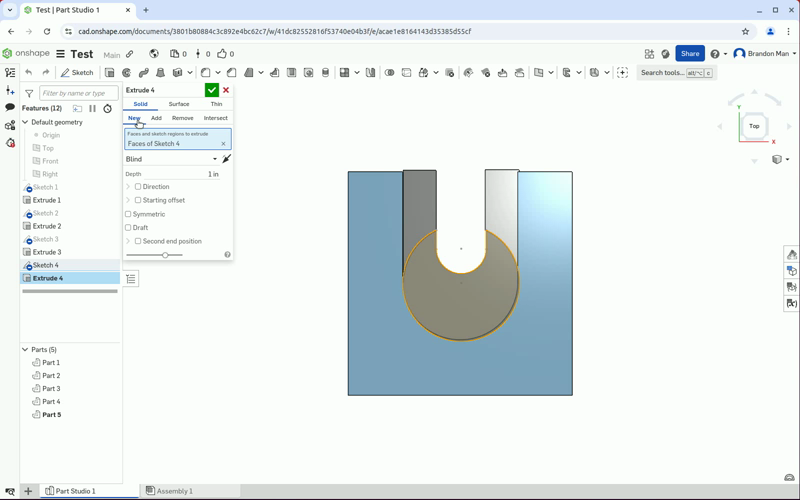
click(137, 120)
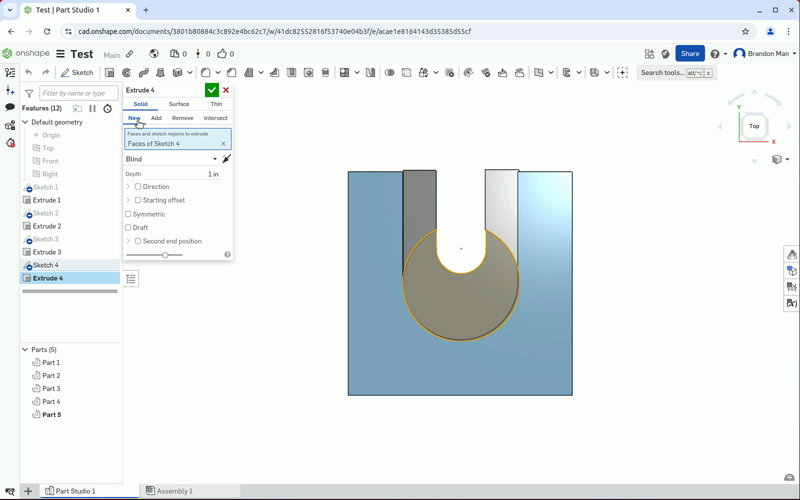
key(tab, 4)
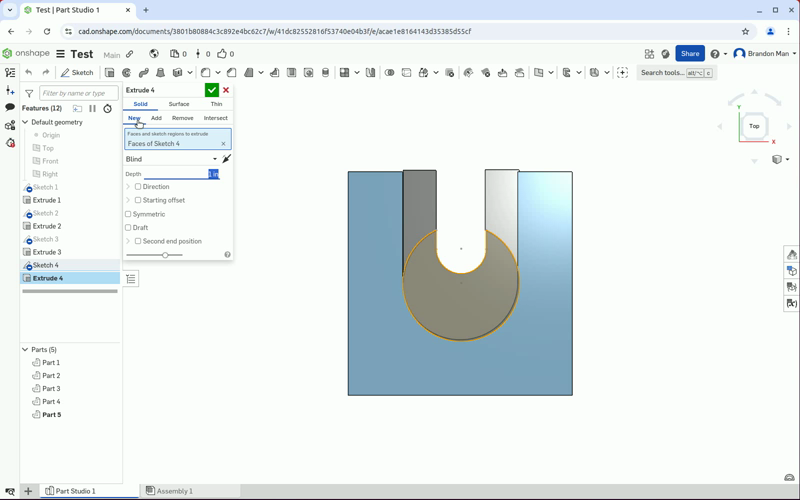
text(1.685)
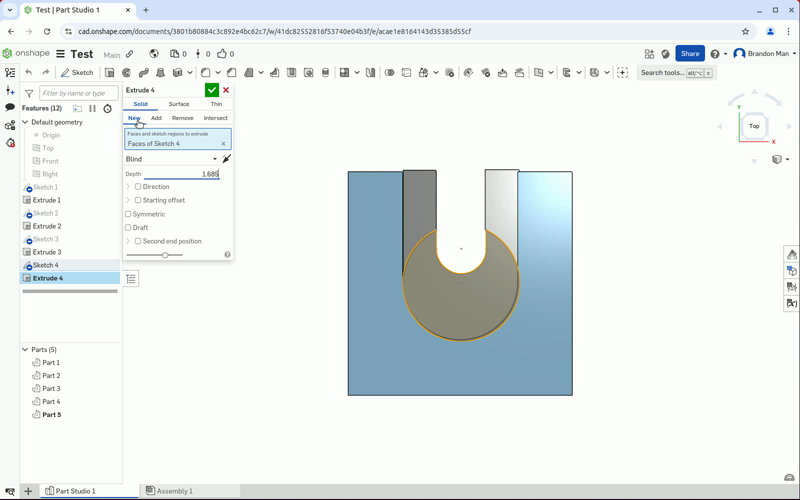
key(enter)
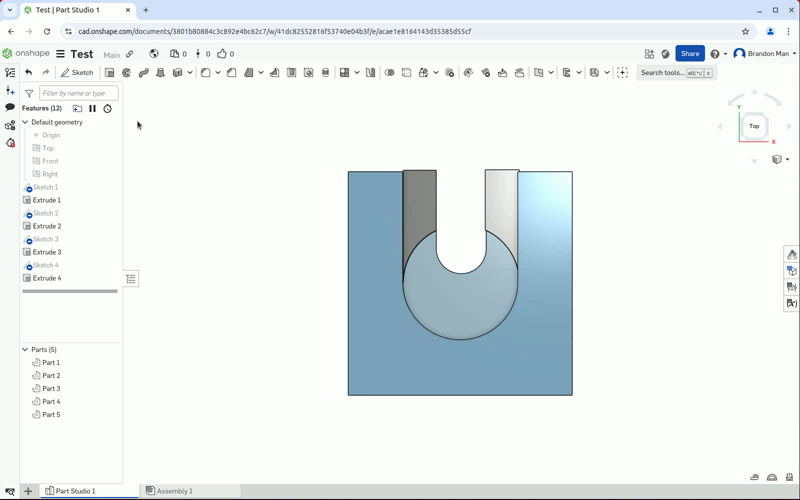
key(shift+h)
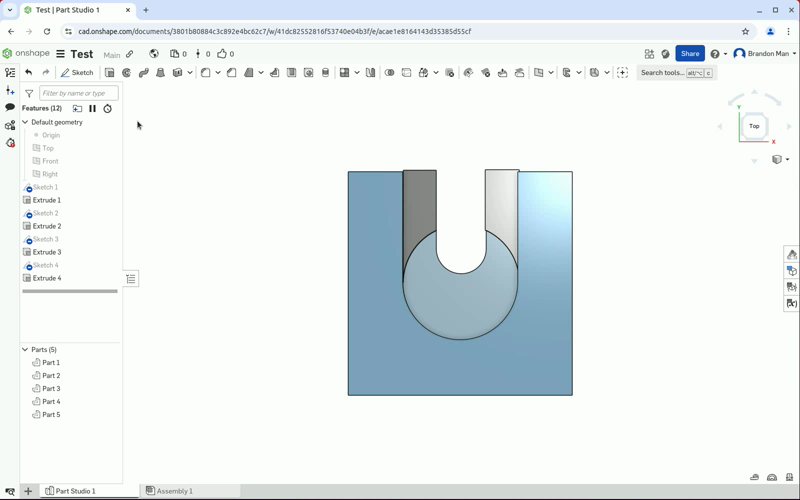
key(shift+h)
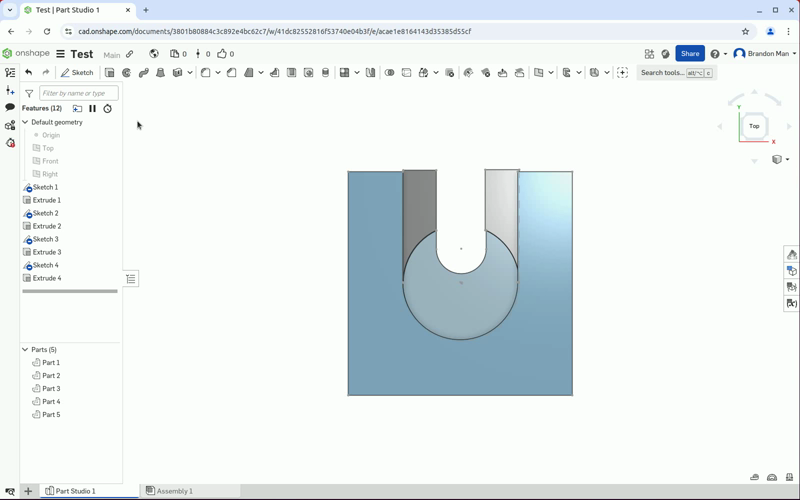
key(shift+7)
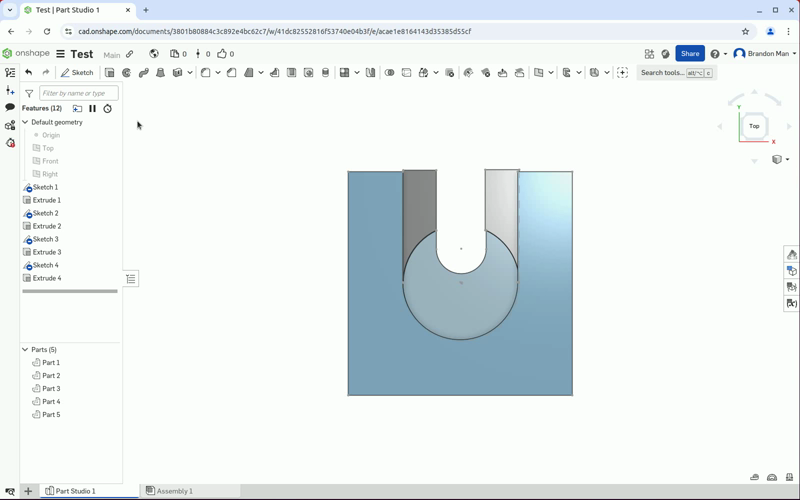
key(up, 3)
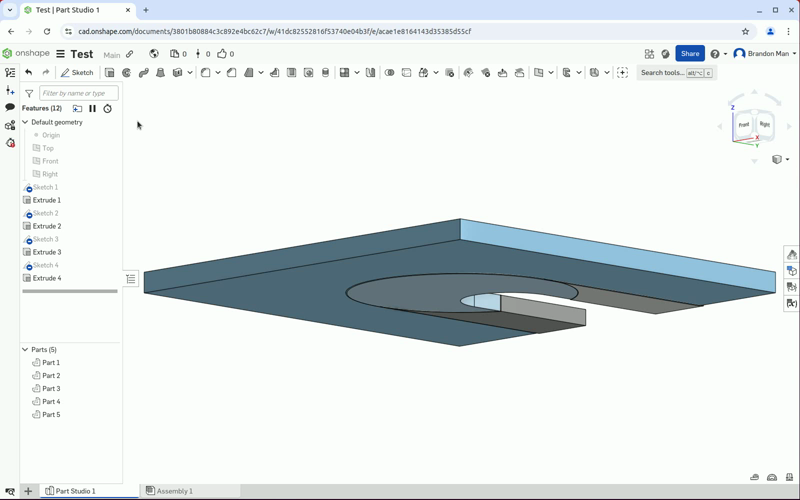
key(left, 3)
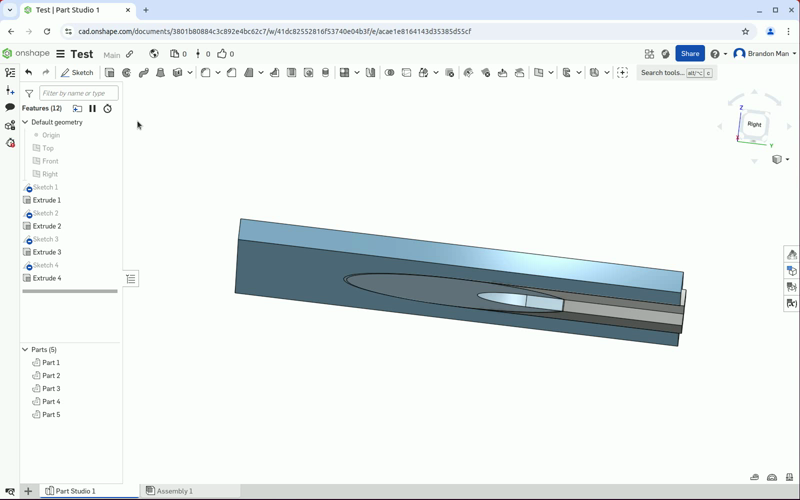
key(right, 3)
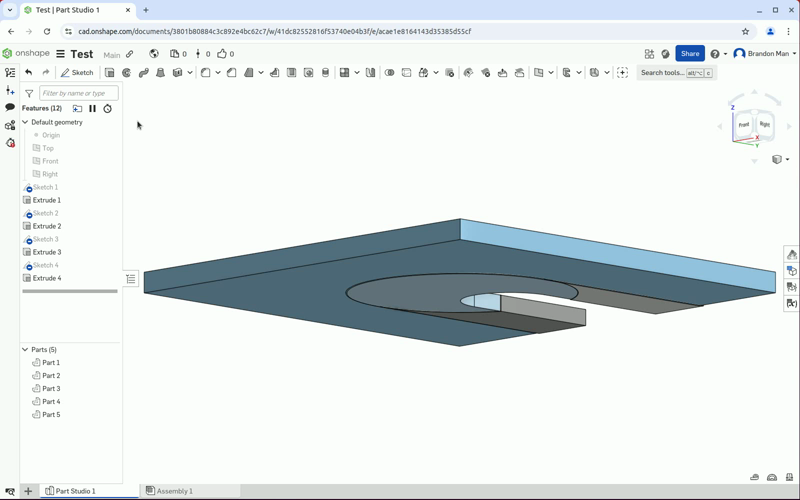
key(down, 3)
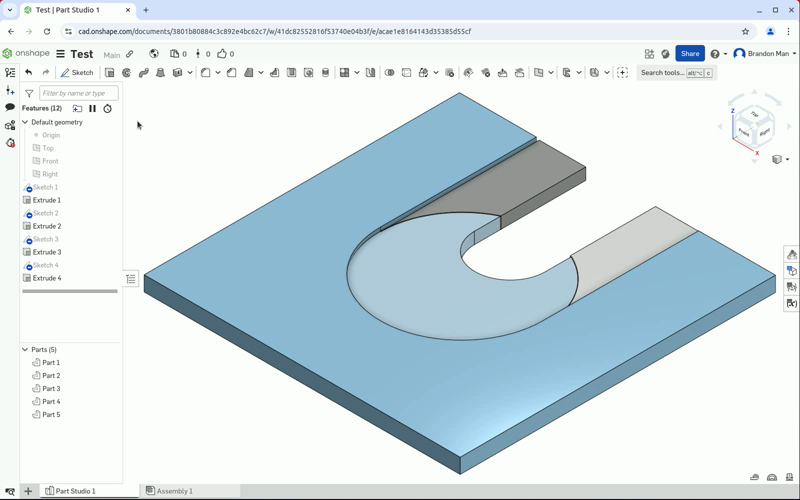
mouse_move(73, 189)
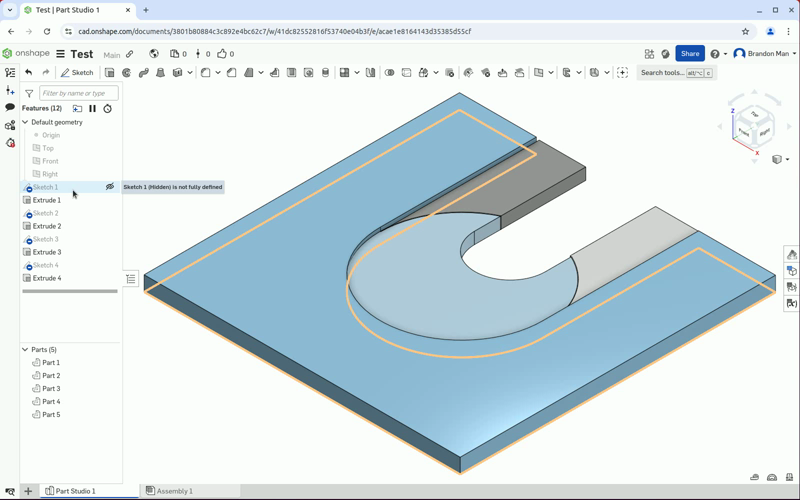
click(73, 189)